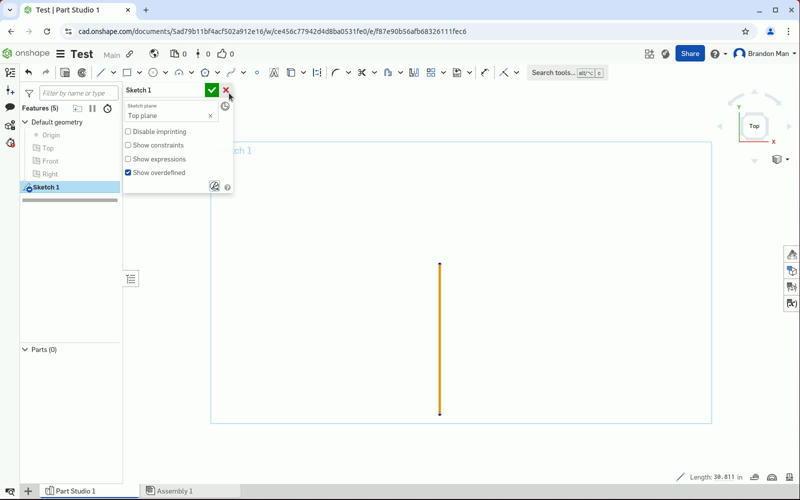
key(shift+h)
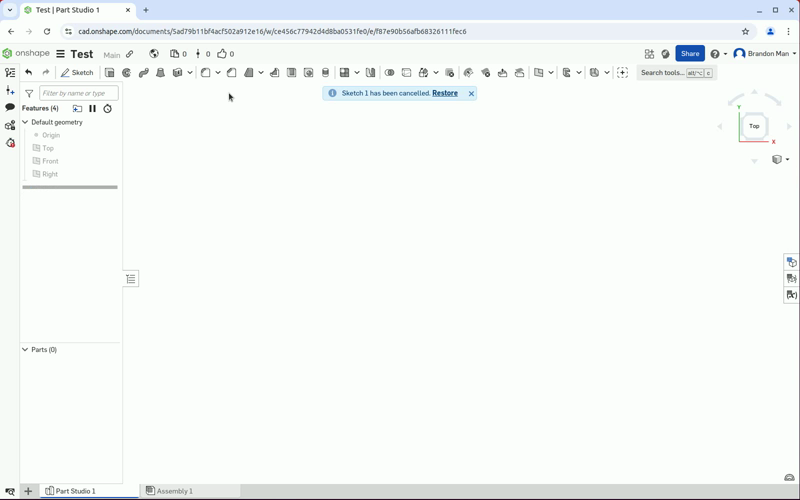
mouse_move(73, 352)
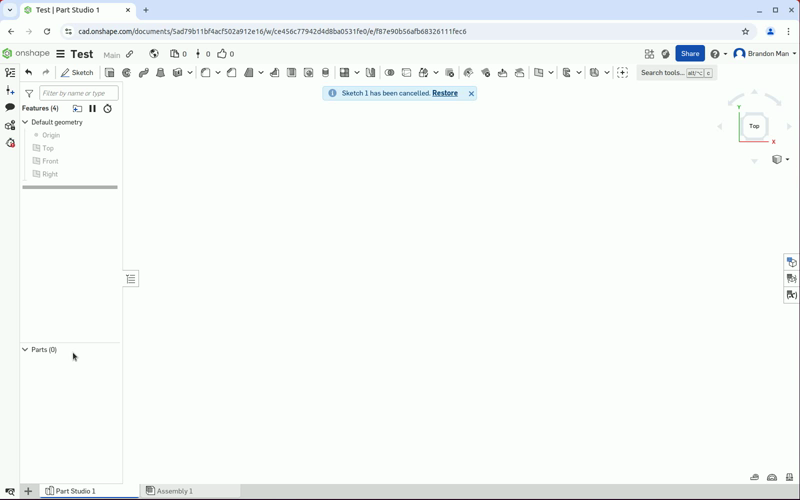
key(y)
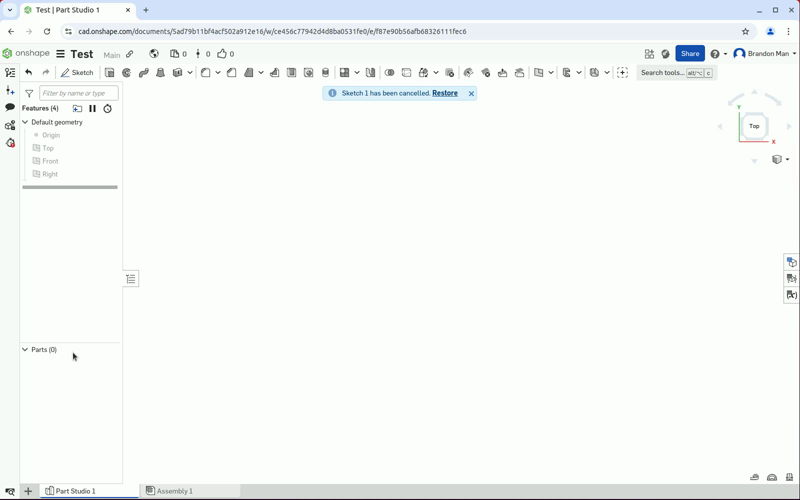
key(shift+p)
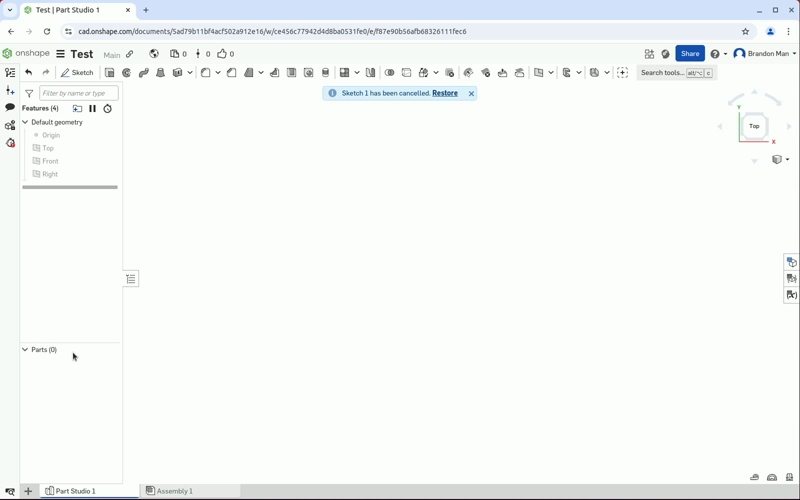
key(space)
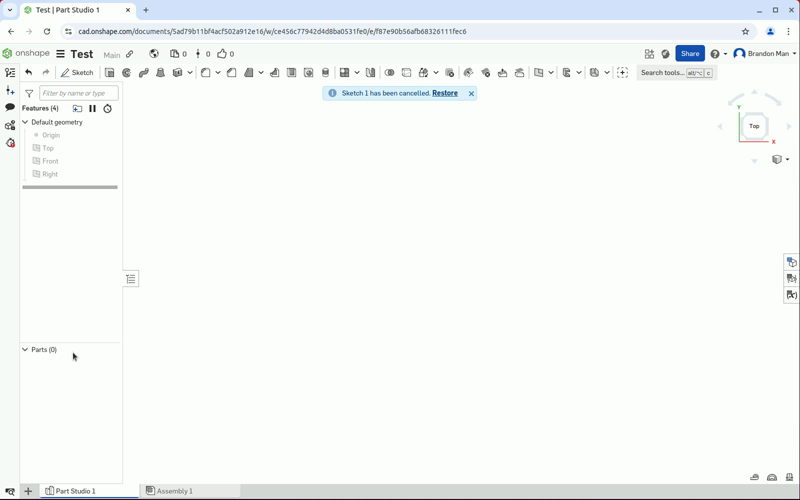
key_down(shift)
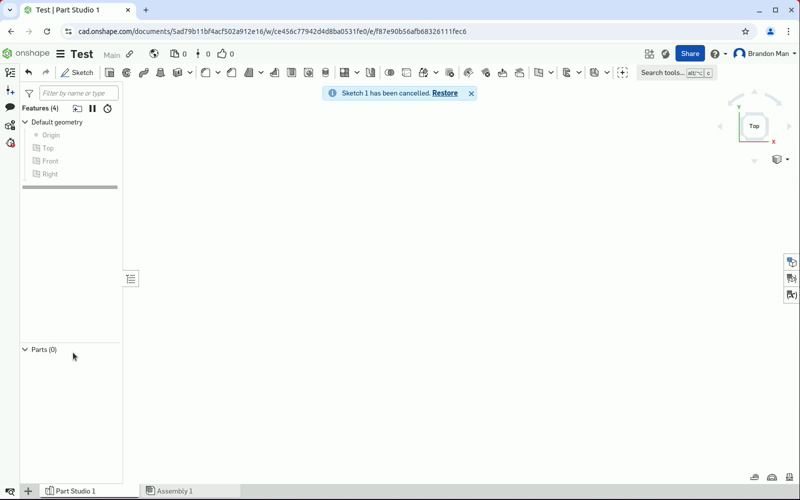
key(up)
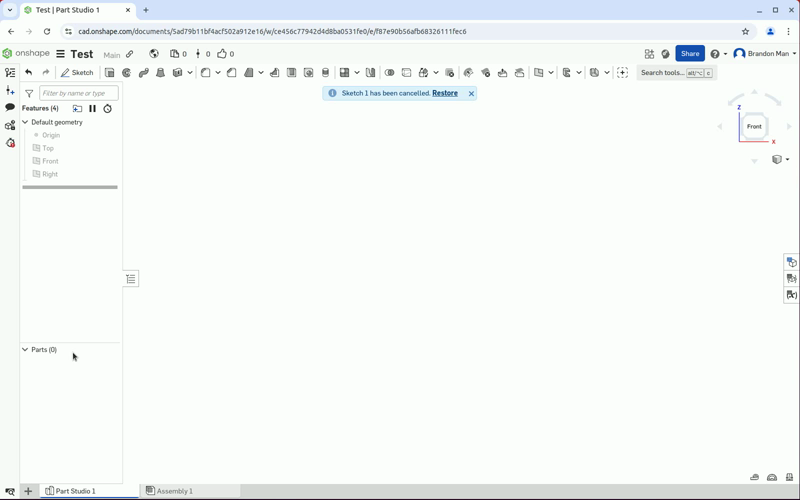
key_up(shift)
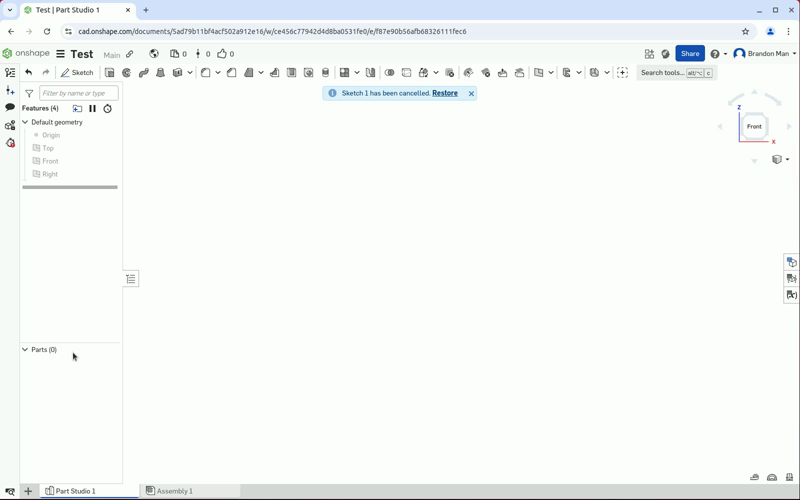
key(space)
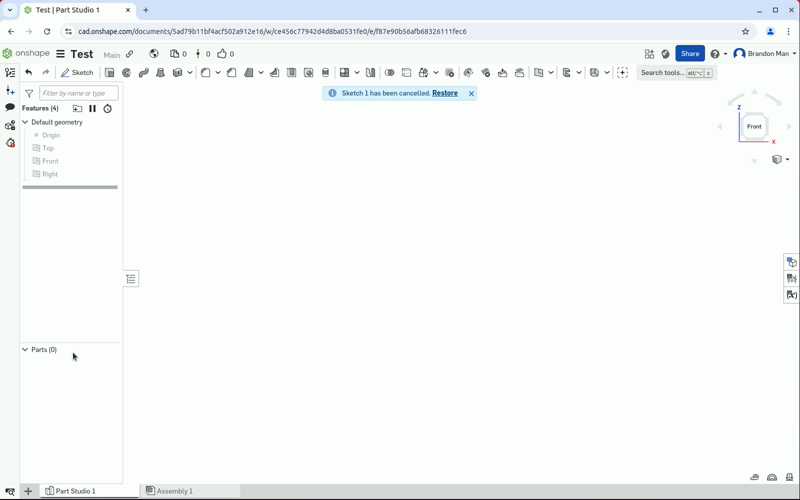
key_down(shift)
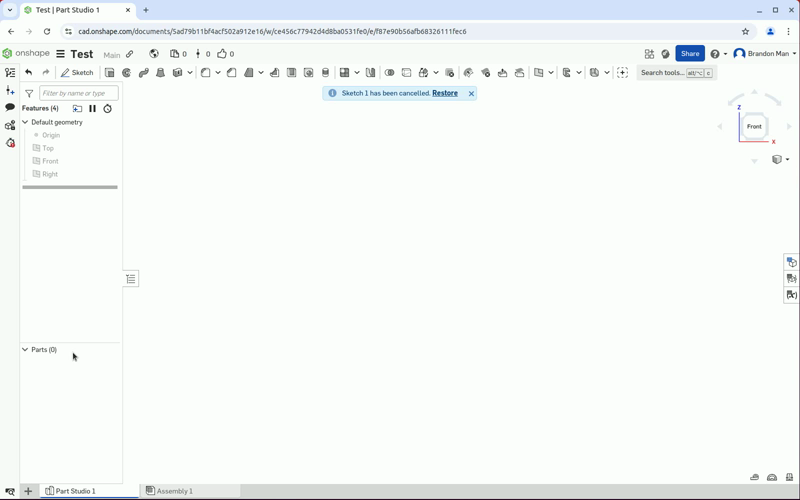
key(left)
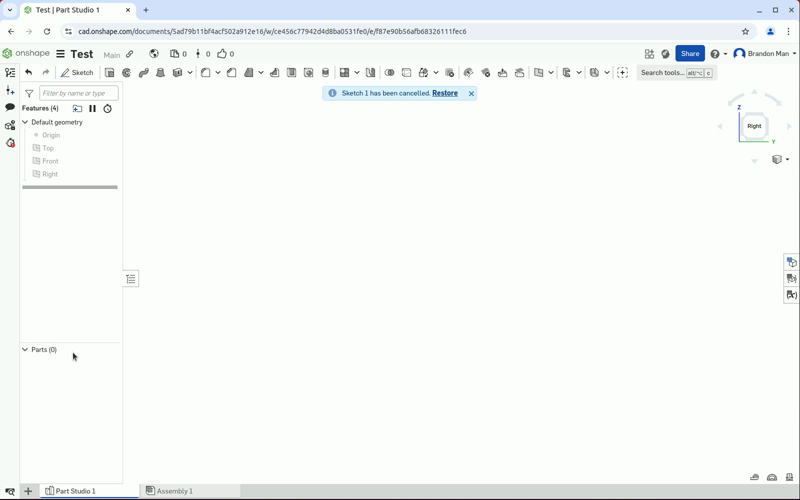
key_up(shift)
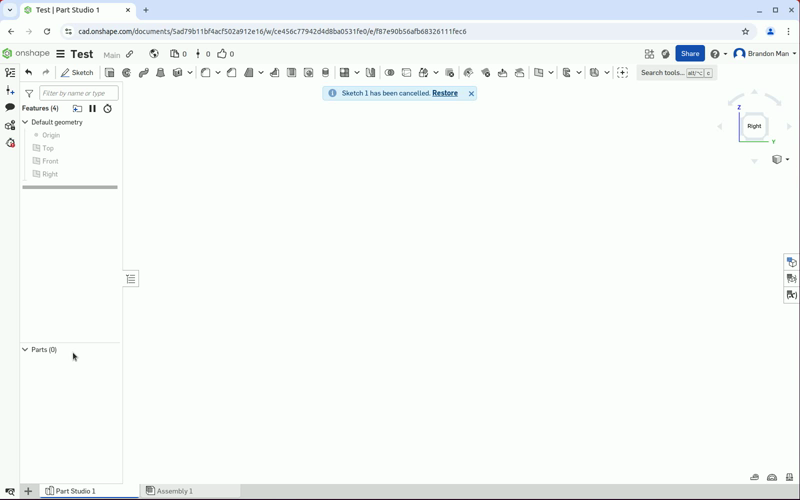
mouse_move(73, 352)
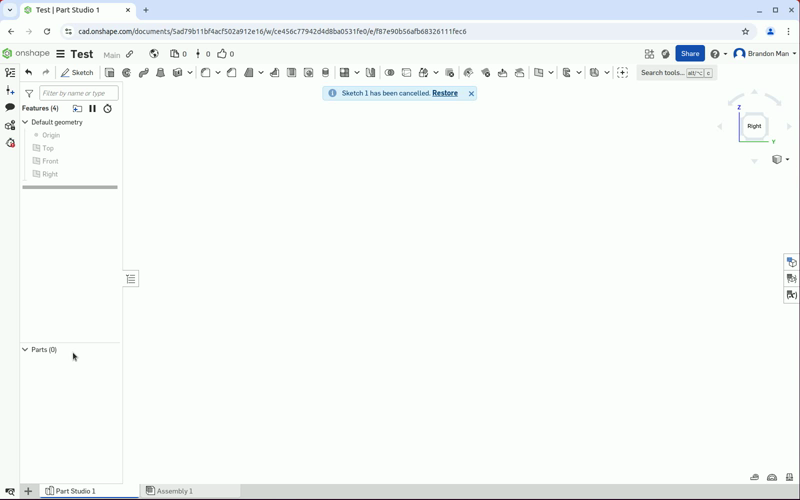
key(shift+y)
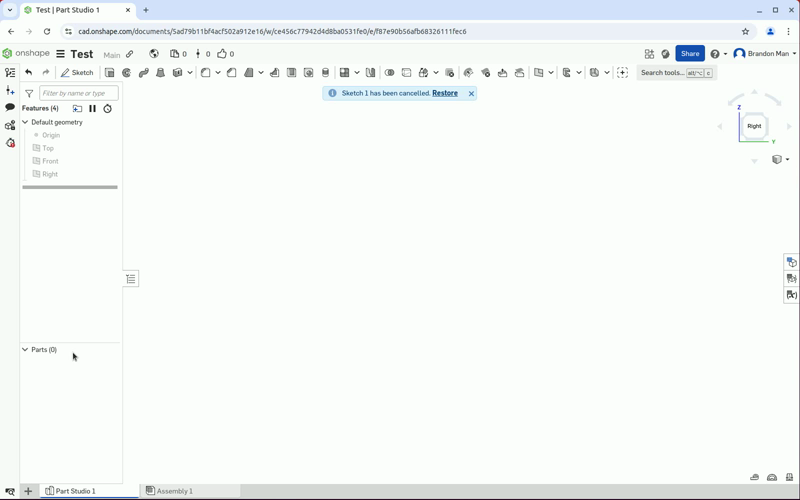
key(shift+s)
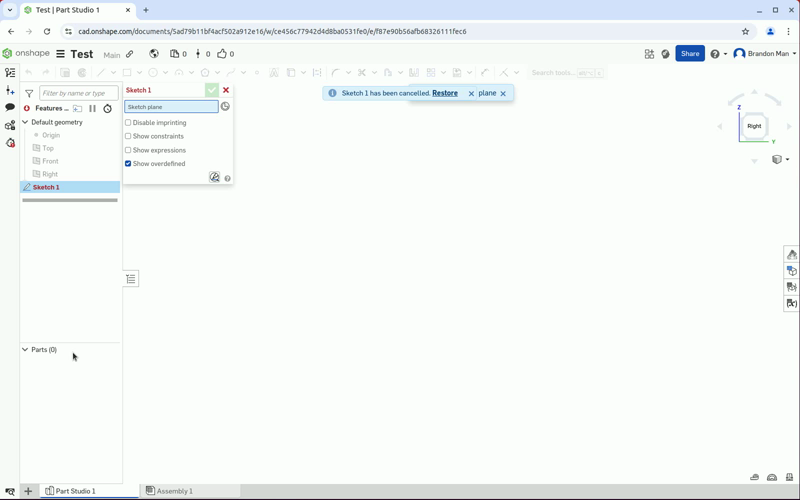
mouse_move(73, 176)
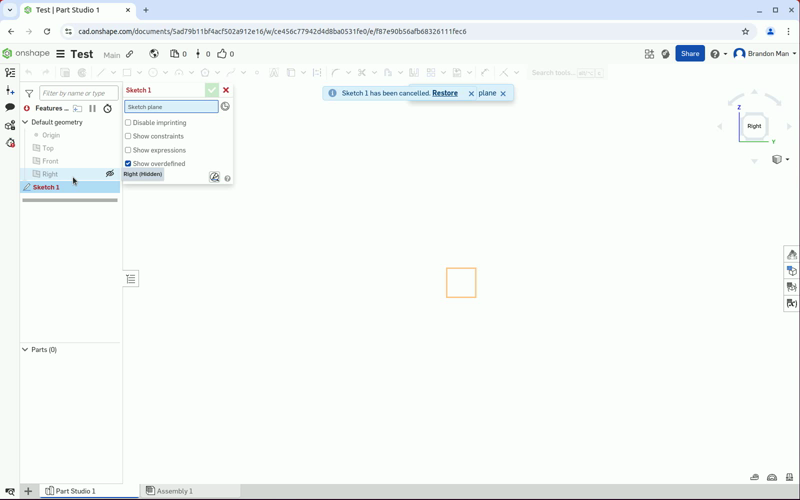
click(73, 176)
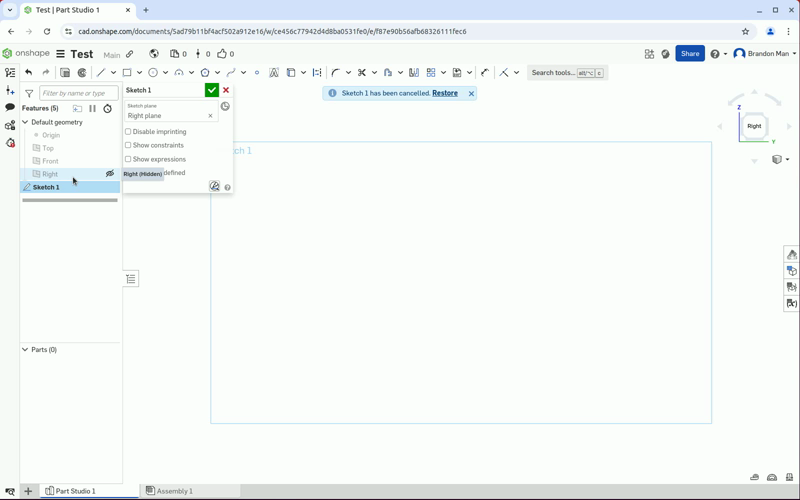
mouse_move(73, 352)
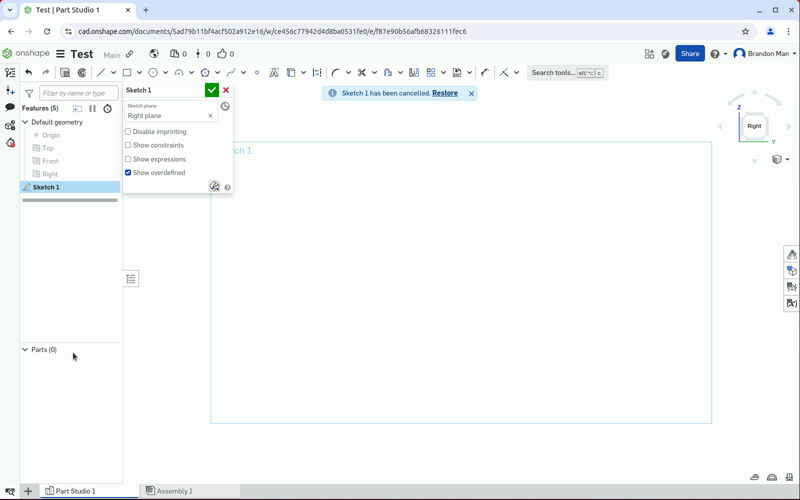
key(y)
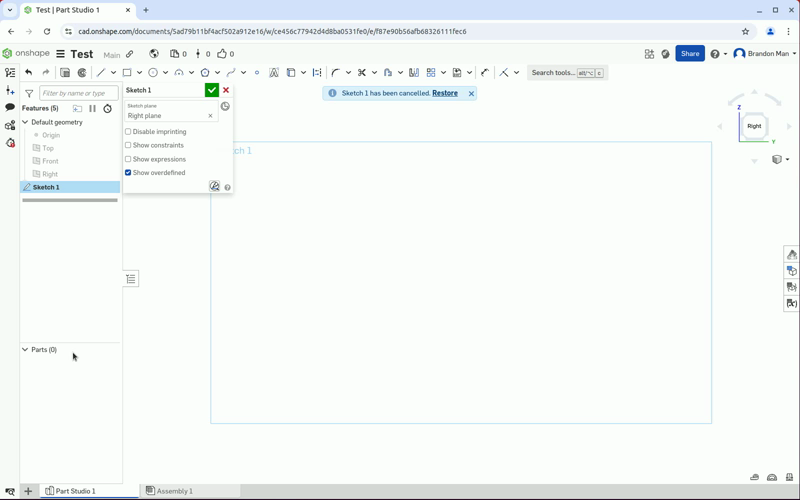
key(l)
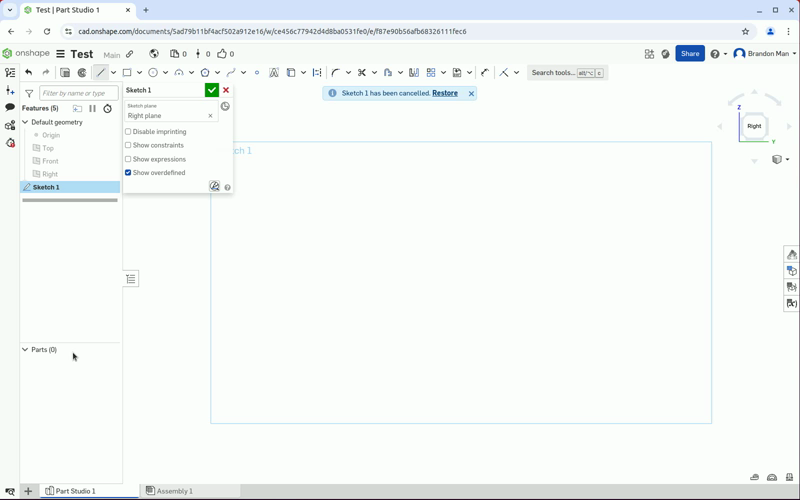
key_down(shift)
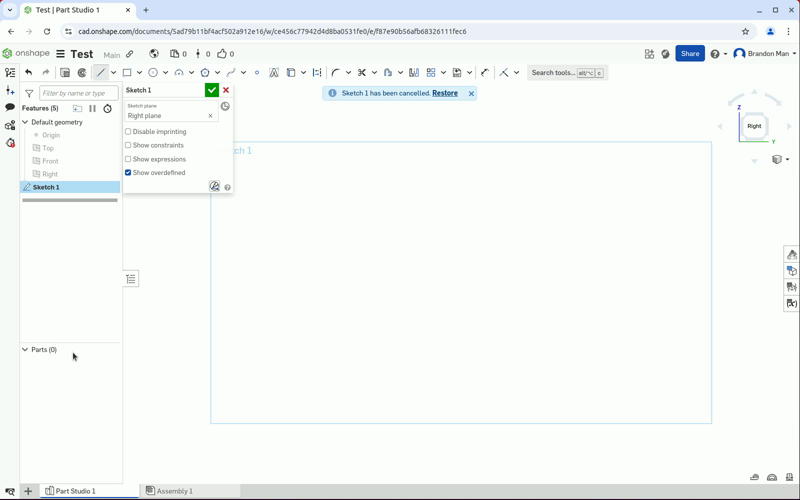
mouse_move(460, 271)
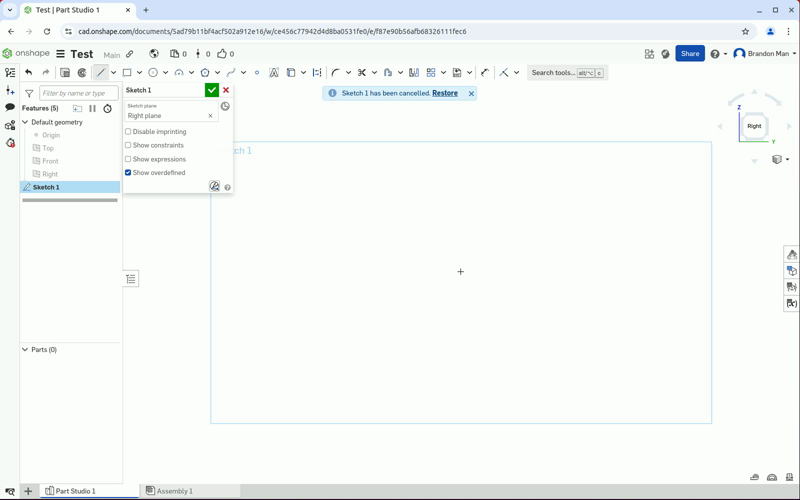
click(460, 271)
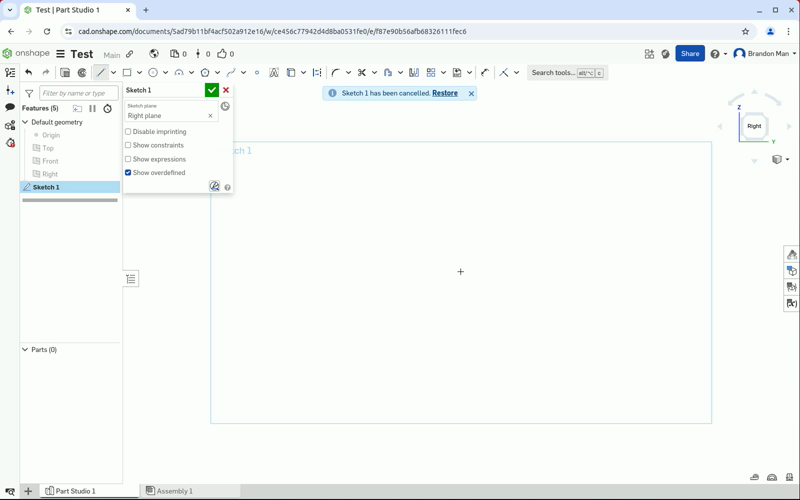
key_up(shift)
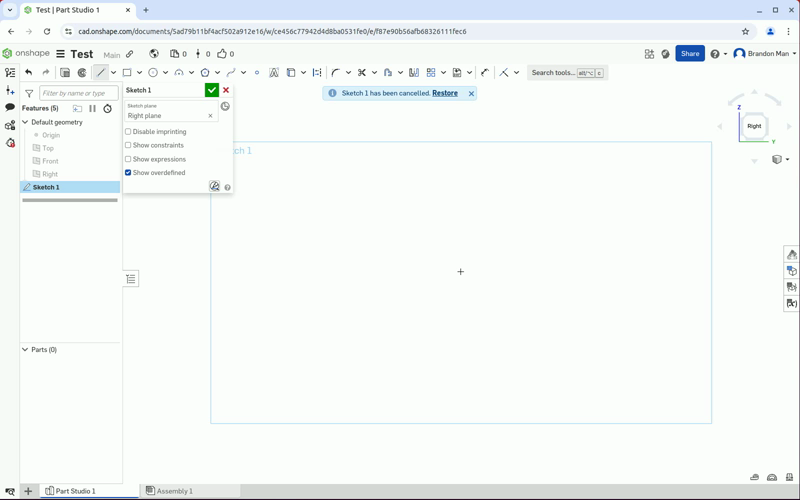
key_down(shift)
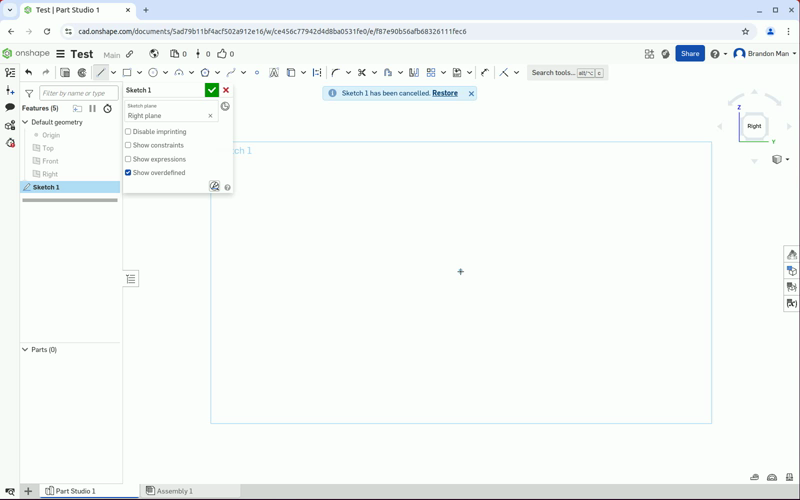
mouse_move(490, 271)
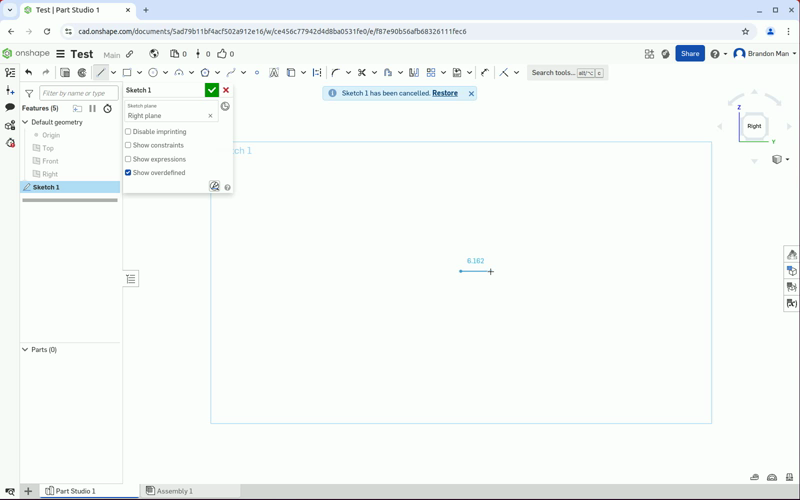
mouse_move(469, 271)
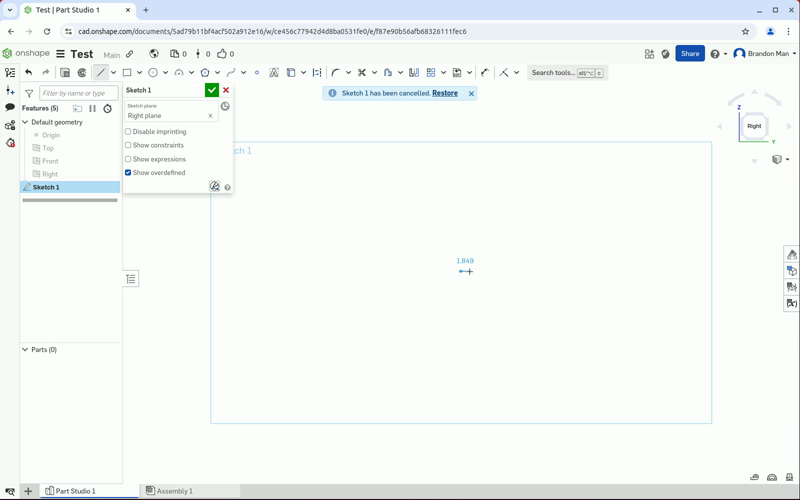
click(469, 271)
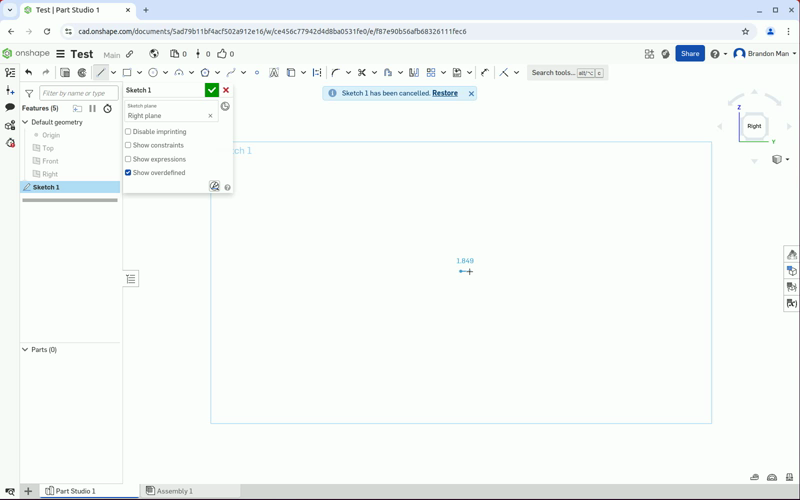
key_up(shift)
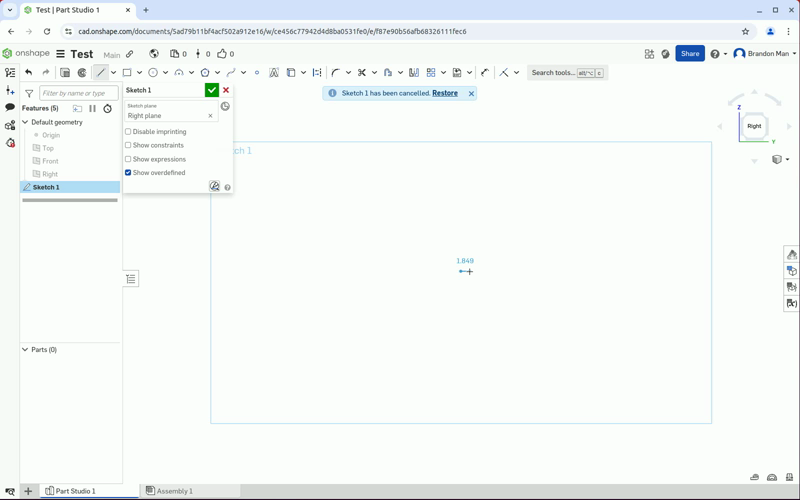
key_down(shift)
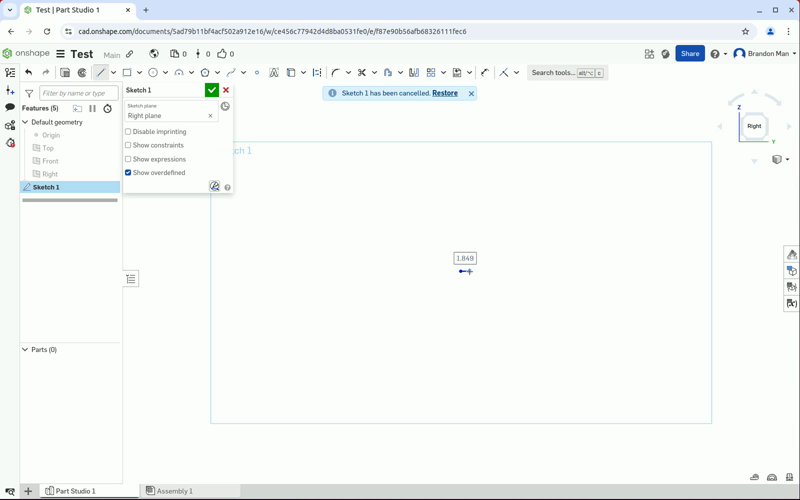
mouse_move(499, 271)
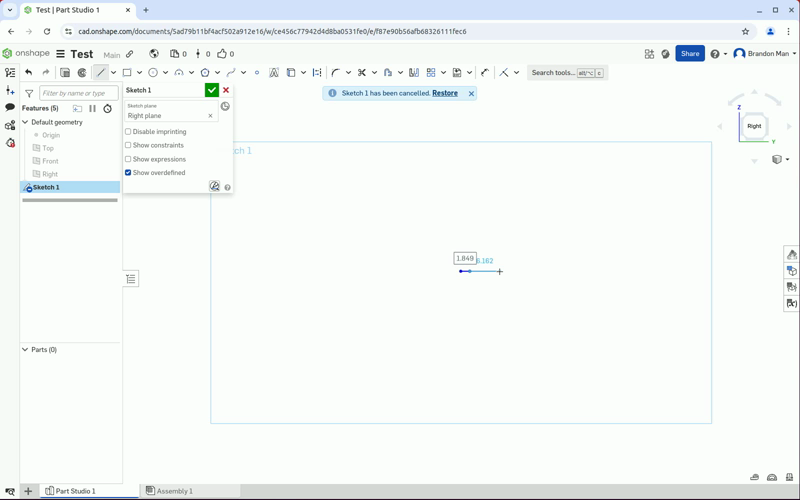
mouse_move(469, 258)
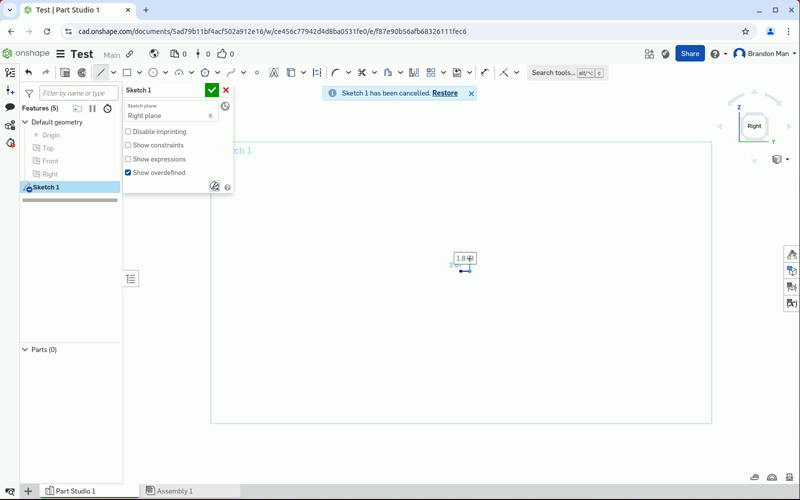
click(469, 258)
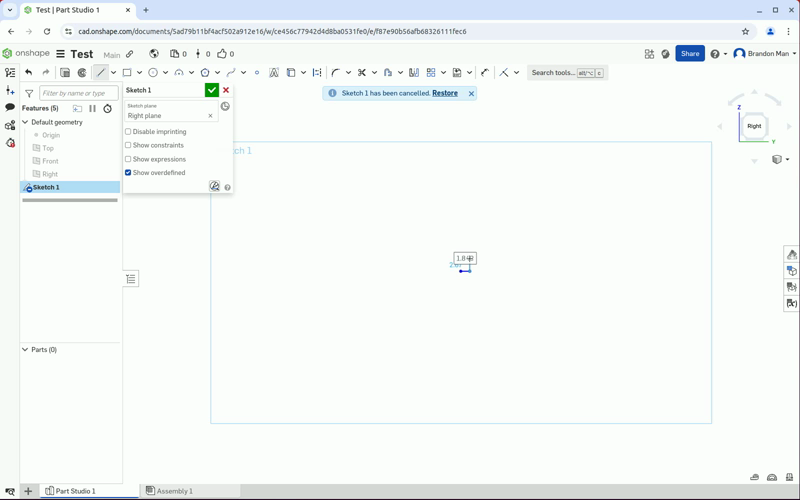
key_up(shift)
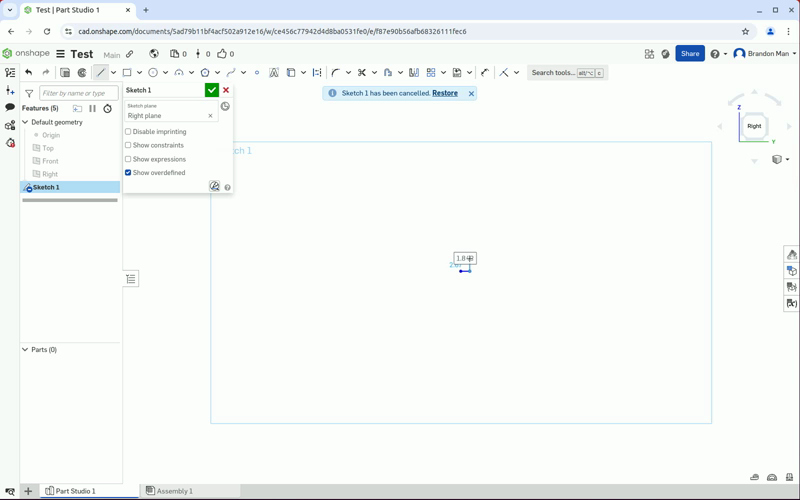
key_down(shift)
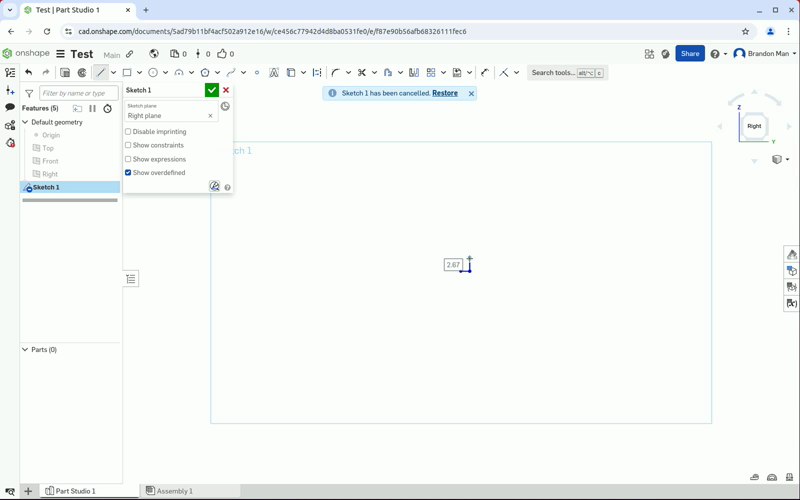
mouse_move(499, 258)
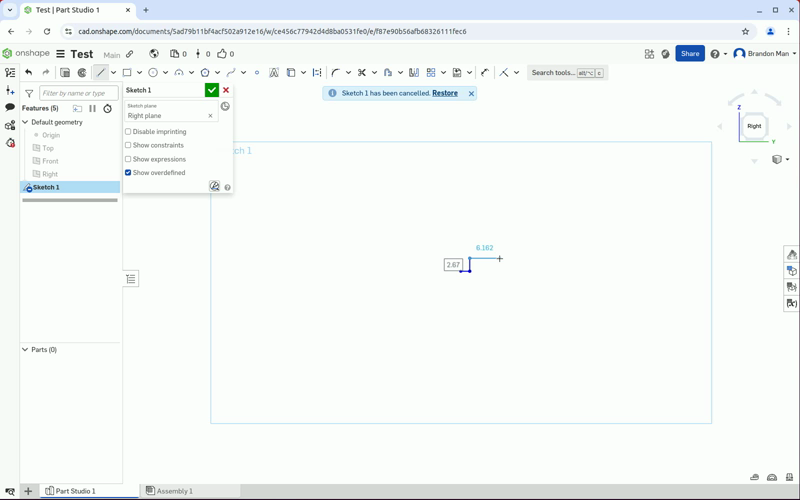
mouse_move(460, 258)
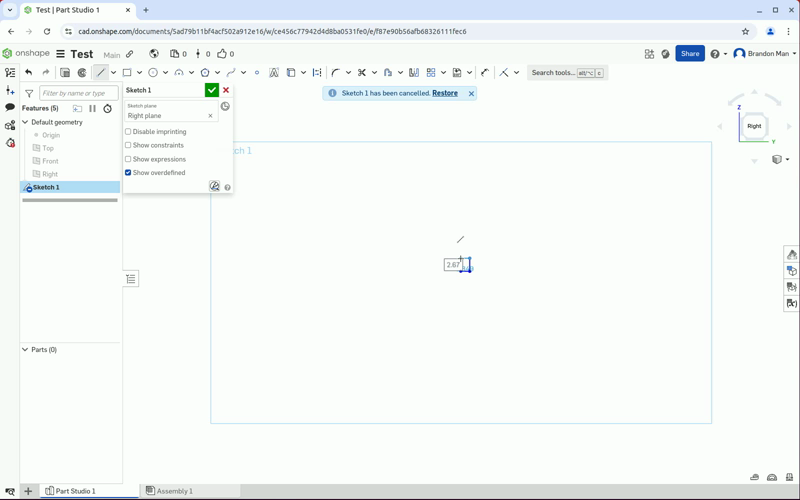
click(460, 258)
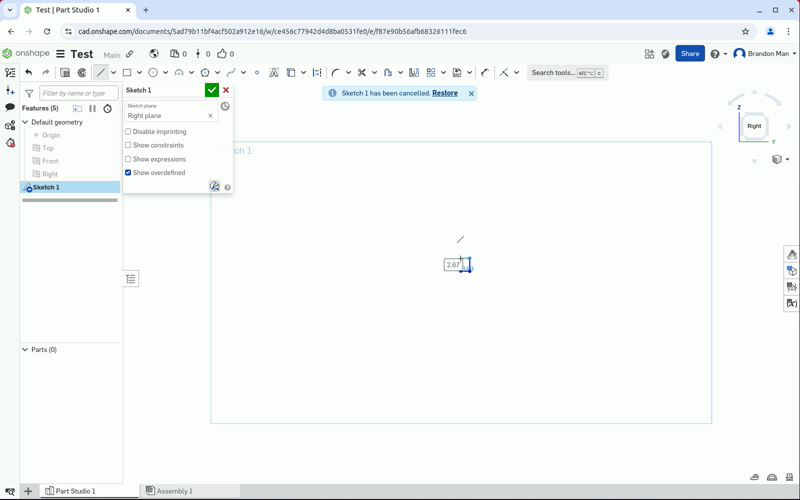
key_up(shift)
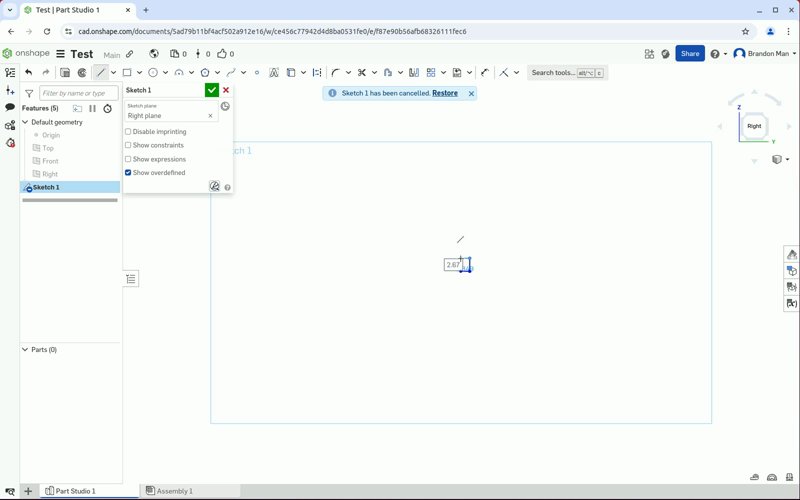
mouse_move(490, 258)
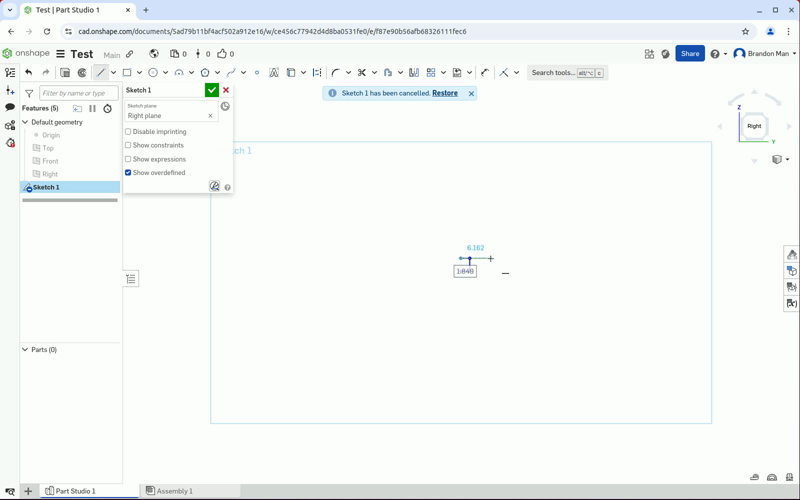
key_down(shift)
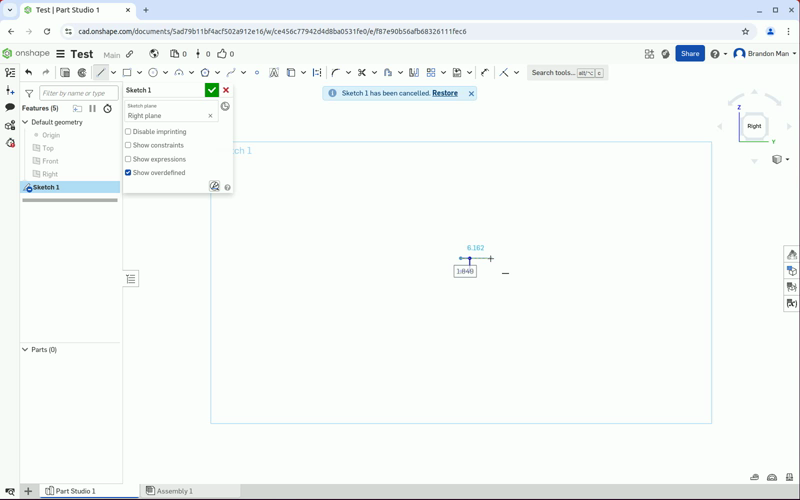
mouse_move(460, 271)
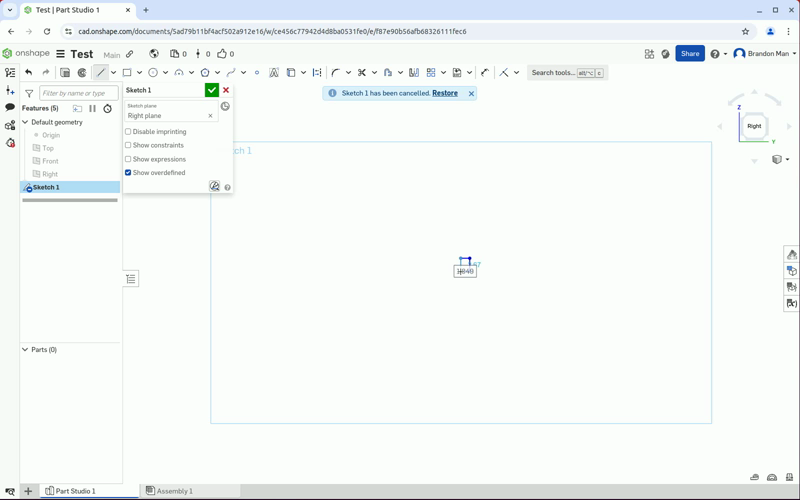
key_up(shift)
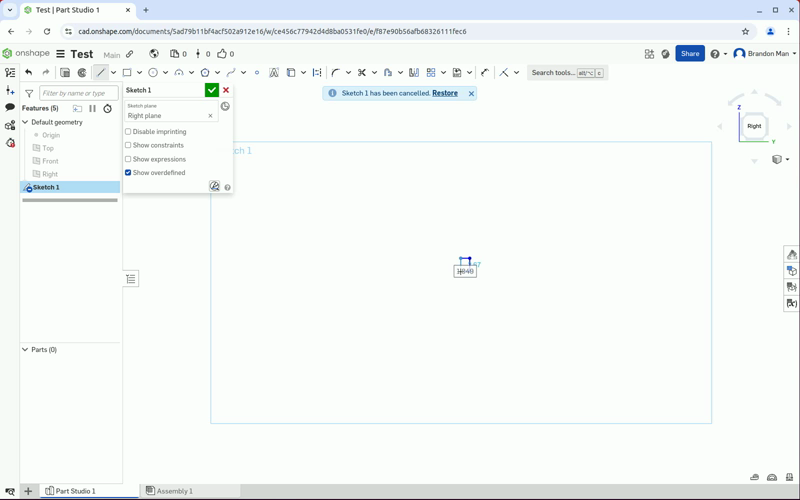
click(460, 271)
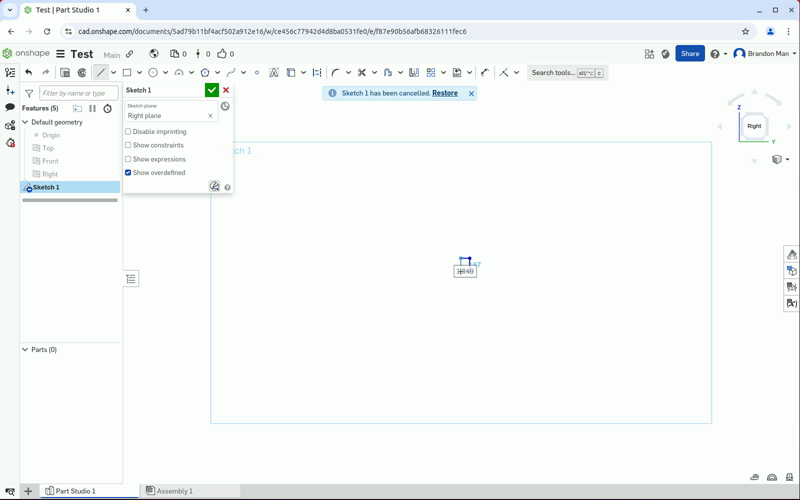
key(esc)
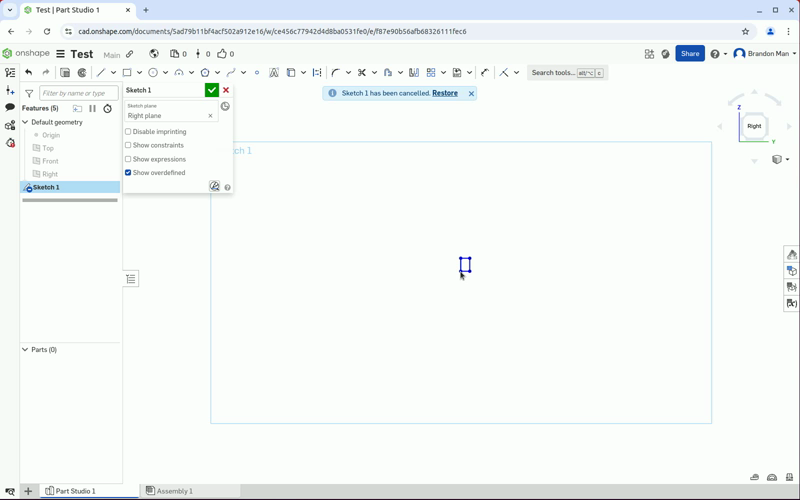
mouse_move(465, 265)
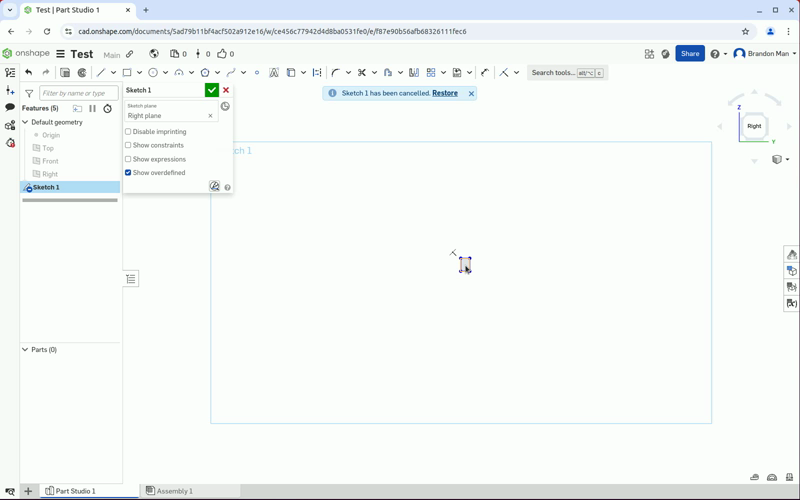
scroll(6)
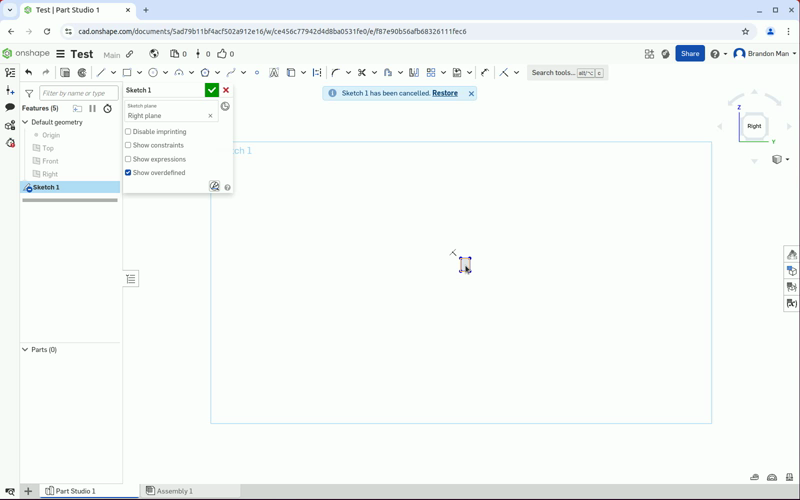
scroll(6)
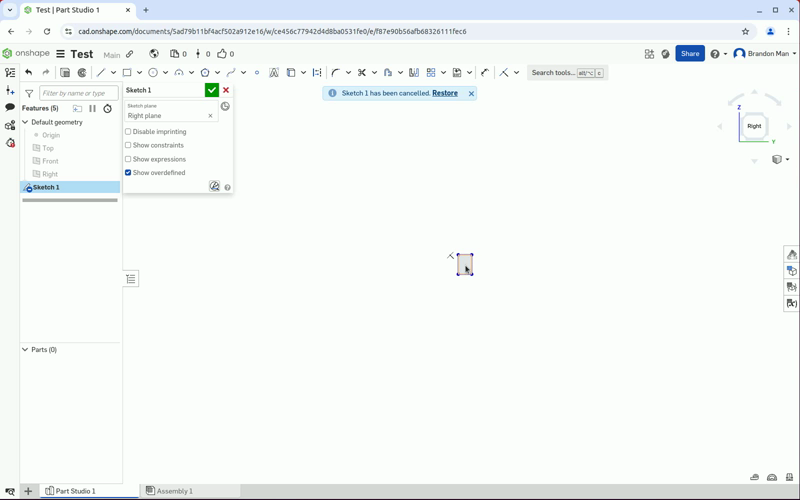
scroll(6)
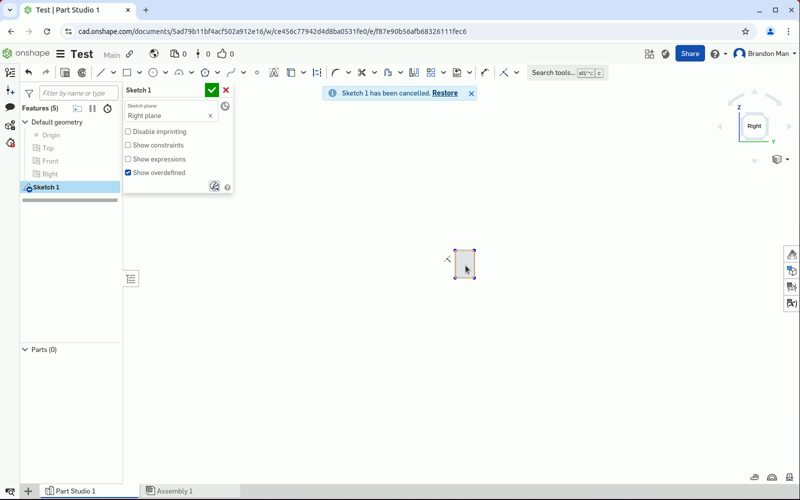
scroll(6)
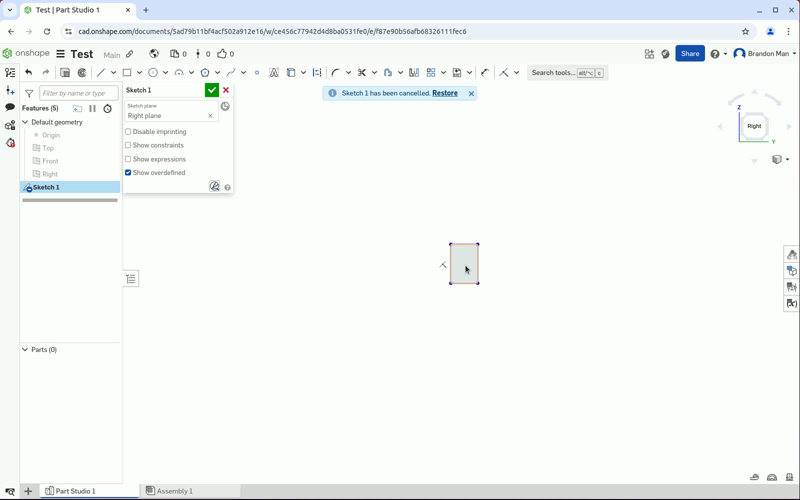
scroll(6)
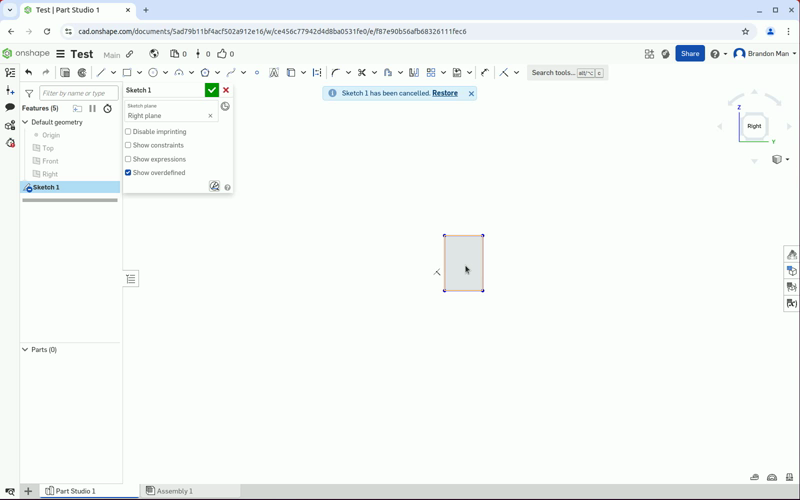
scroll(6)
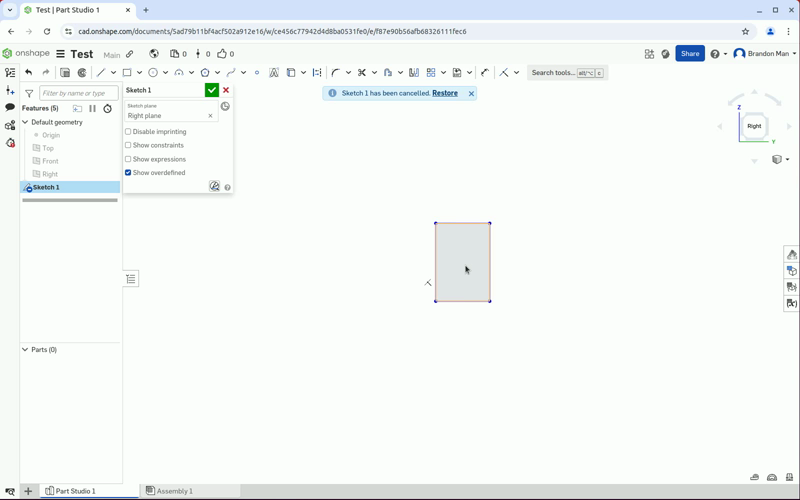
scroll(6)
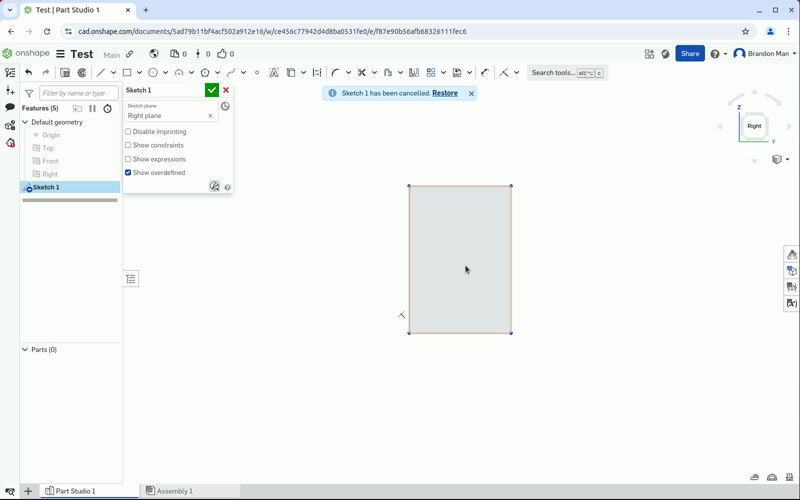
click(465, 265)
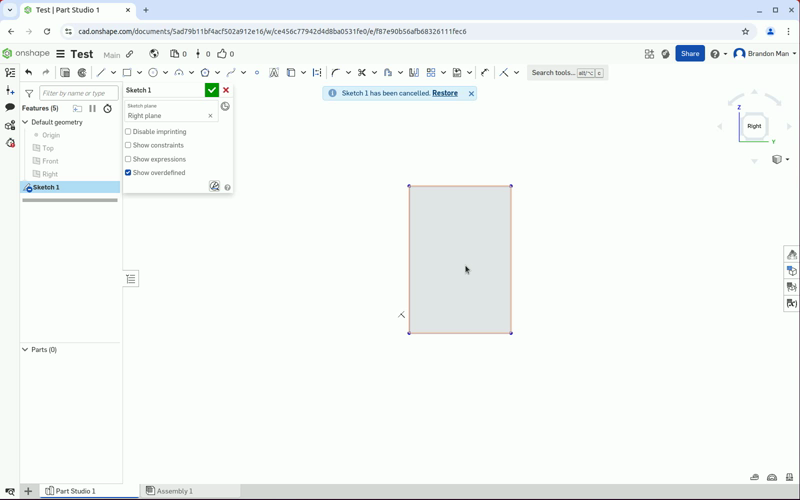
scroll(-6)
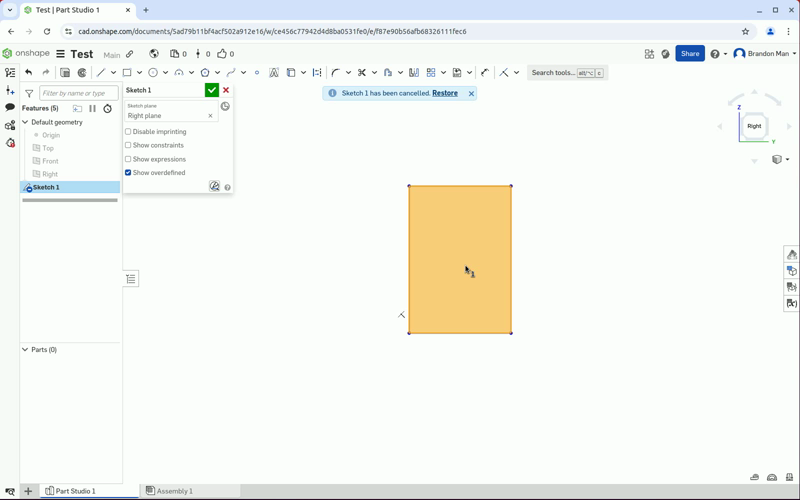
scroll(-6)
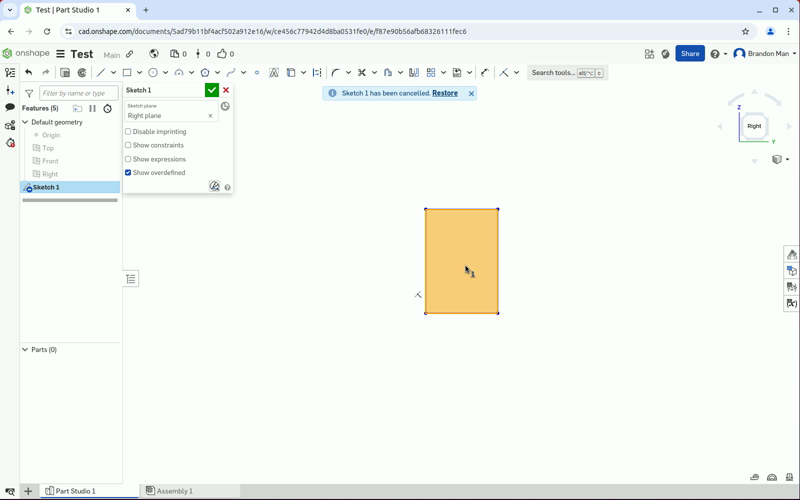
scroll(-6)
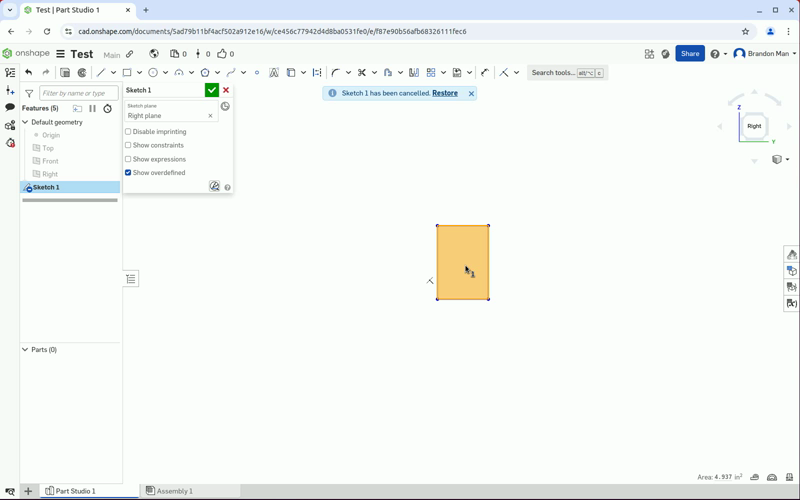
scroll(-6)
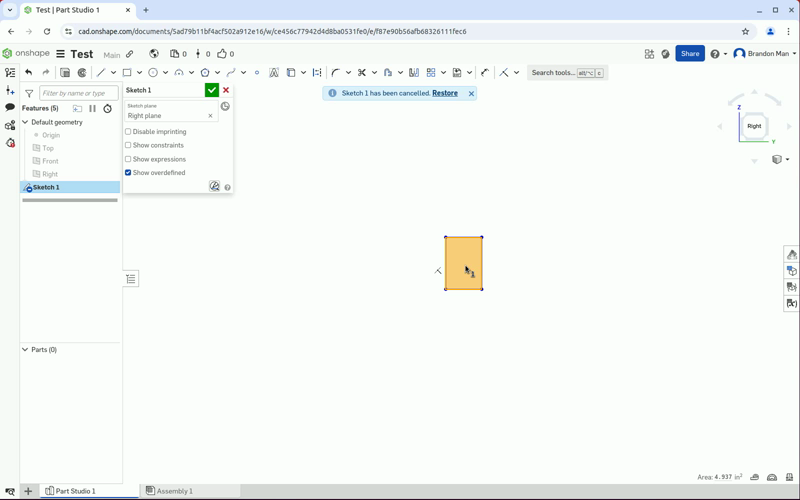
scroll(-6)
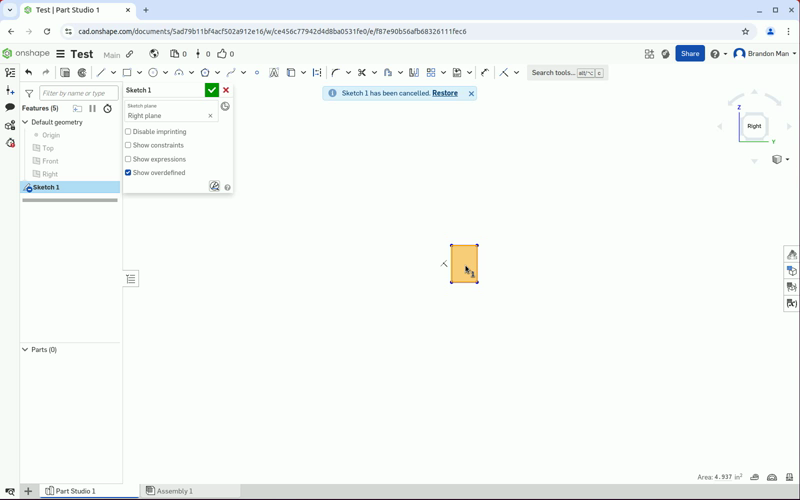
scroll(-6)
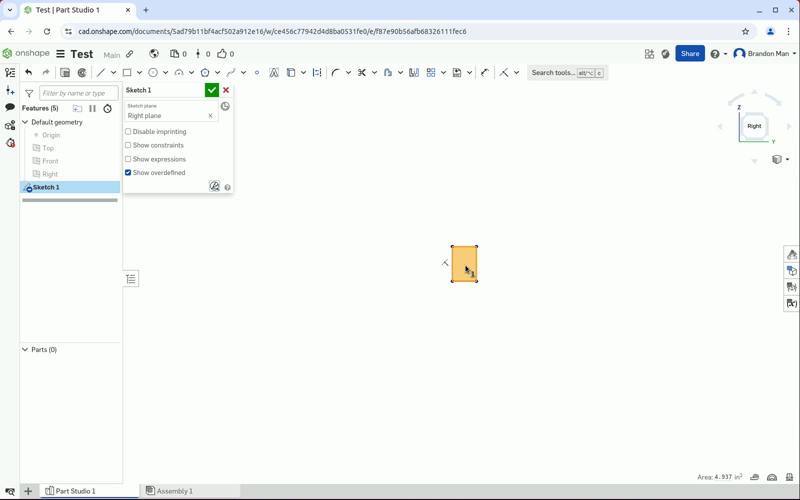
scroll(-6)
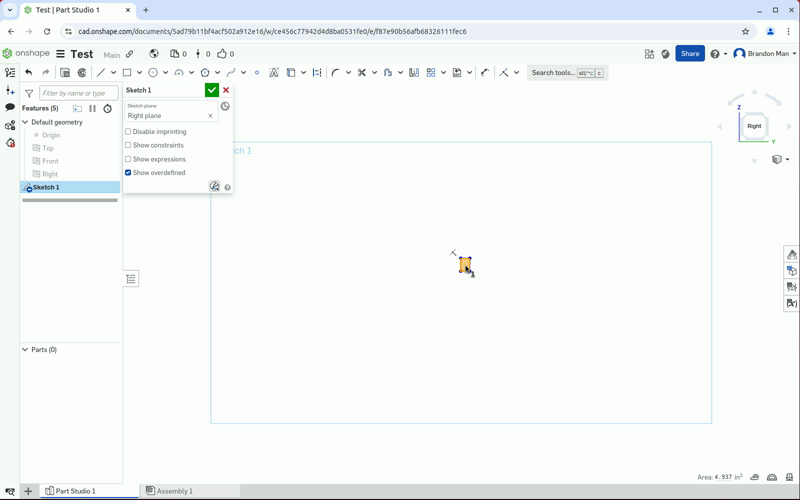
mouse_move(73, 352)
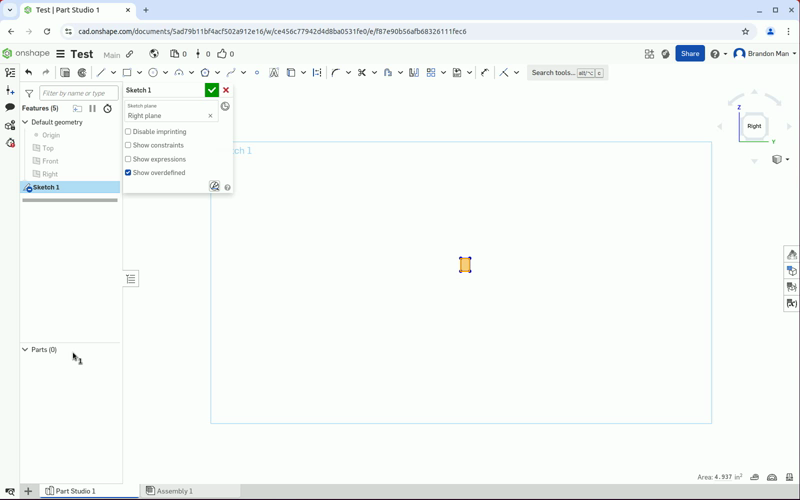
key(shift+y)
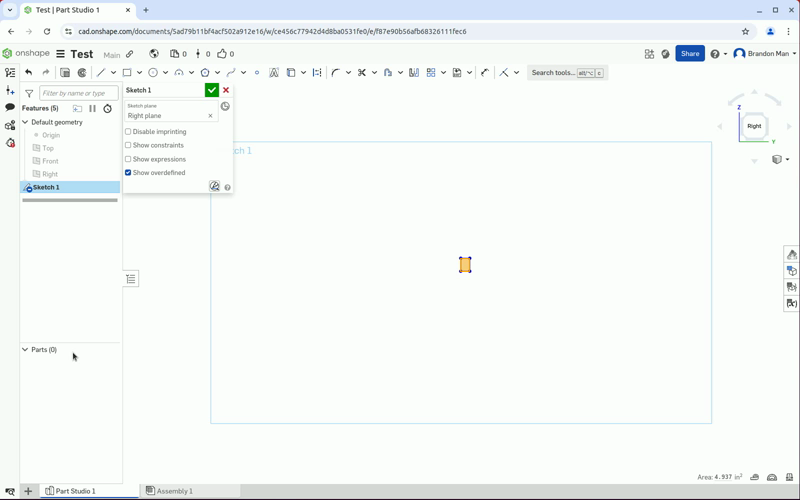
key(shift+e)
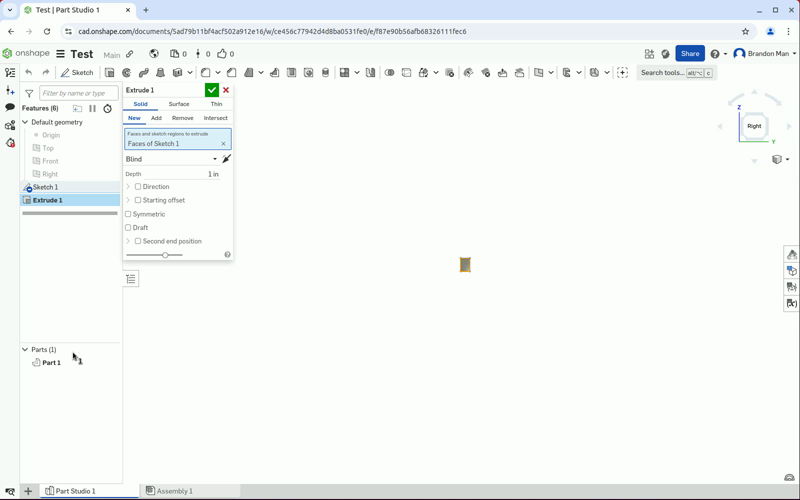
mouse_move(143, 106)
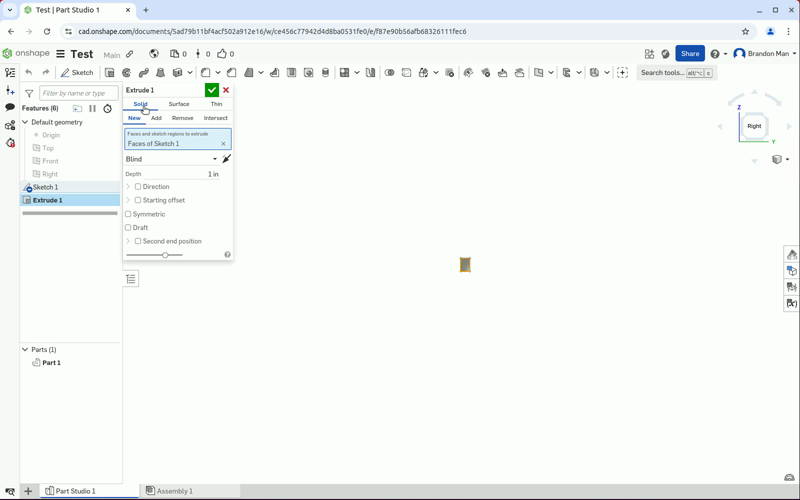
click(143, 106)
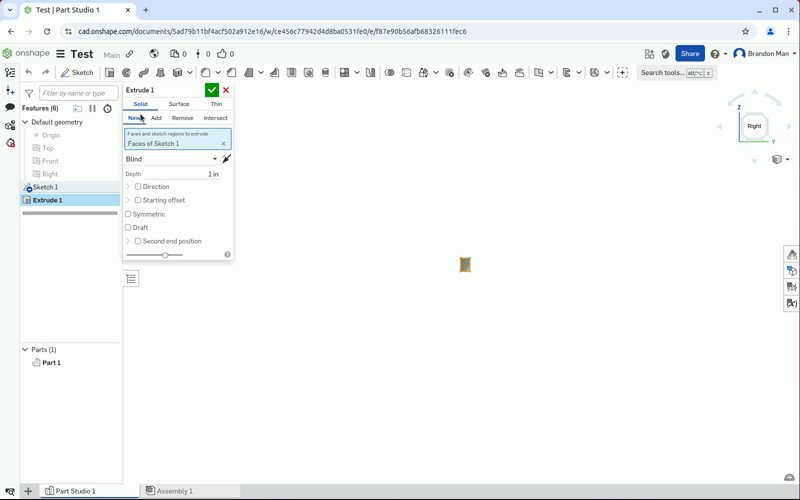
mouse_move(137, 120)
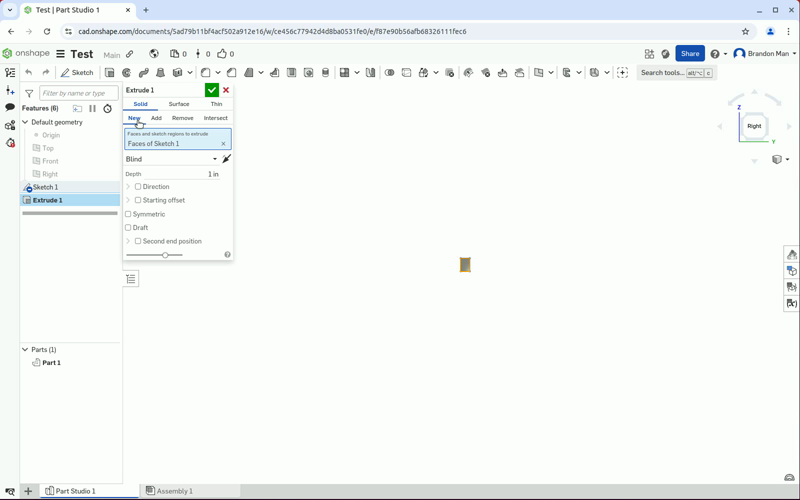
click(137, 120)
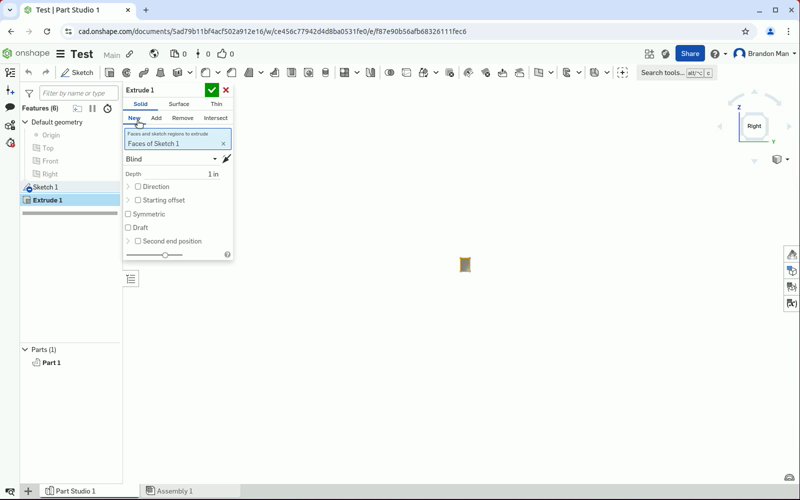
key(tab, 4)
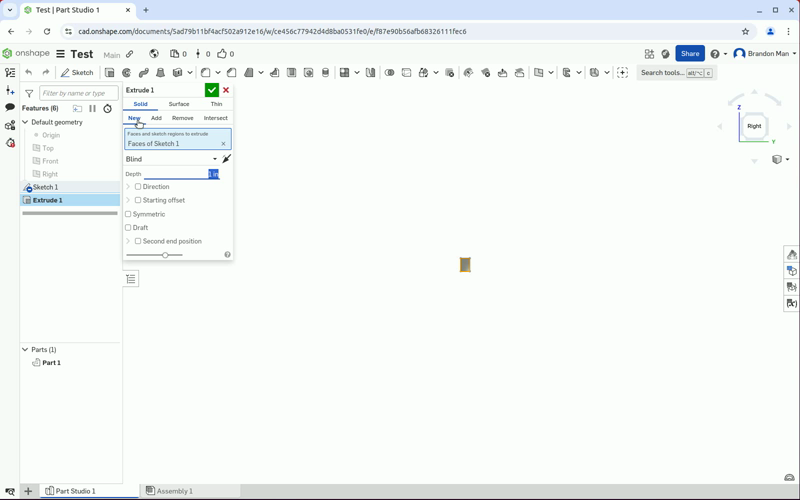
text(1.204)
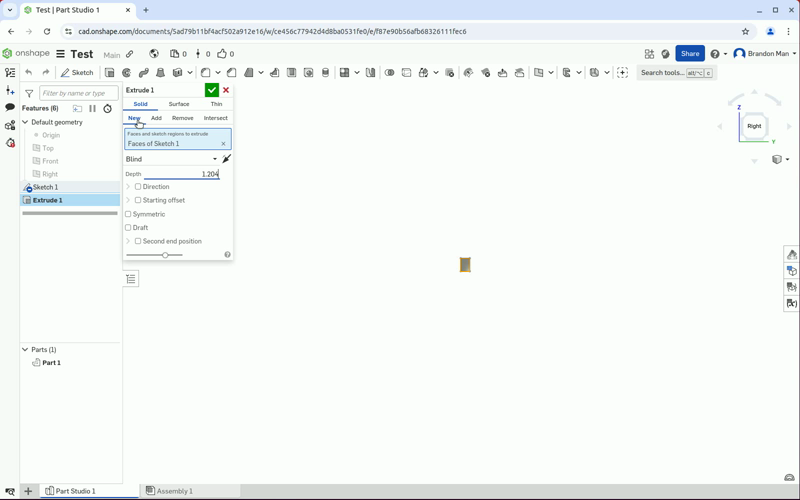
key(enter)
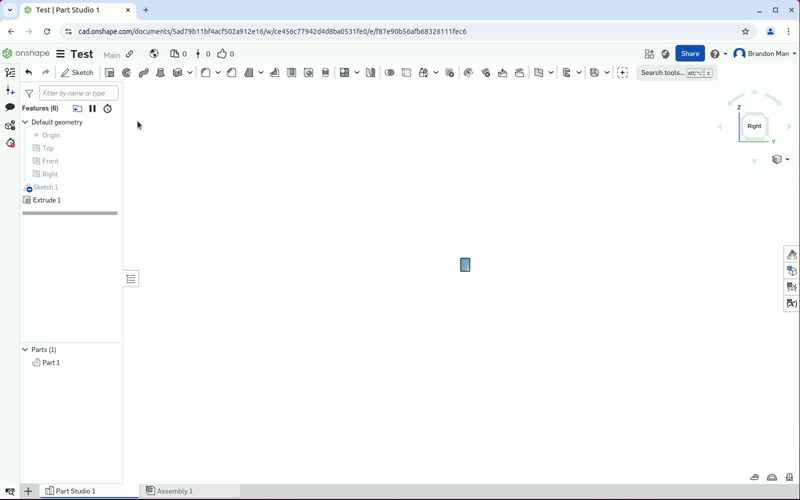
key(shift+h)
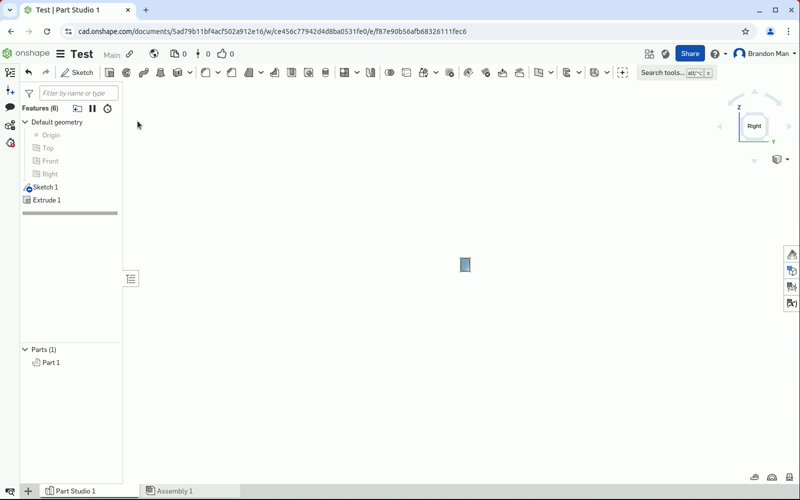
key(shift+h)
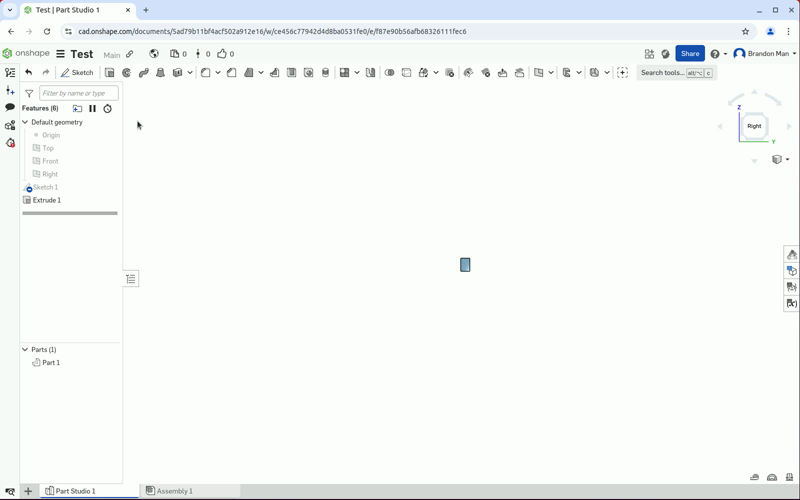
mouse_move(73, 189)
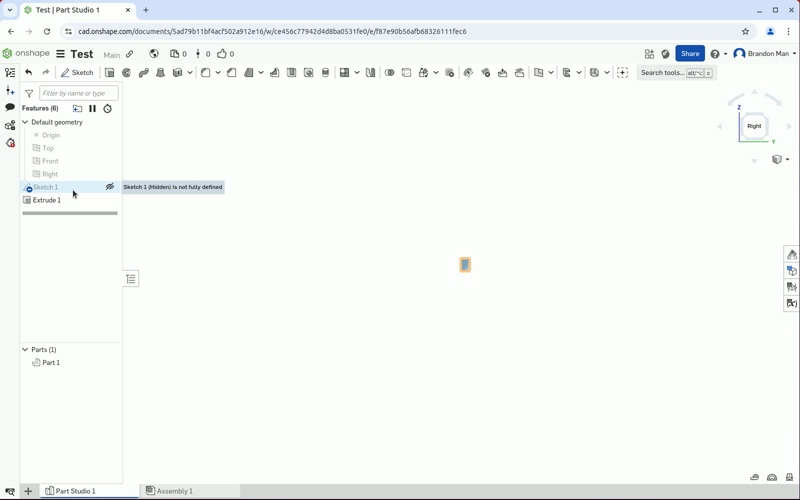
click(73, 189)
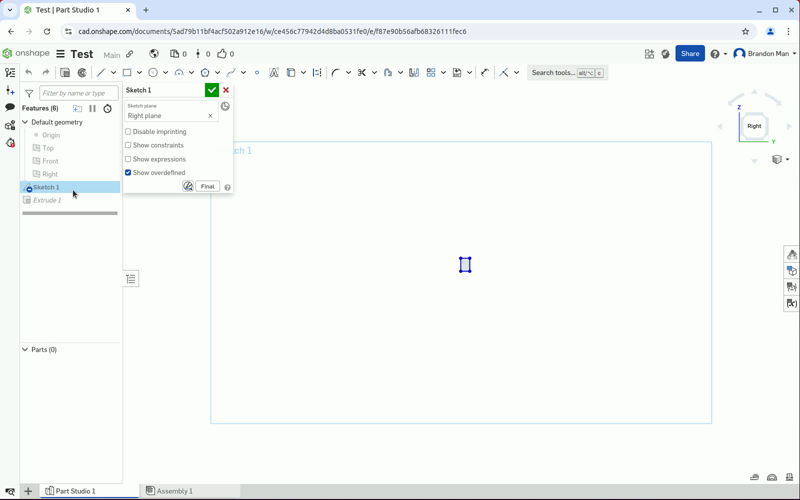
mouse_move(229, 92)
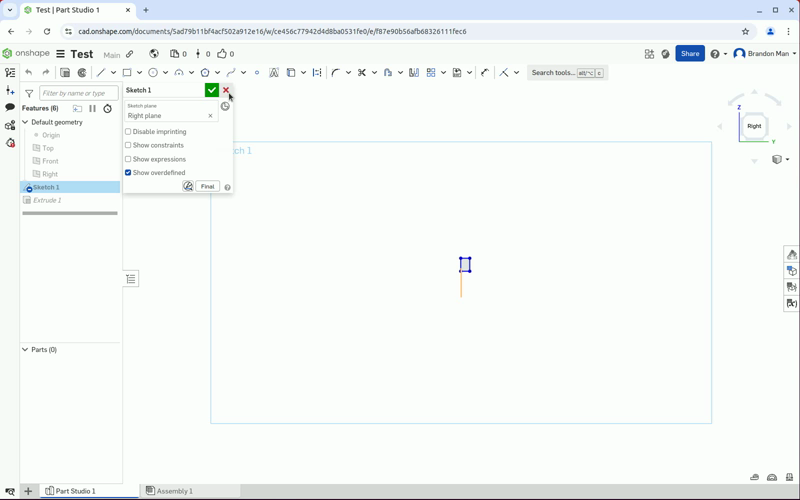
click(229, 92)
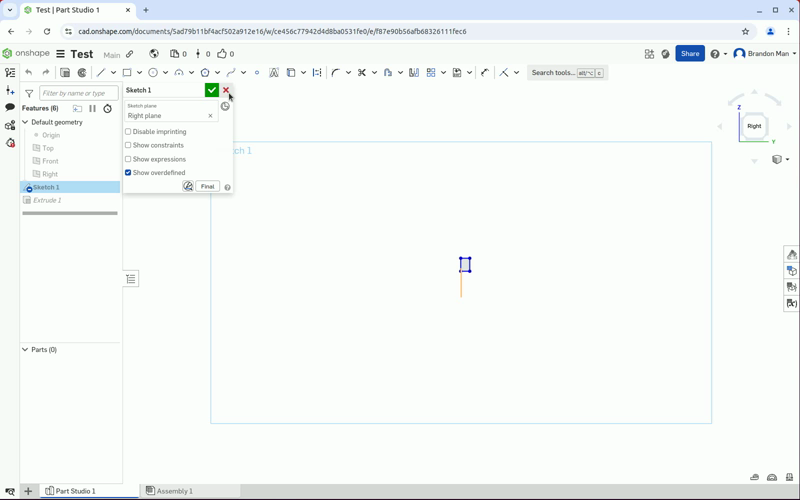
key(shift+s)
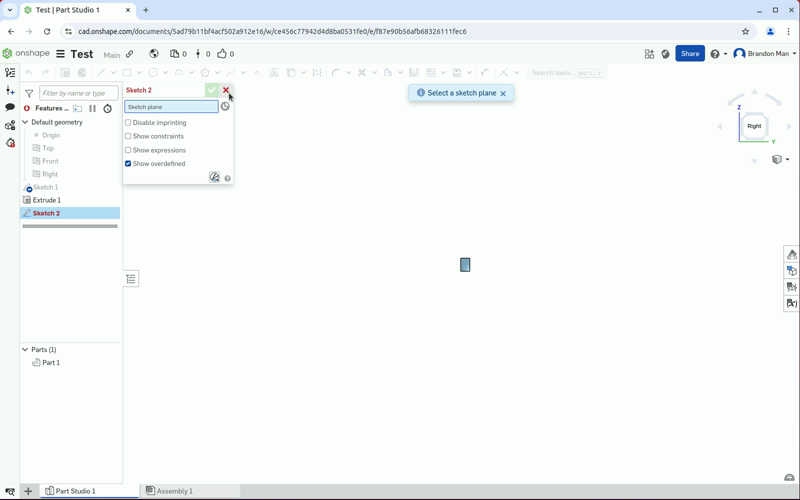
mouse_move(73, 176)
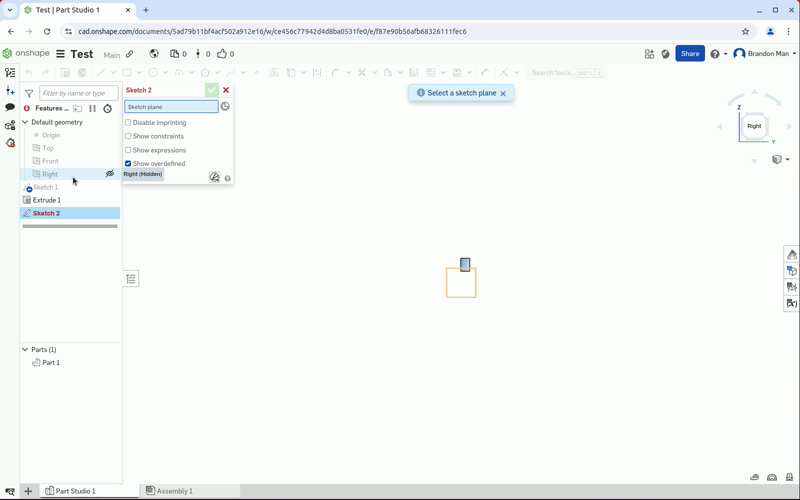
click(73, 176)
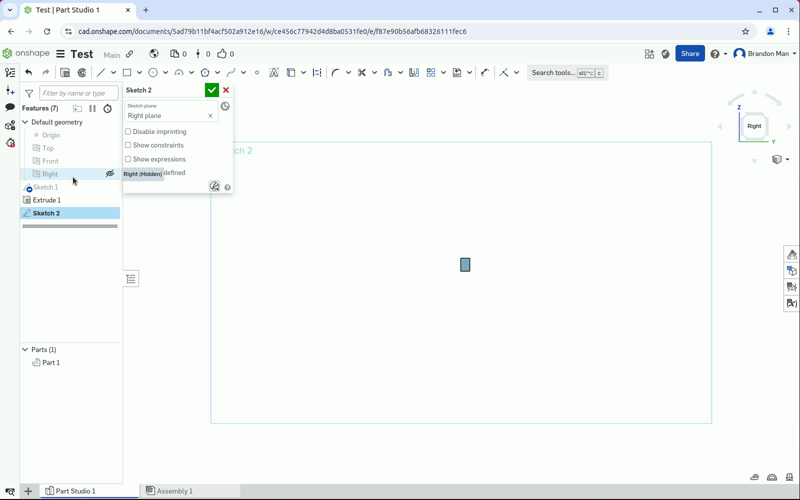
mouse_move(73, 352)
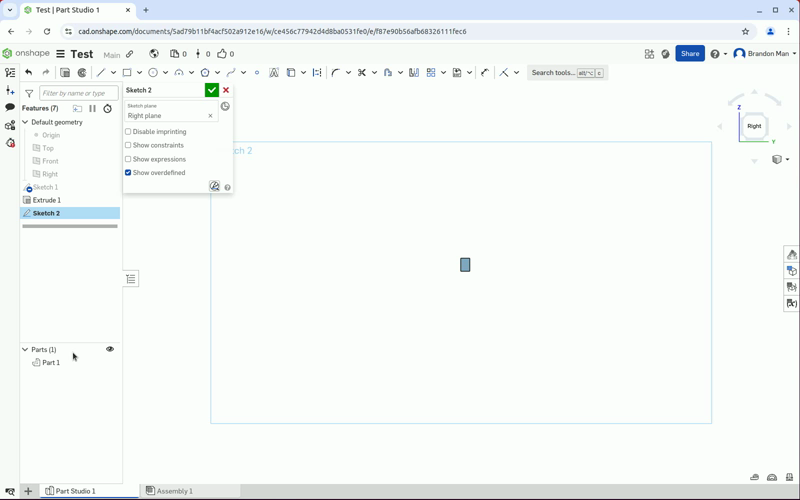
key(y)
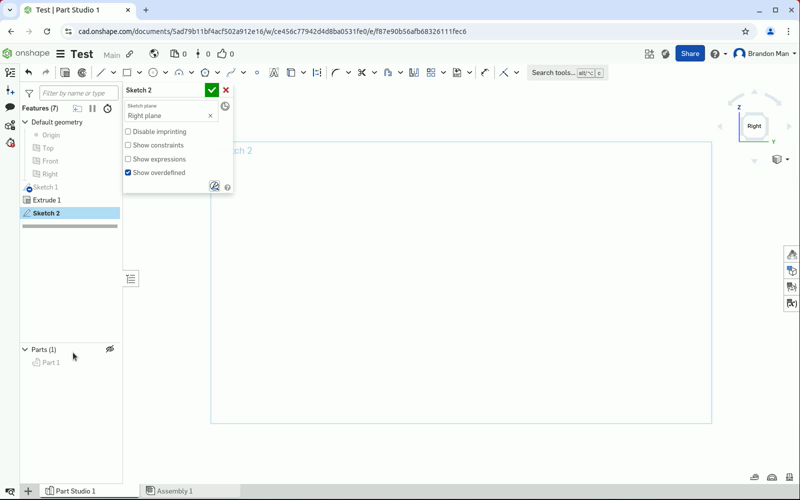
key(l)
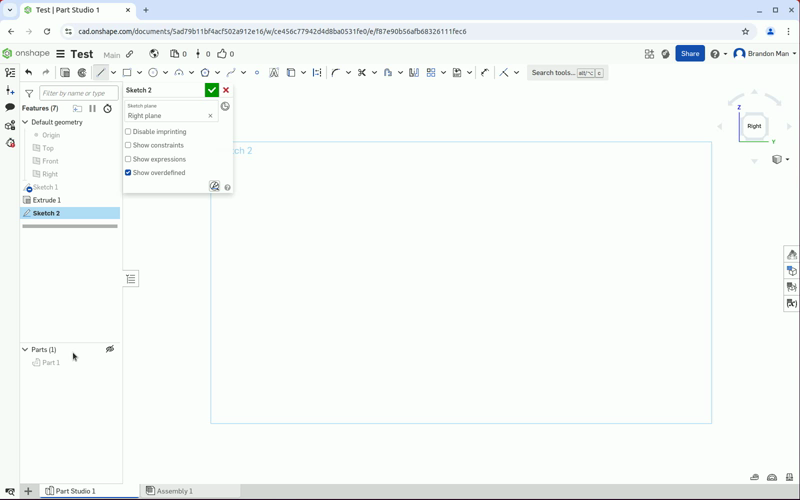
key_down(shift)
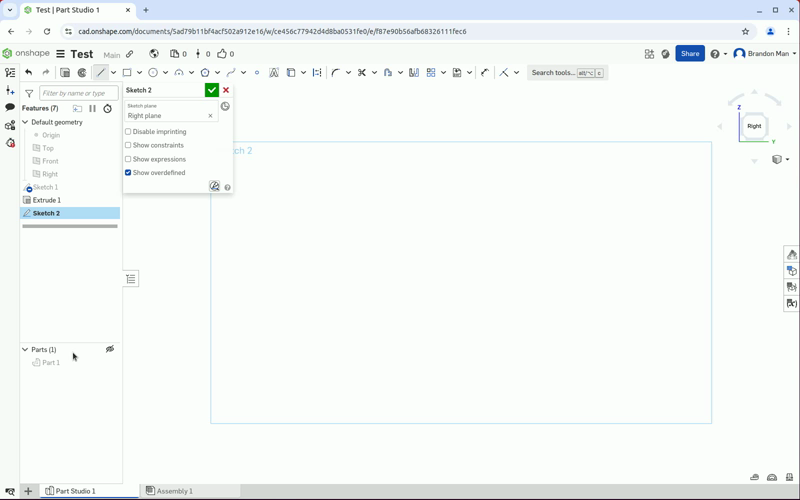
mouse_move(460, 238)
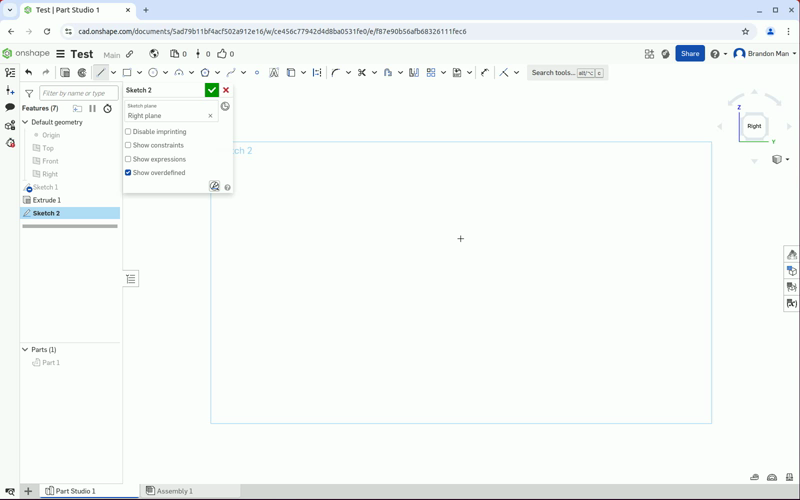
click(460, 238)
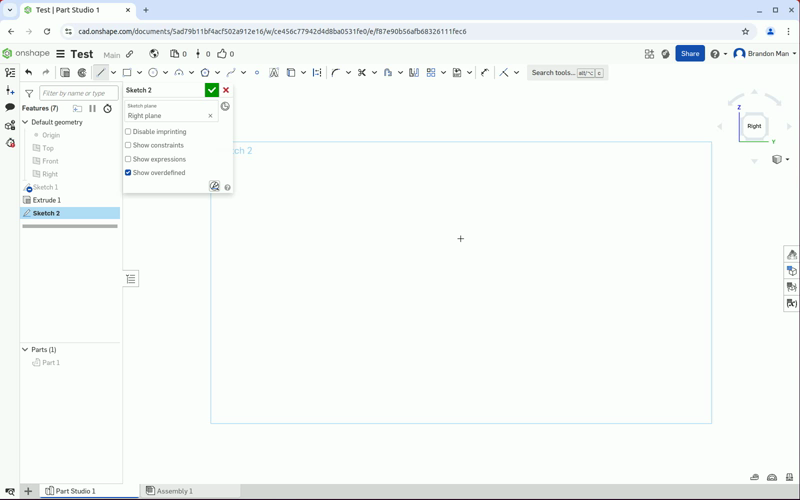
key_up(shift)
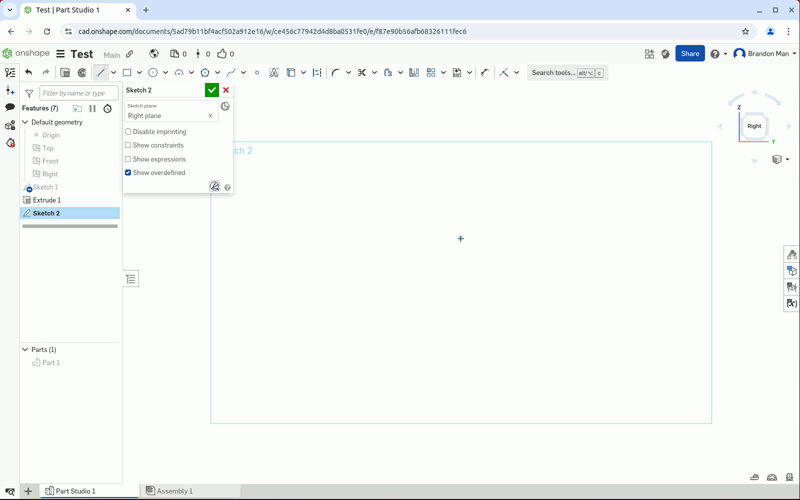
key_down(shift)
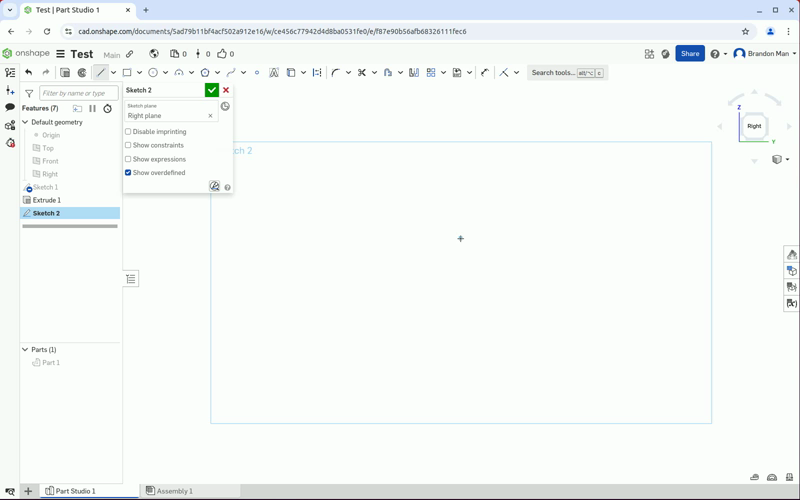
mouse_move(490, 238)
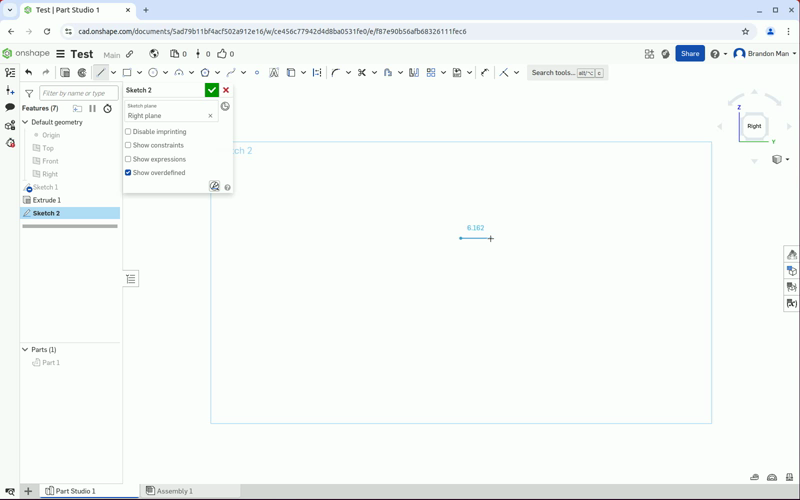
mouse_move(469, 238)
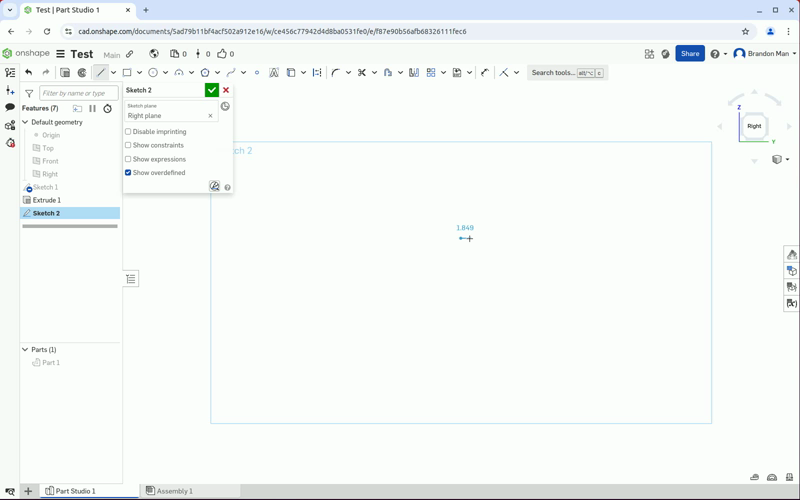
click(469, 238)
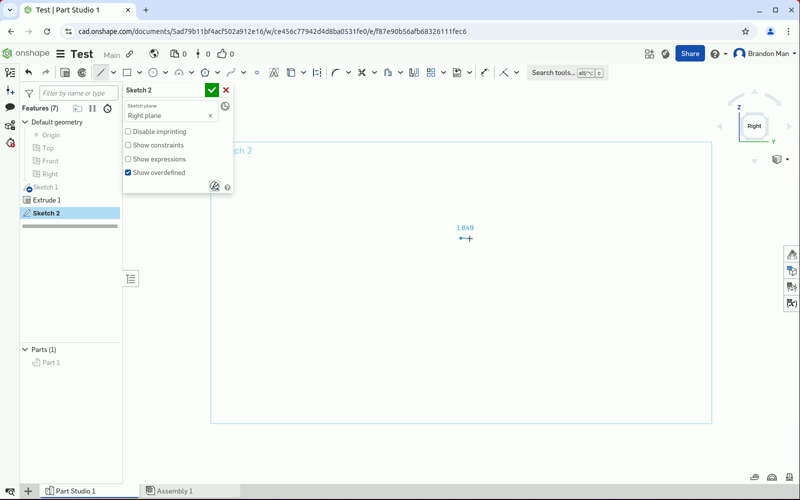
key_up(shift)
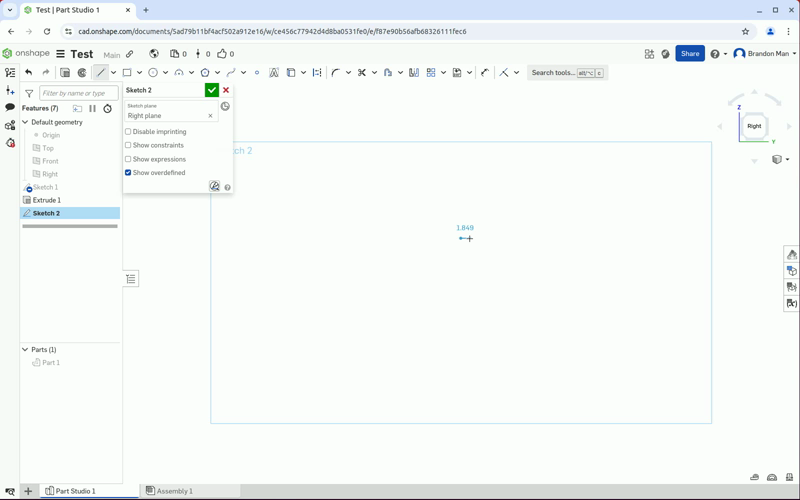
key_down(shift)
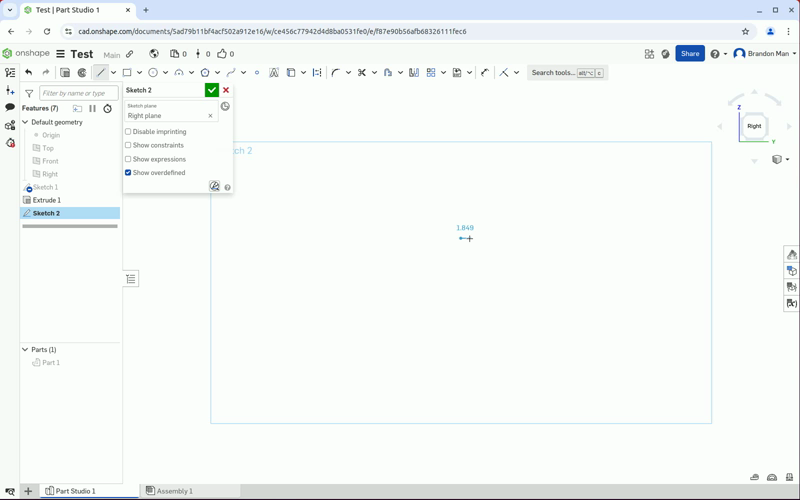
mouse_move(499, 238)
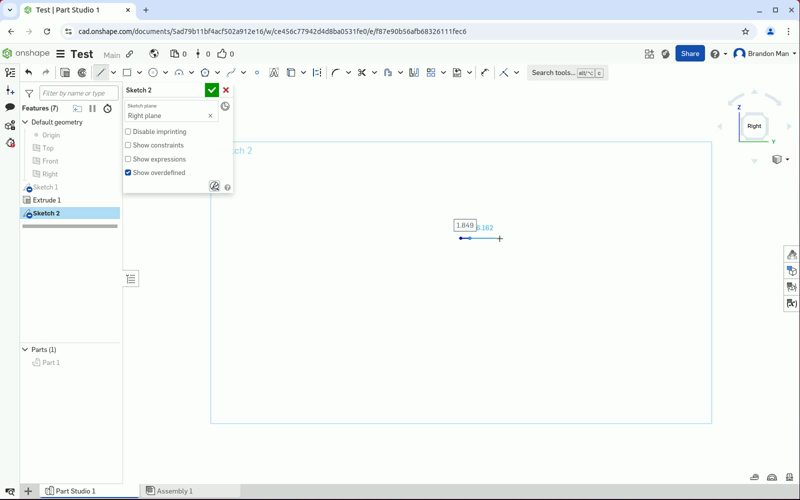
mouse_move(469, 225)
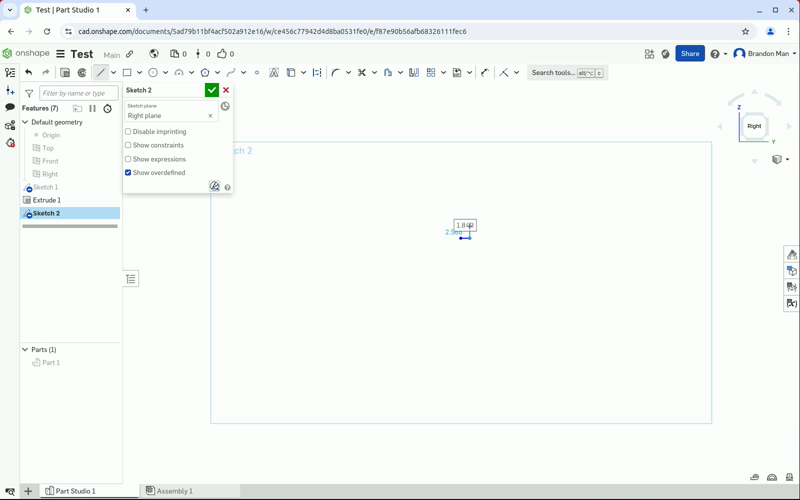
click(469, 225)
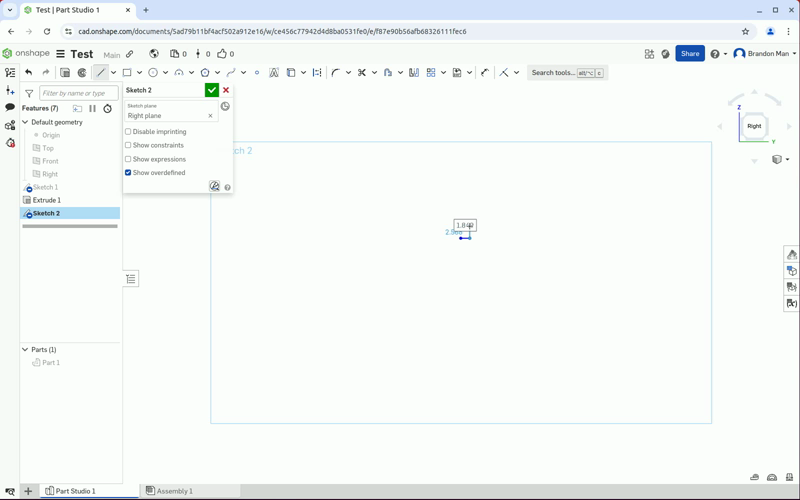
key_up(shift)
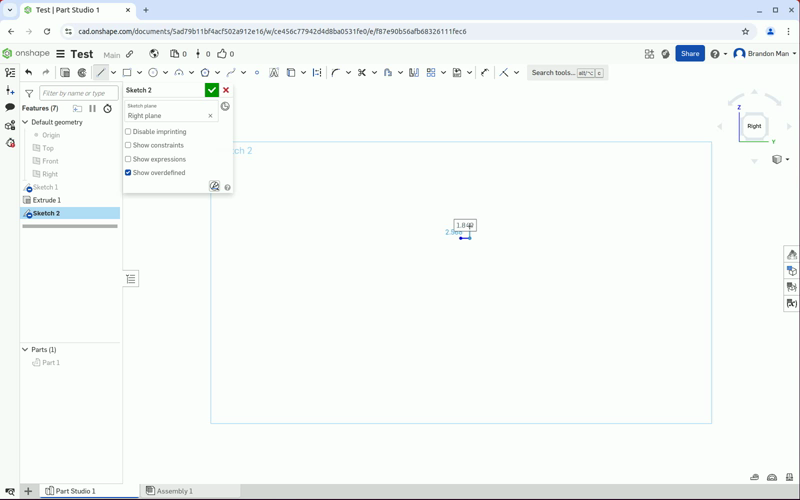
key_down(shift)
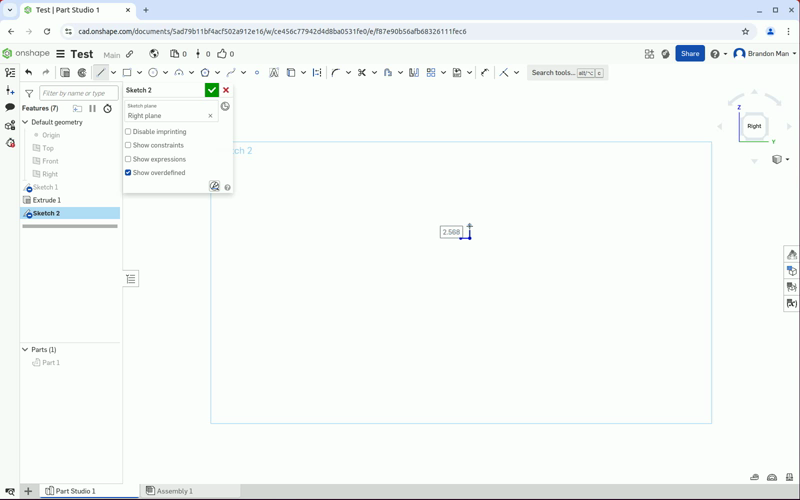
mouse_move(499, 225)
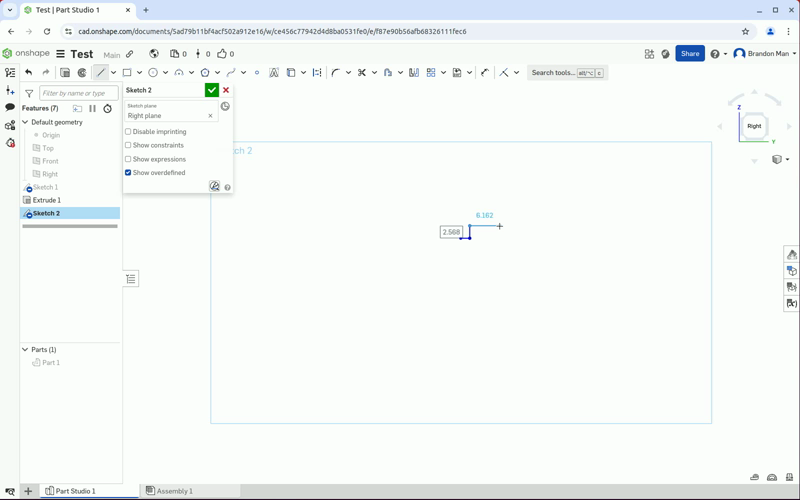
mouse_move(460, 225)
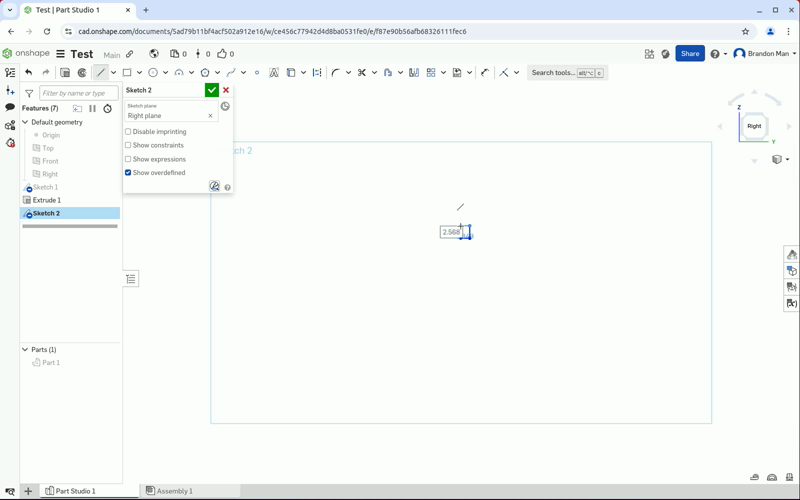
click(460, 225)
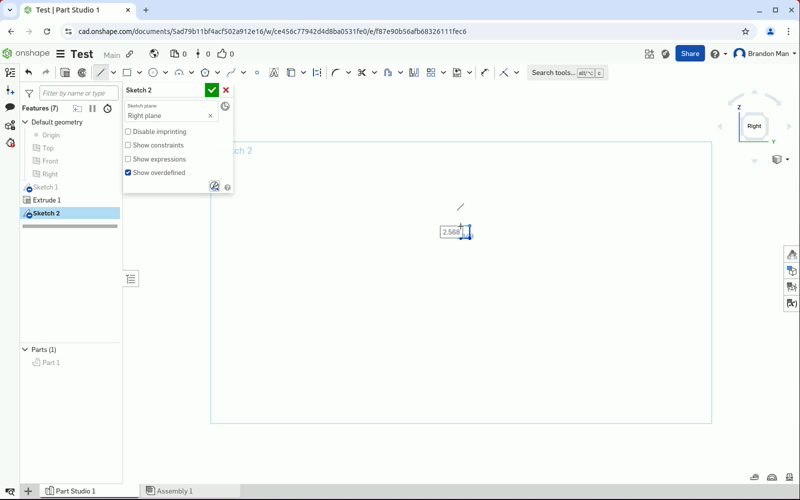
key_up(shift)
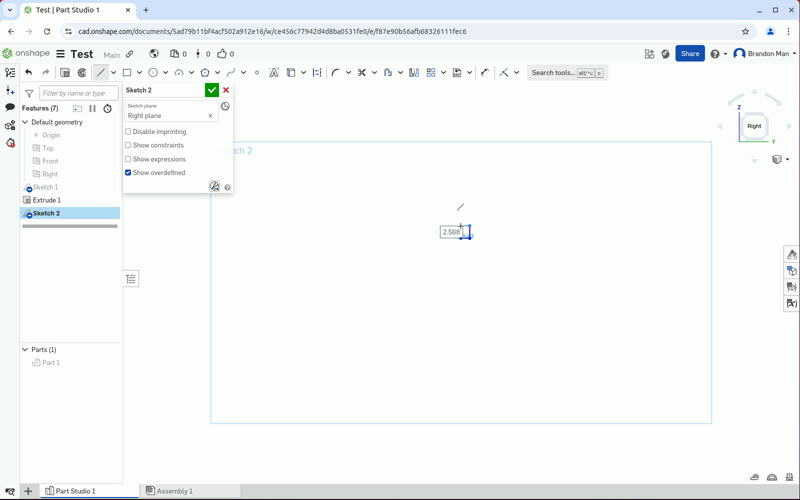
mouse_move(490, 225)
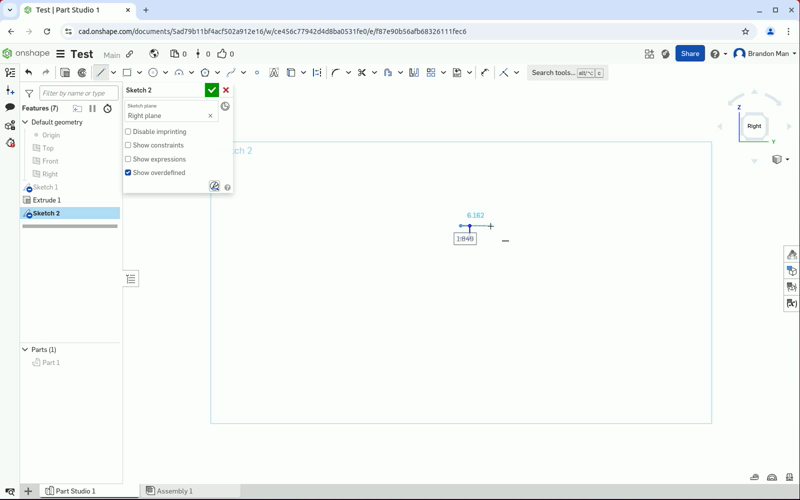
key_down(shift)
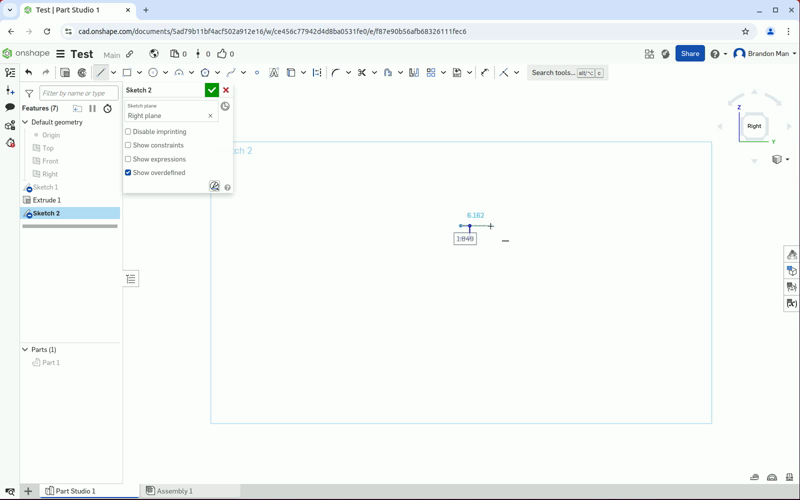
mouse_move(460, 238)
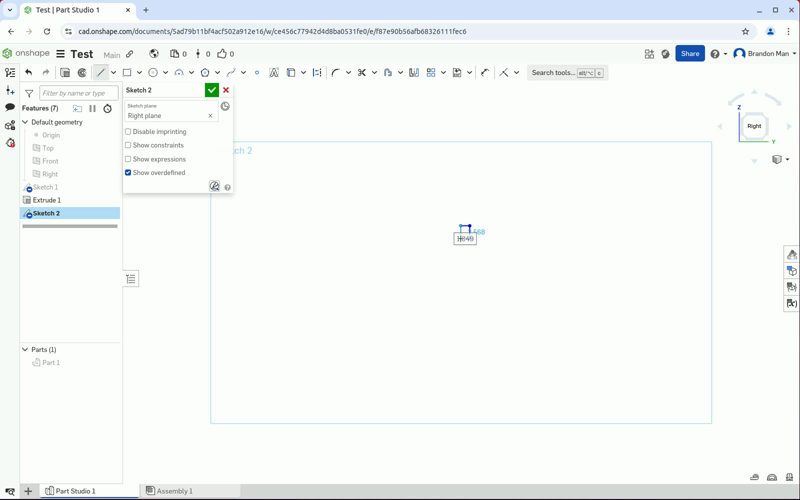
key_up(shift)
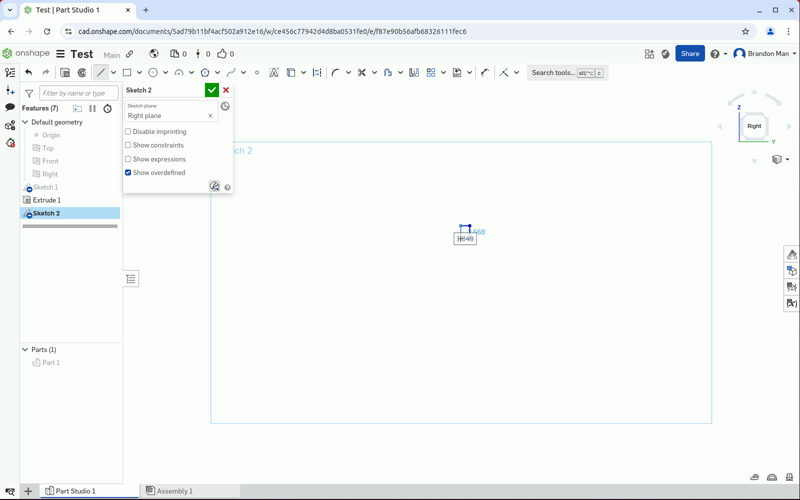
click(460, 238)
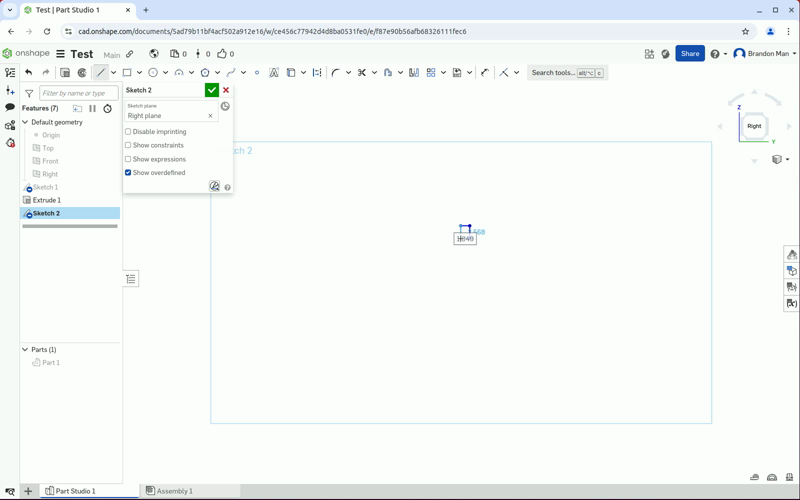
key(esc)
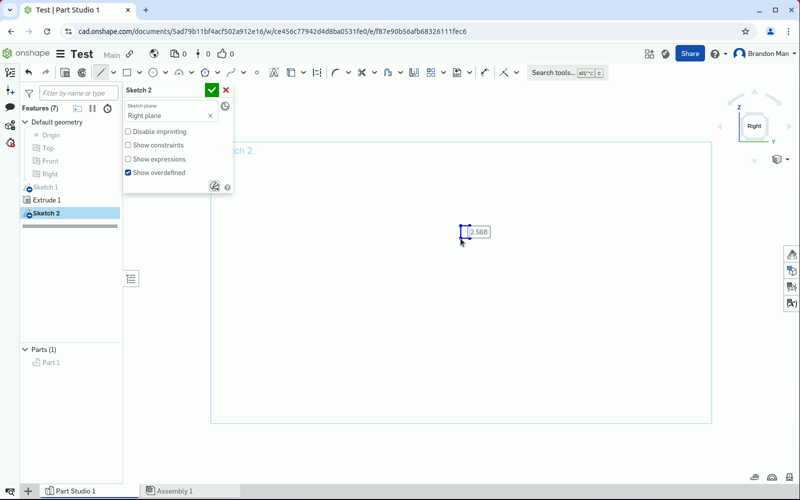
mouse_move(465, 234)
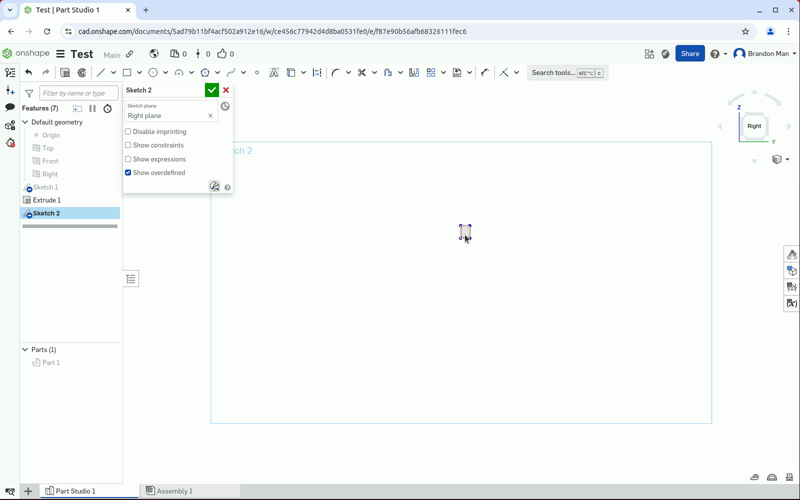
scroll(6)
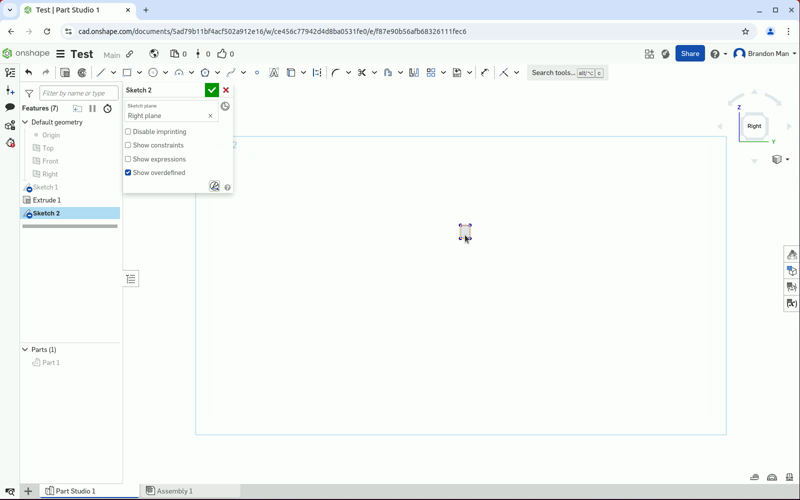
scroll(6)
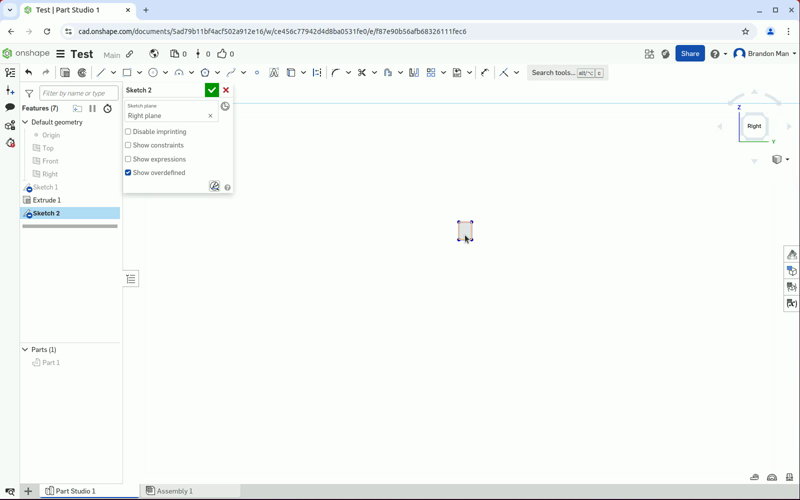
scroll(6)
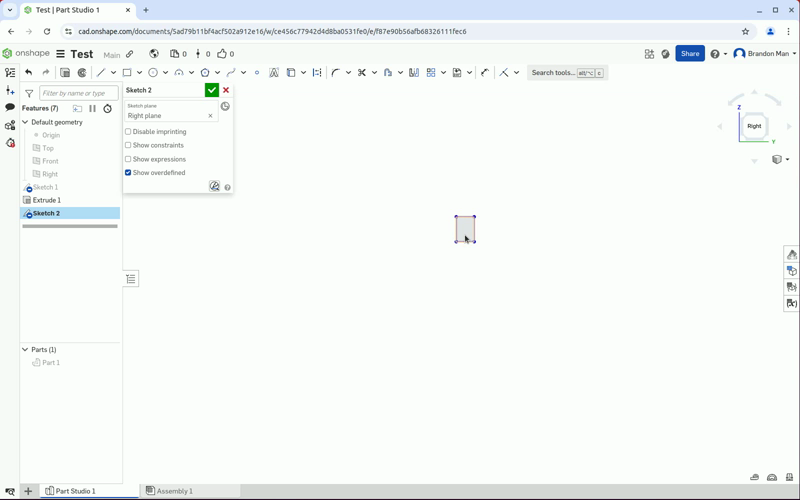
scroll(6)
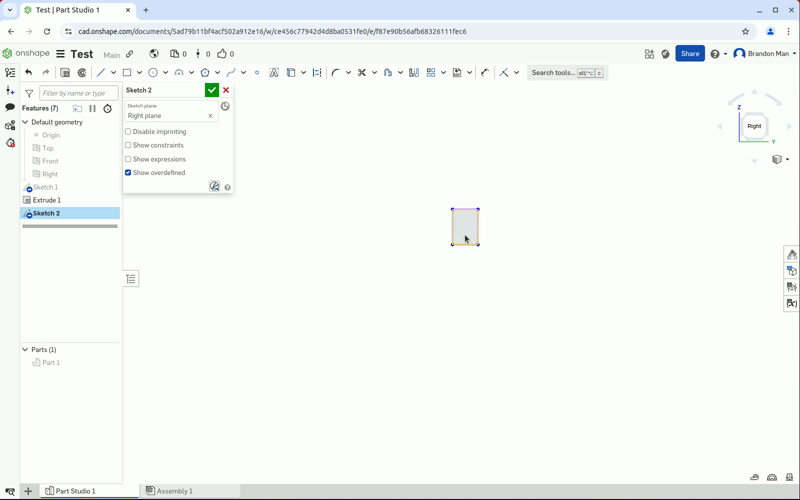
scroll(6)
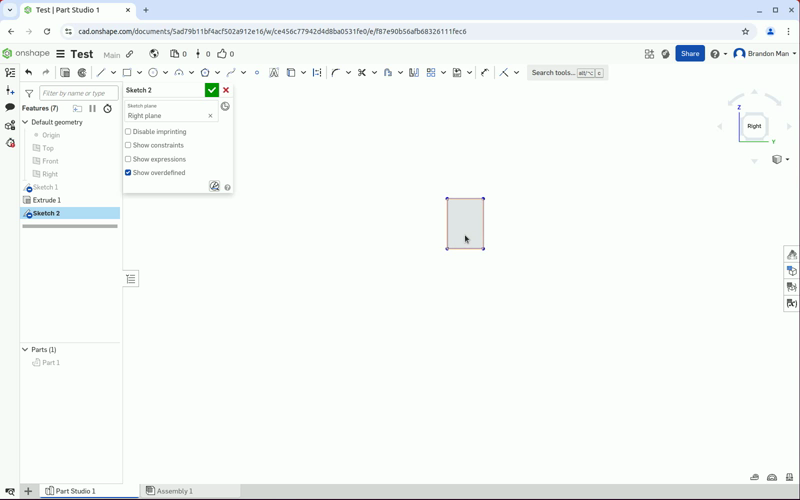
scroll(6)
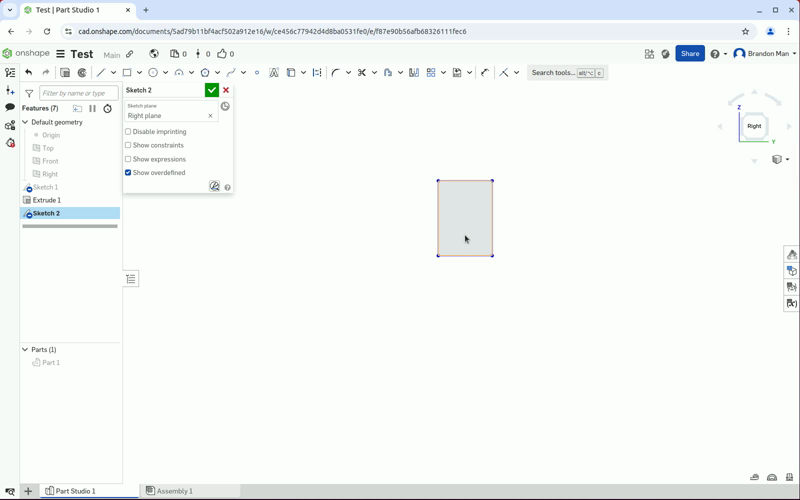
scroll(6)
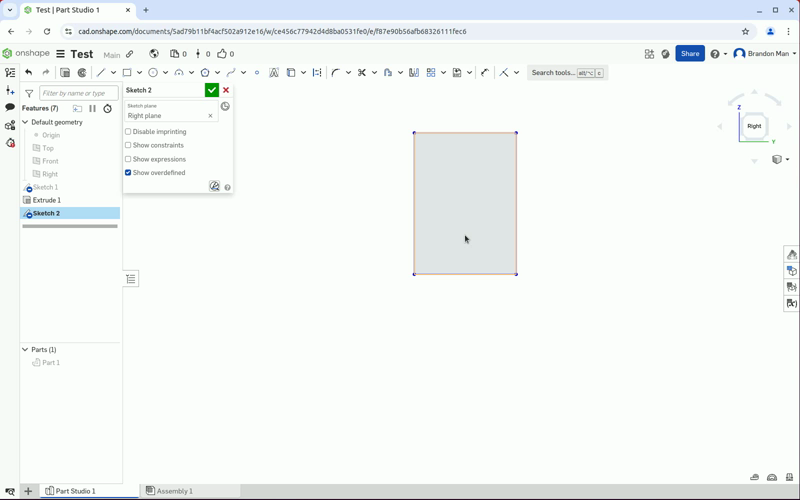
click(465, 234)
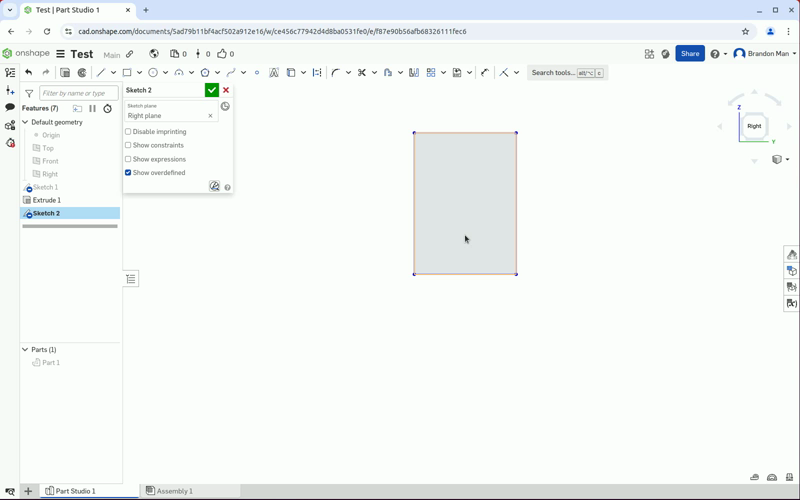
scroll(-6)
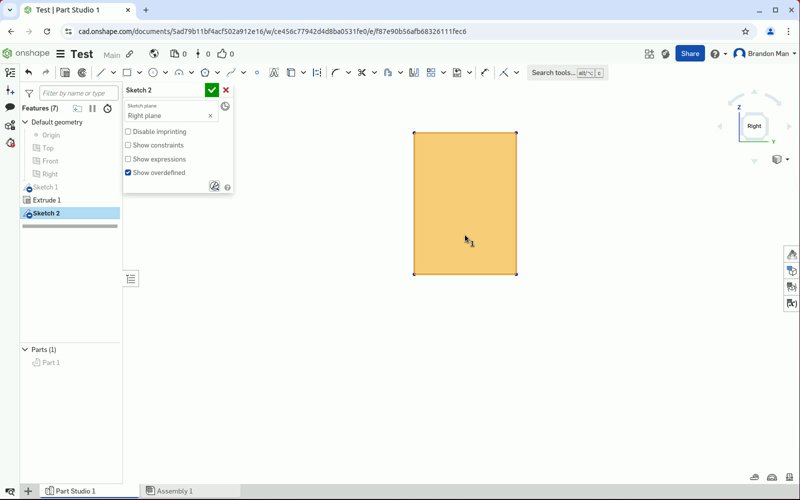
scroll(-6)
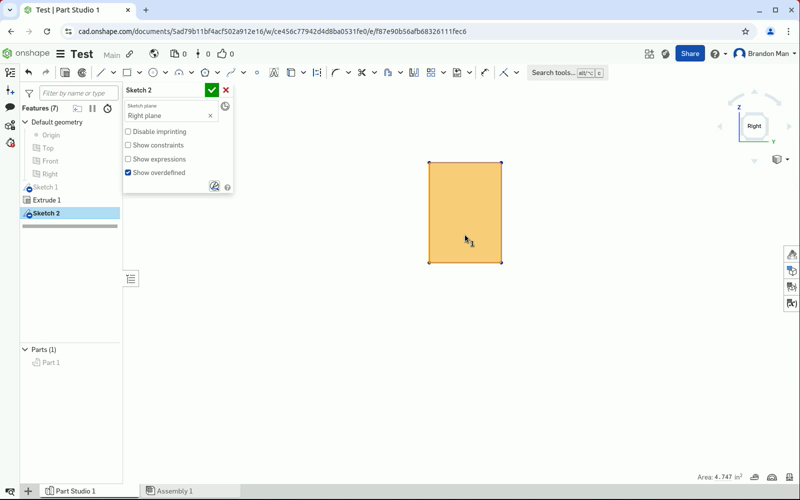
scroll(-6)
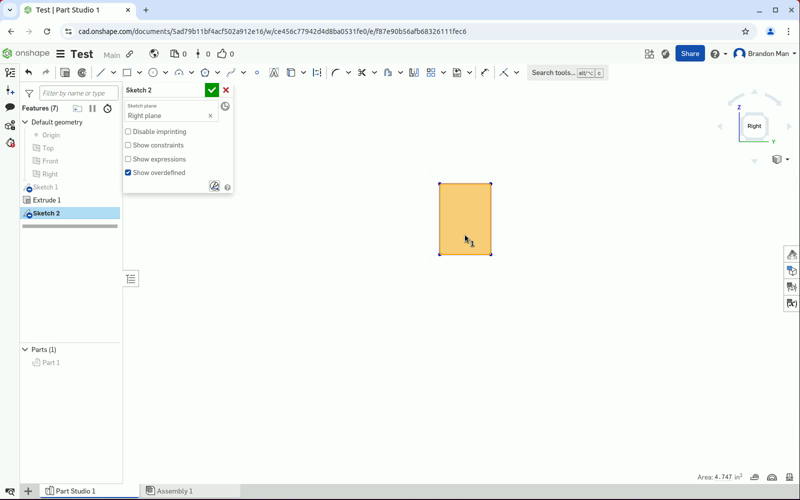
scroll(-6)
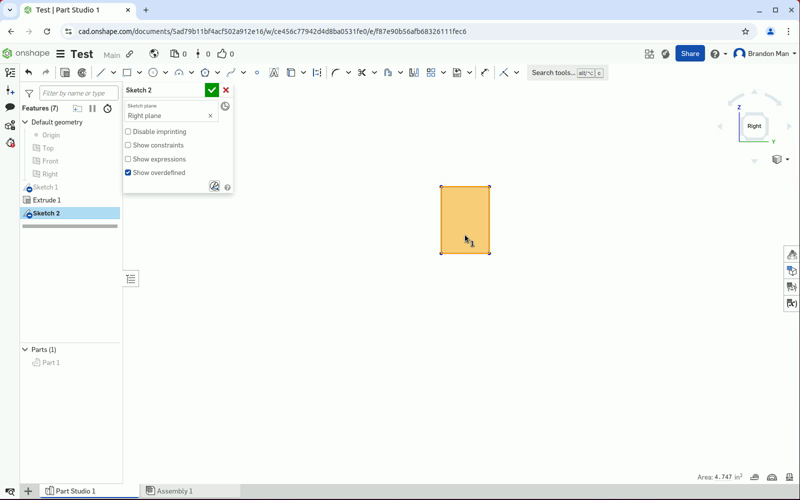
scroll(-6)
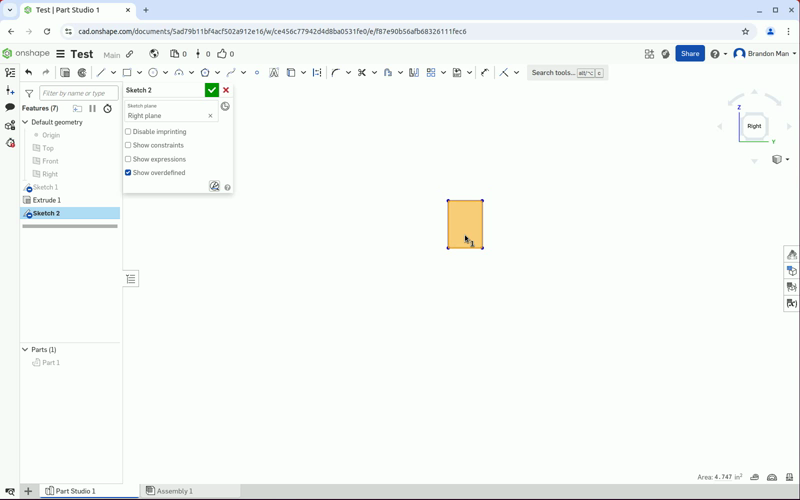
scroll(-6)
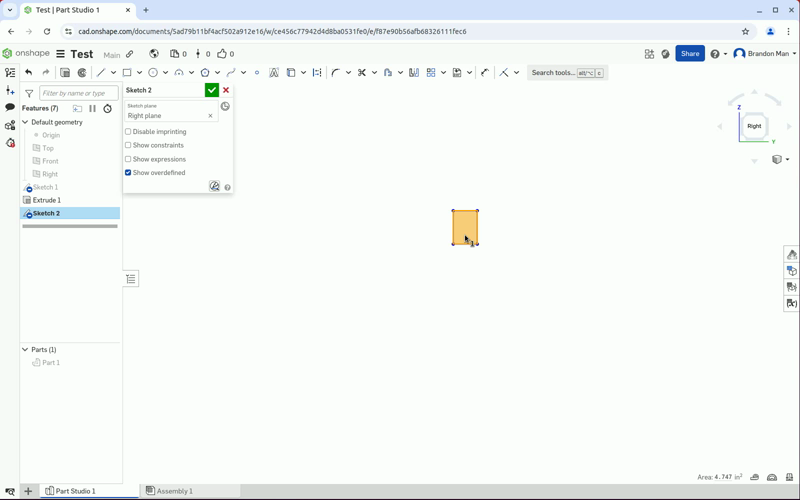
scroll(-6)
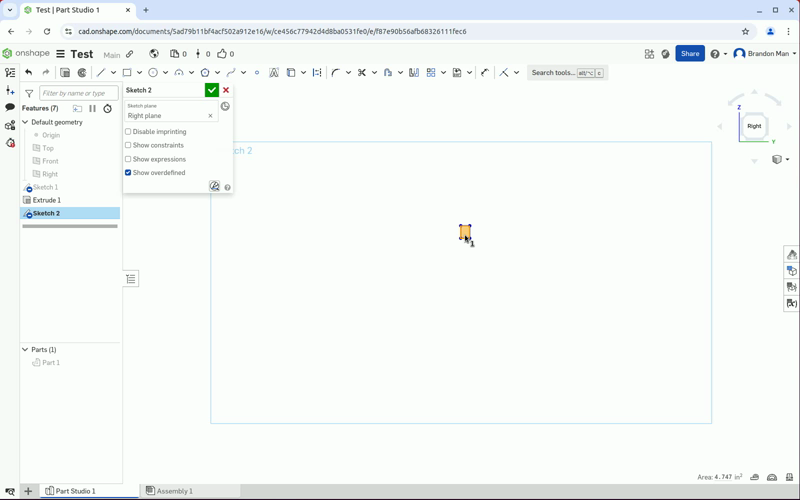
mouse_move(73, 352)
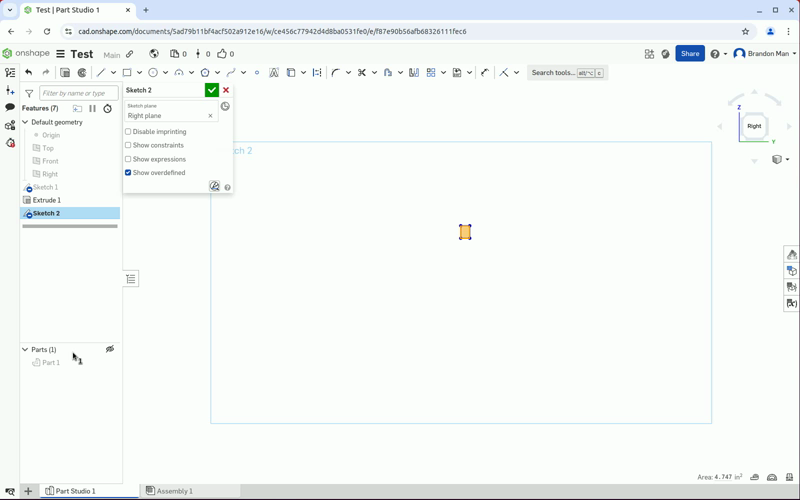
key(shift+y)
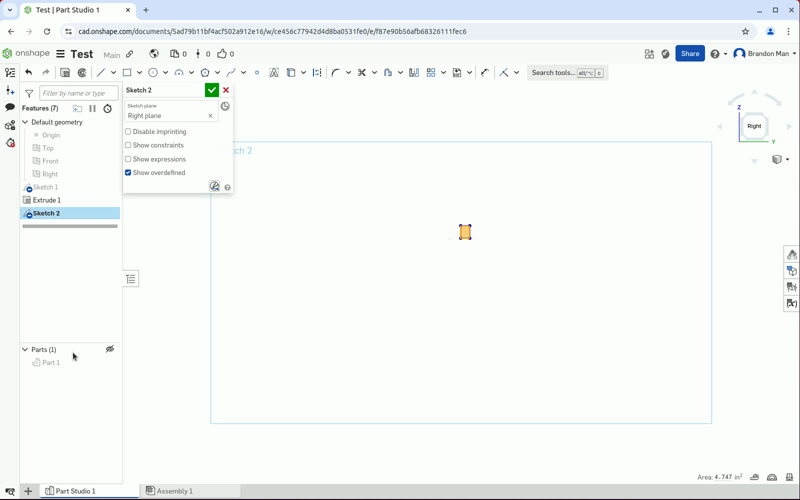
key(shift+e)
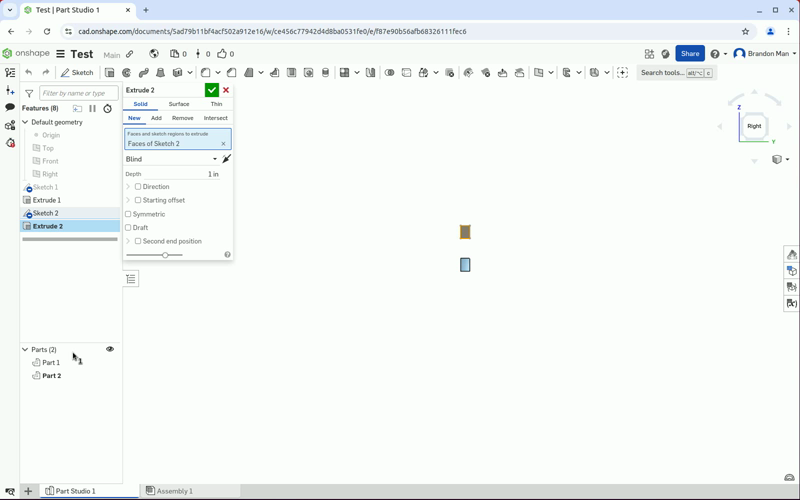
mouse_move(143, 106)
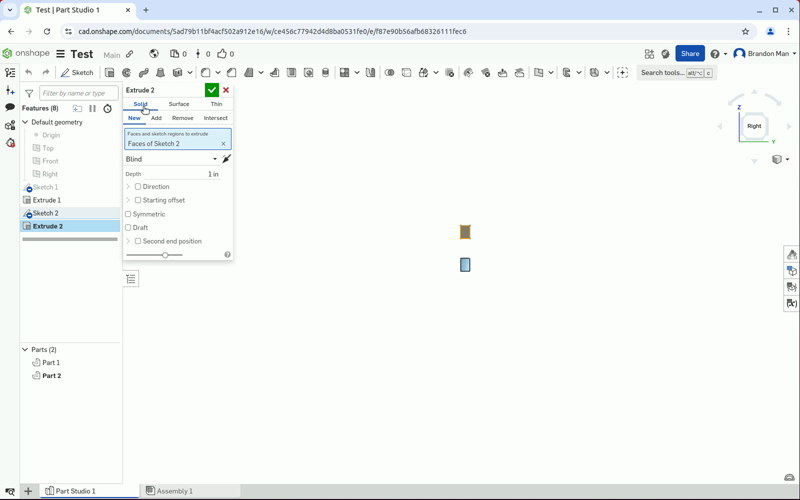
click(143, 106)
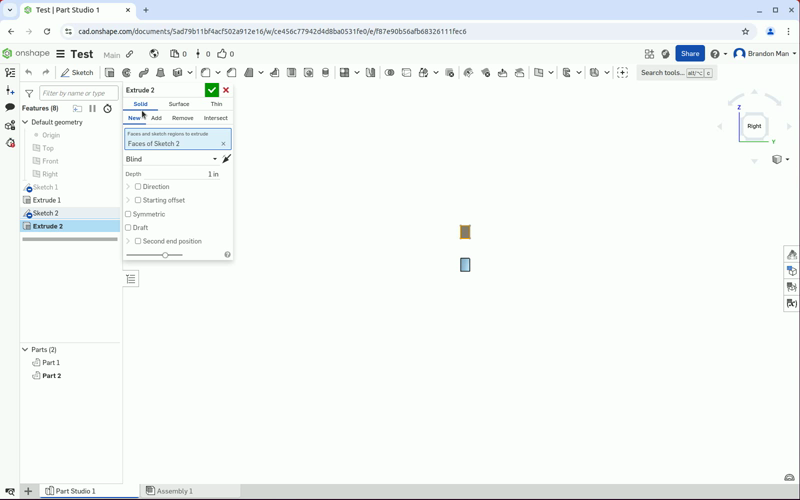
mouse_move(137, 120)
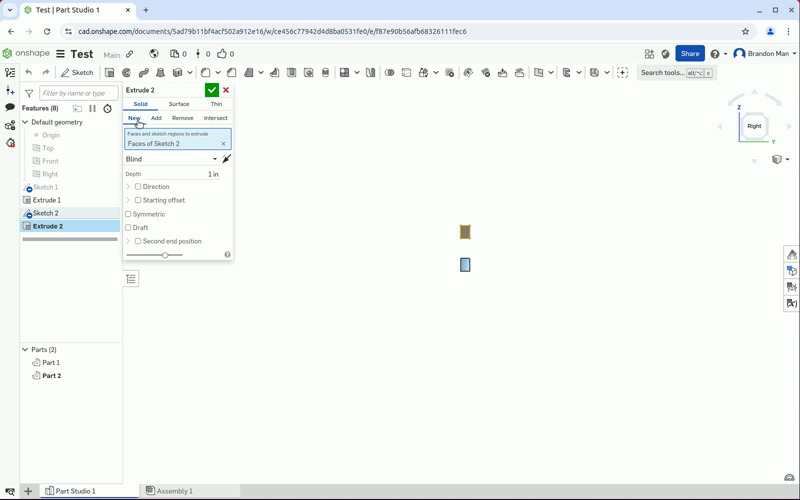
click(137, 120)
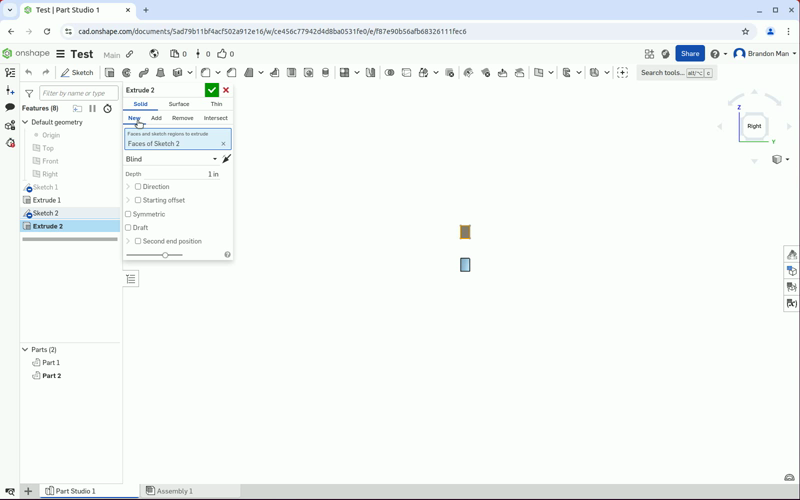
key(tab, 4)
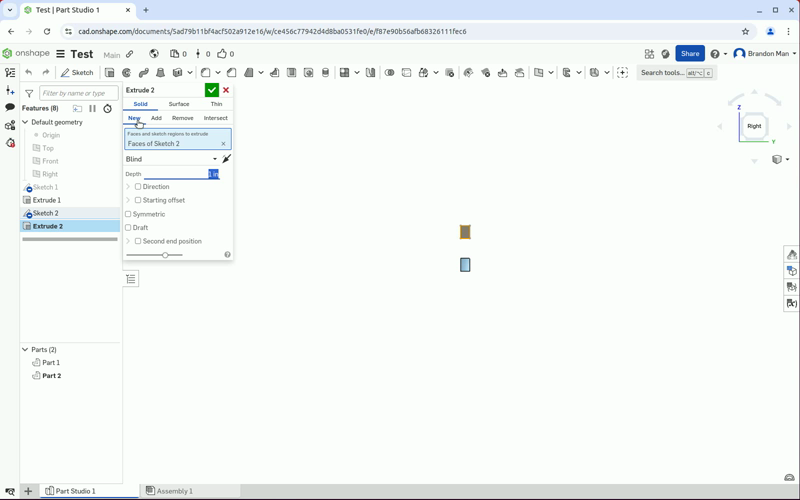
text(1.204)
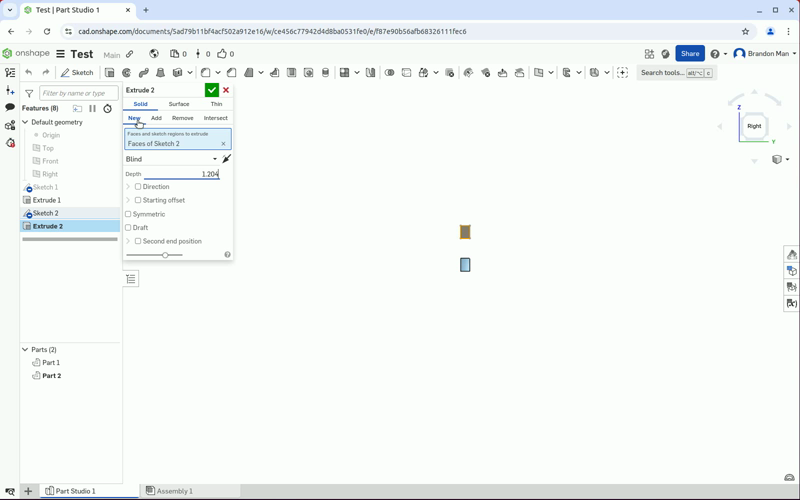
key(enter)
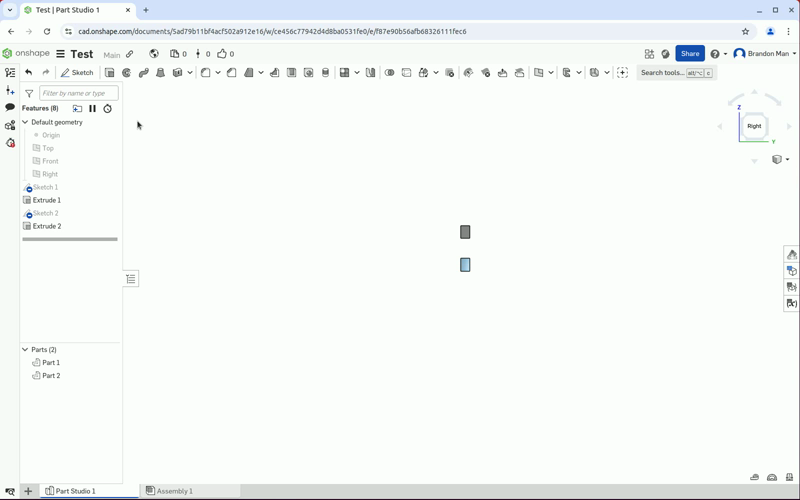
key(shift+h)
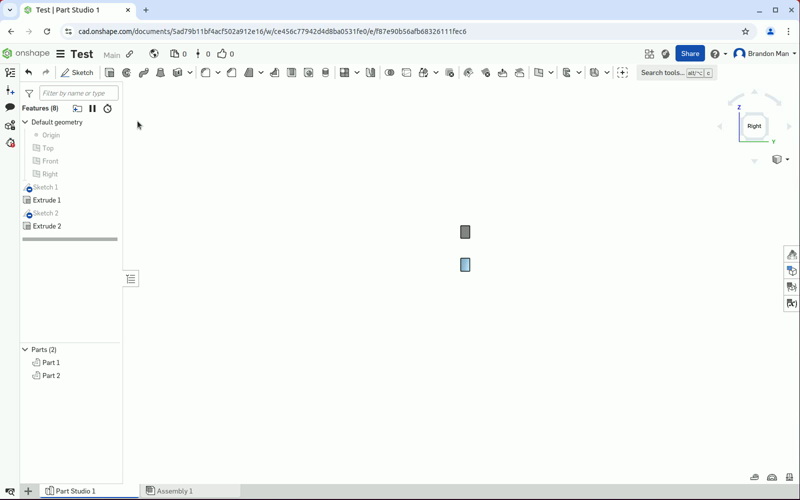
key(shift+h)
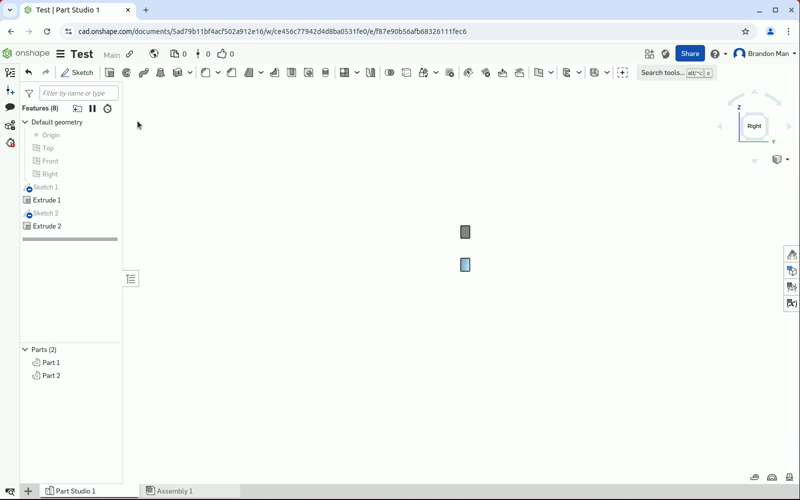
mouse_move(73, 189)
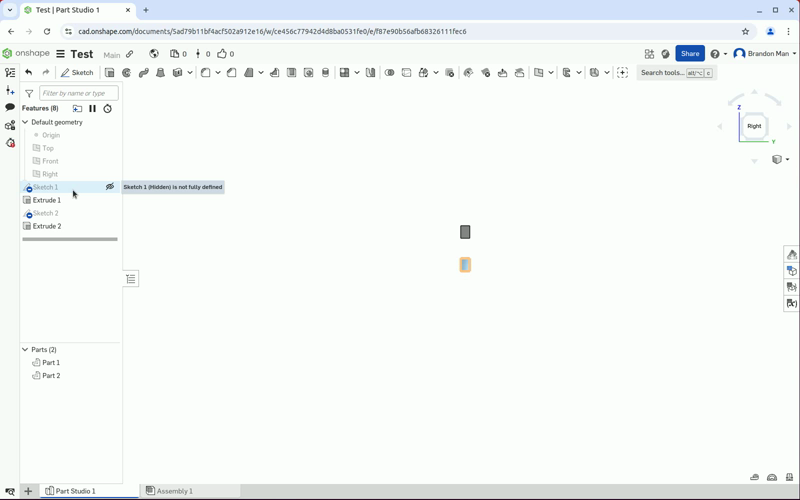
click(73, 189)
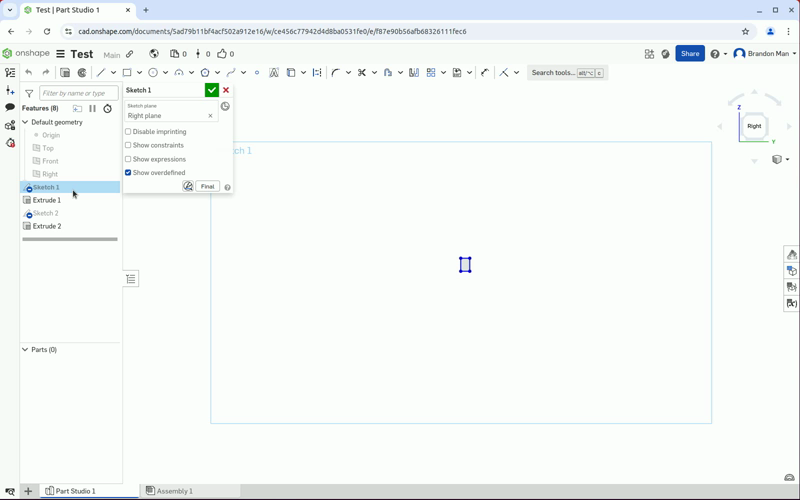
mouse_move(229, 92)
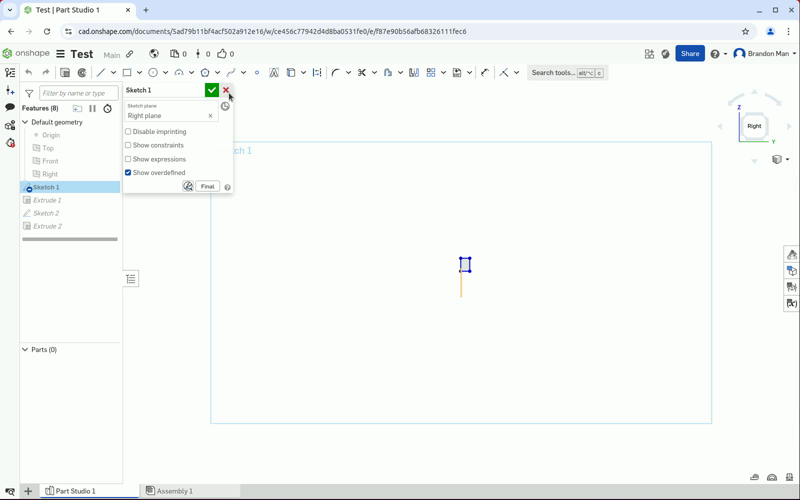
click(229, 92)
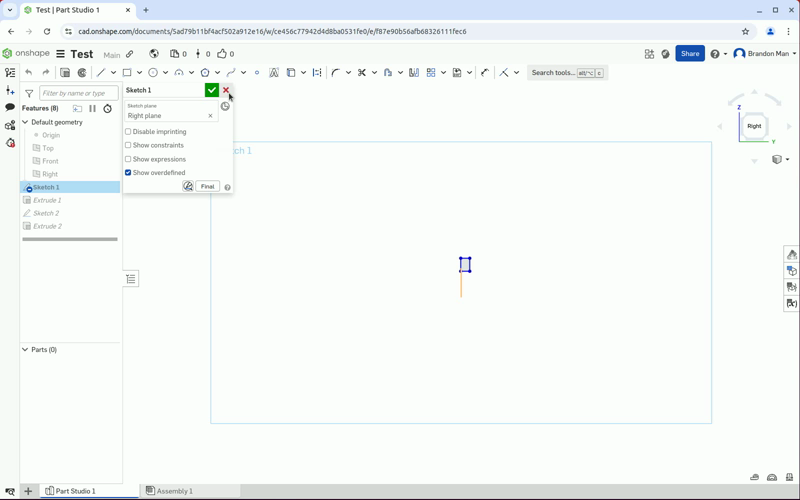
key(shift+s)
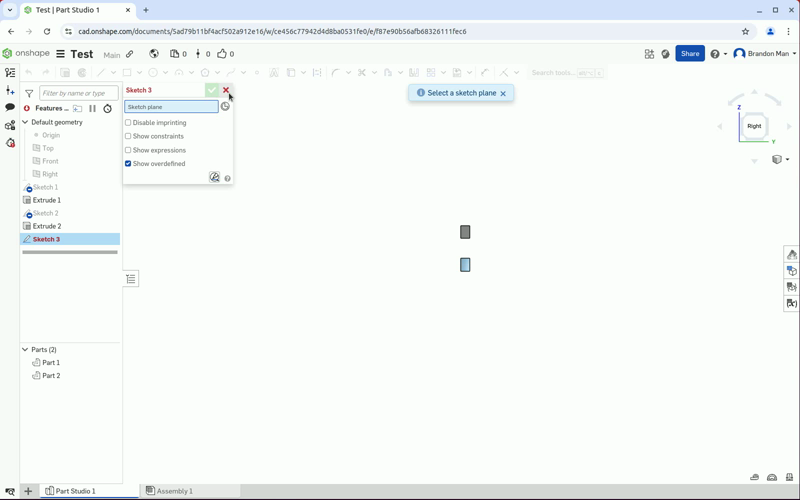
mouse_move(73, 176)
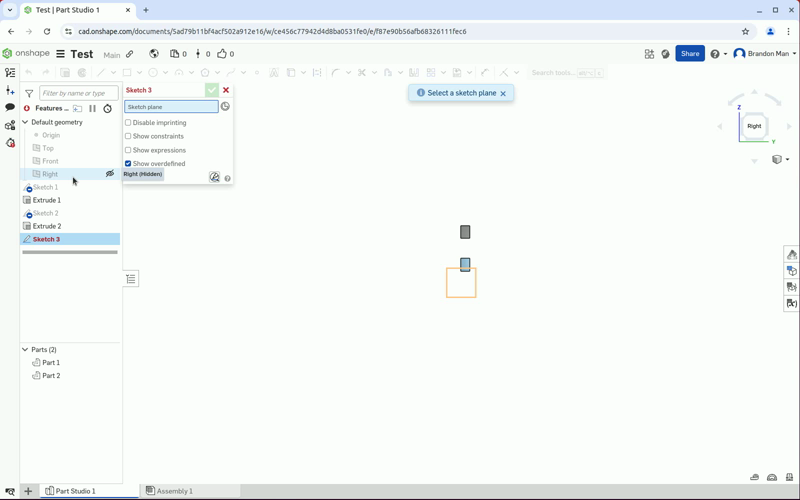
click(73, 176)
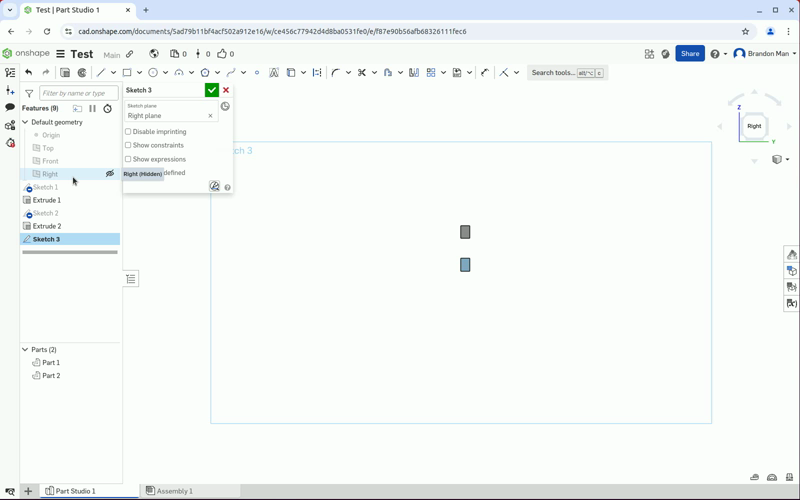
mouse_move(73, 352)
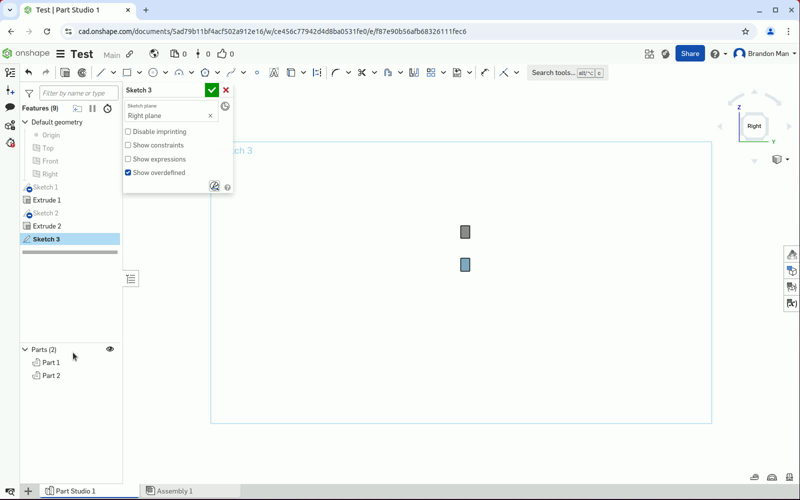
key(y)
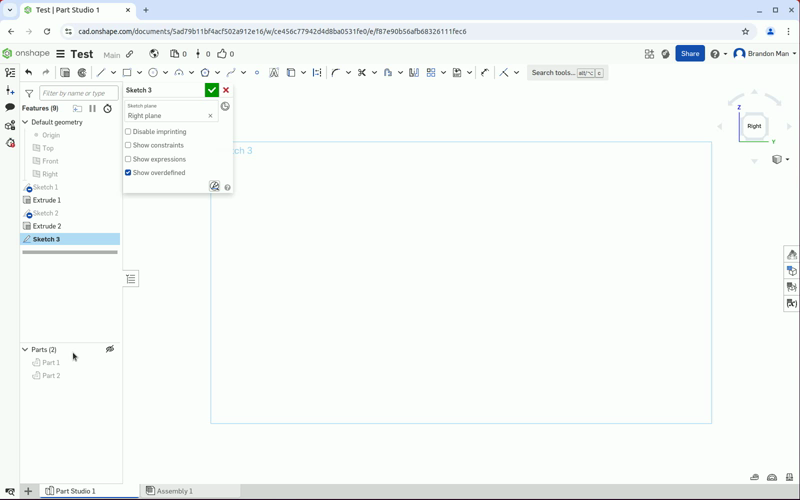
key(l)
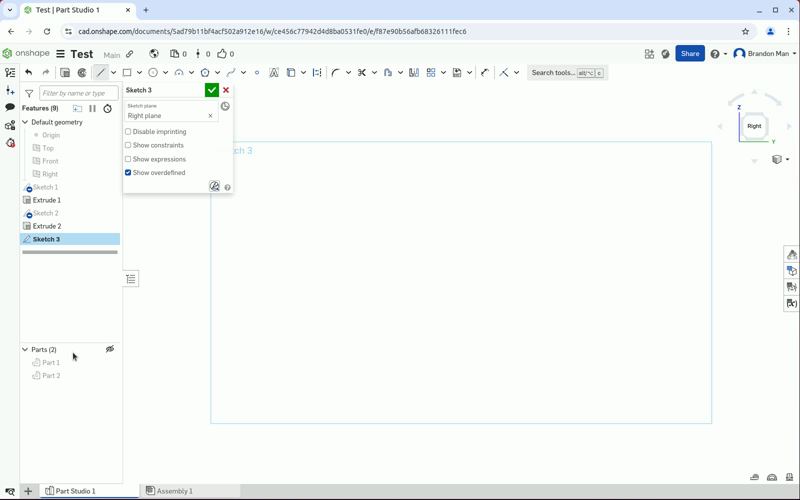
key_down(shift)
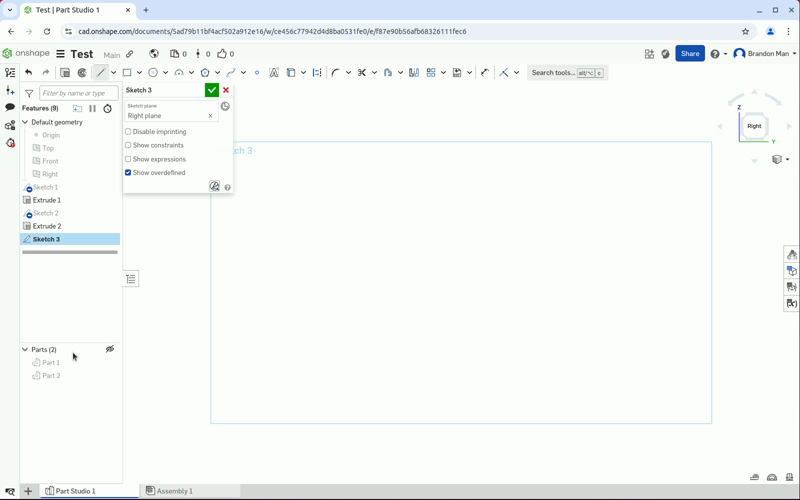
mouse_move(348, 282)
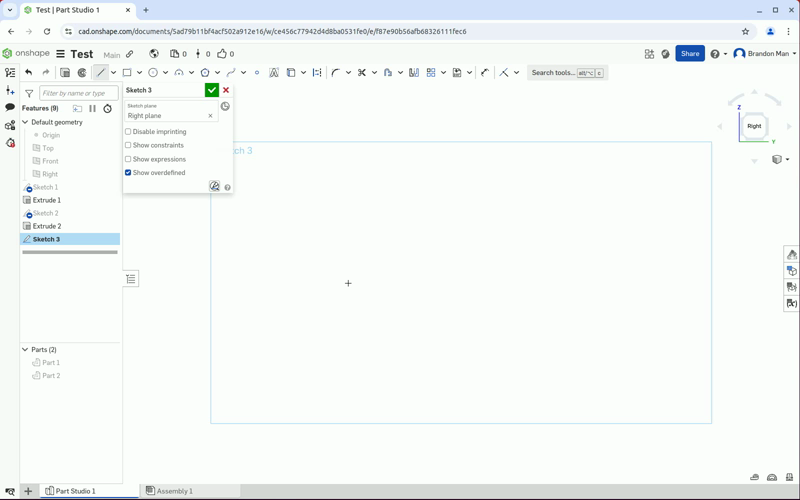
click(348, 282)
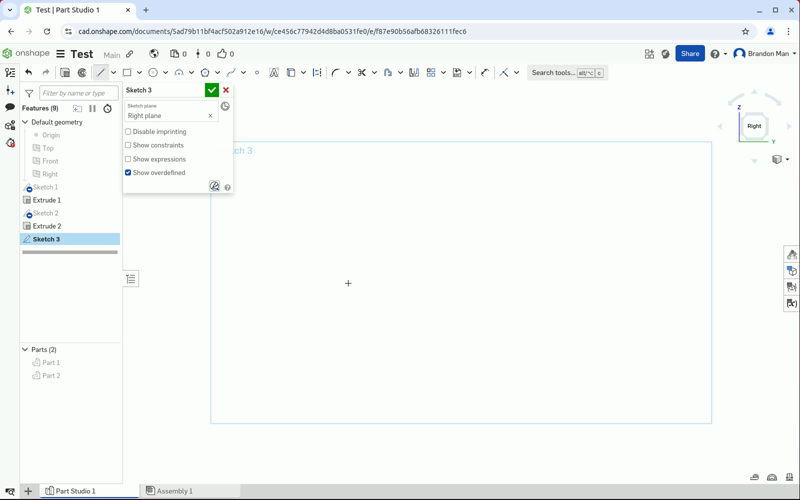
key_up(shift)
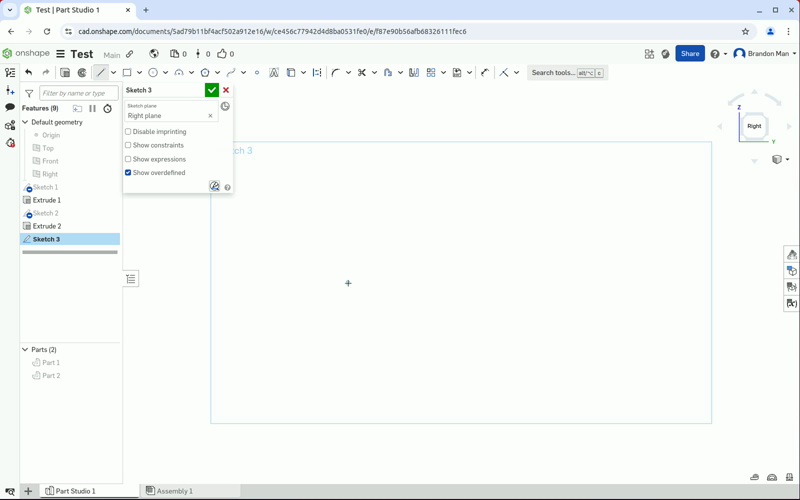
key_down(shift)
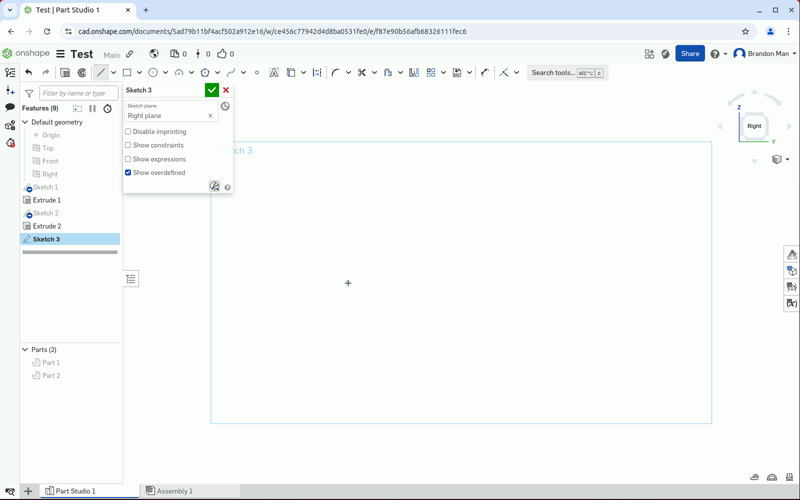
mouse_move(460, 282)
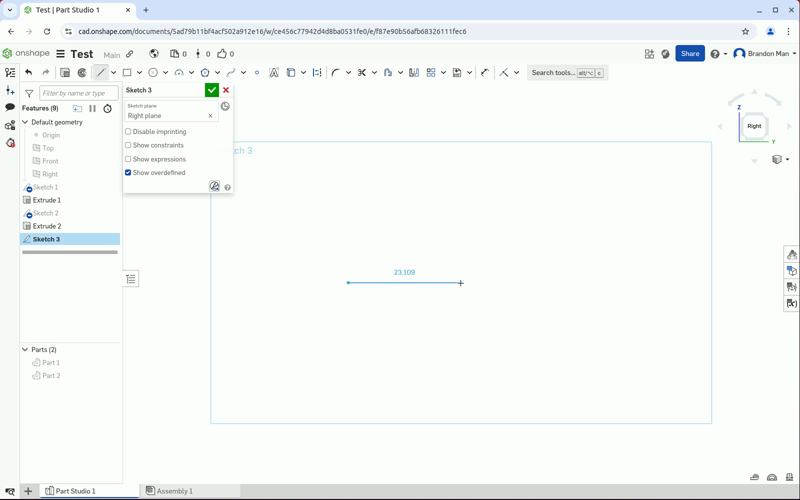
click(460, 282)
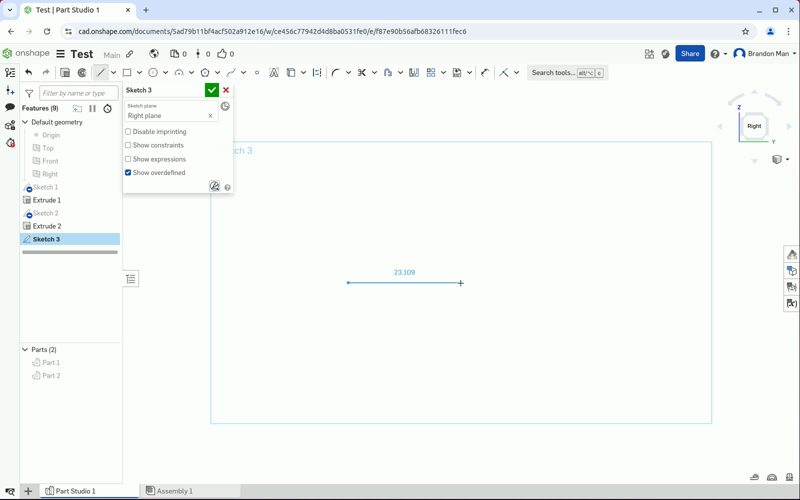
key_up(shift)
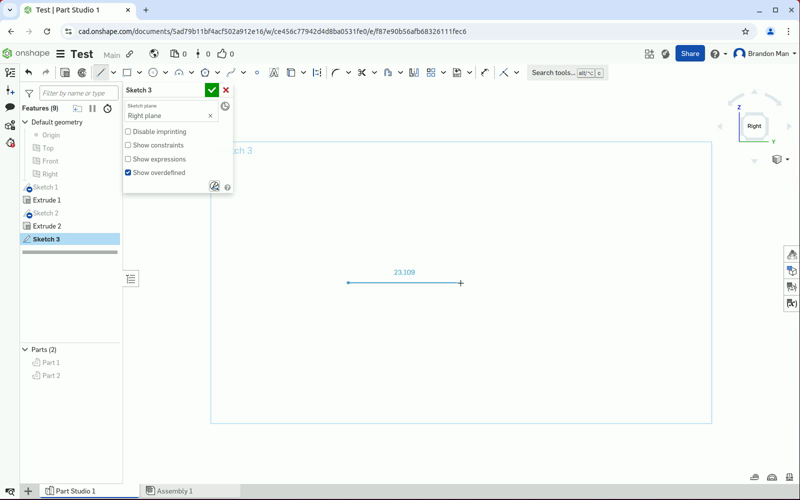
key_down(shift)
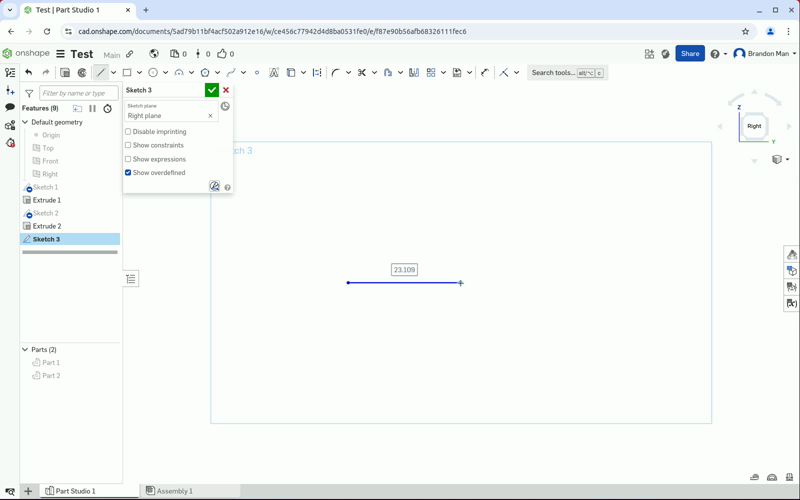
mouse_move(490, 282)
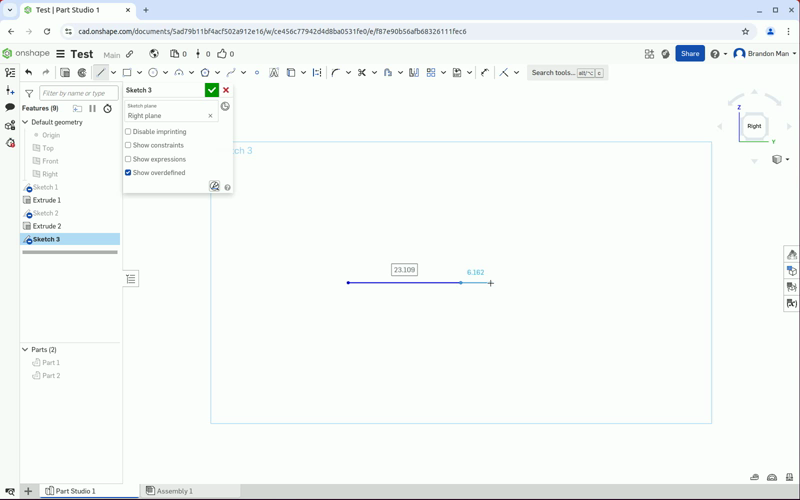
mouse_move(460, 272)
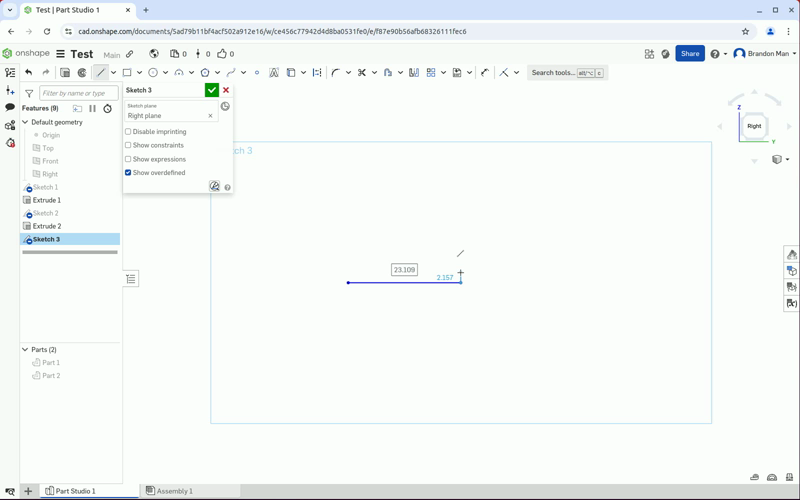
click(460, 272)
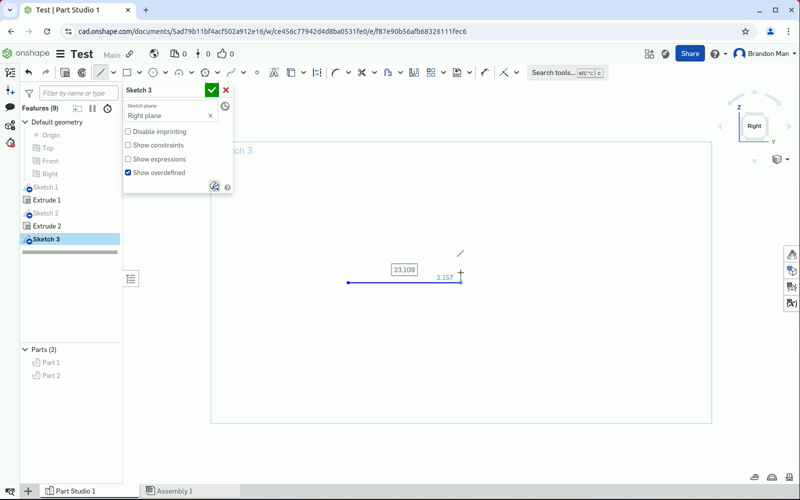
key_up(shift)
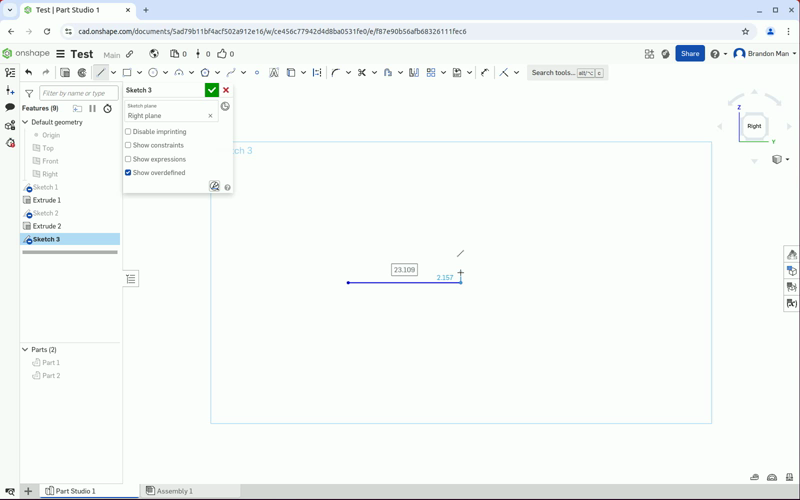
key_down(shift)
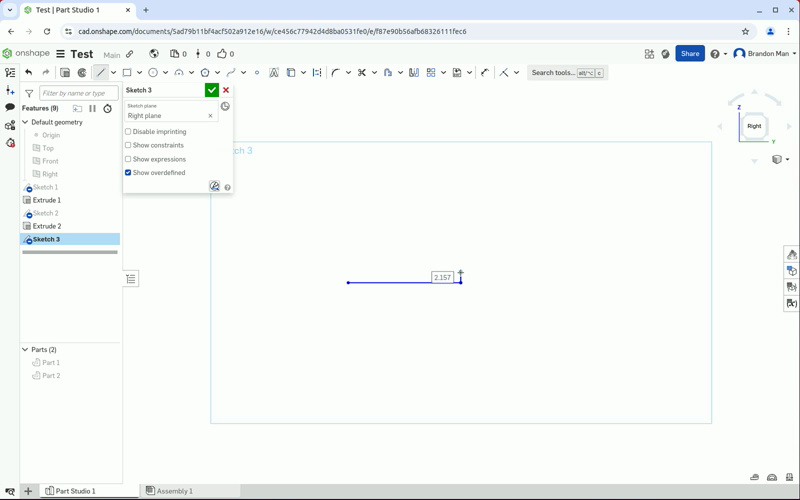
mouse_move(490, 272)
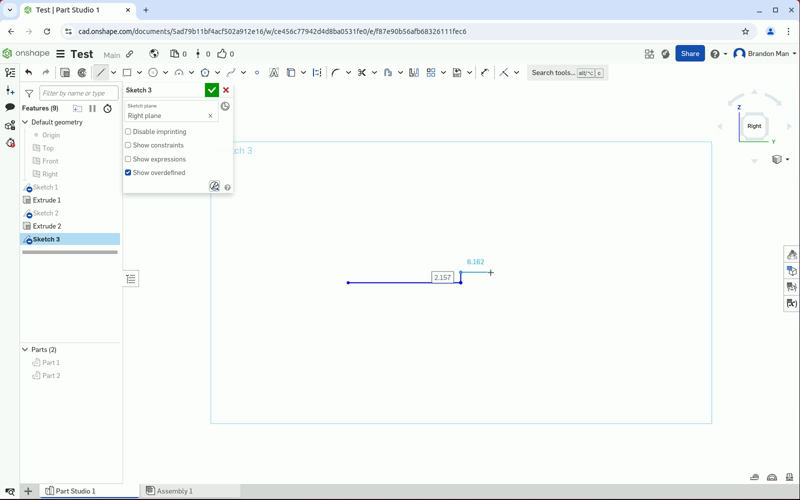
mouse_move(460, 260)
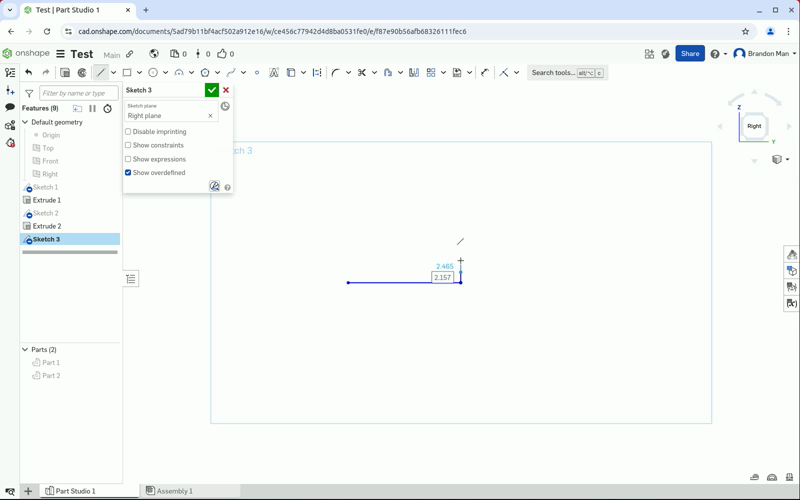
click(460, 260)
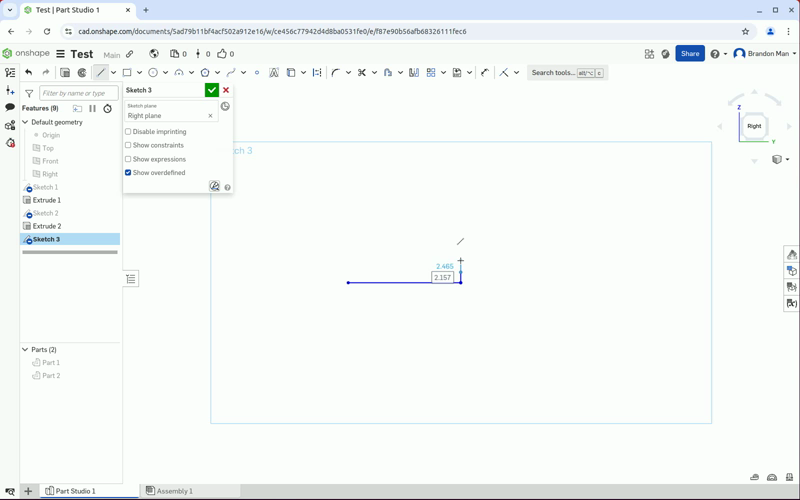
key_up(shift)
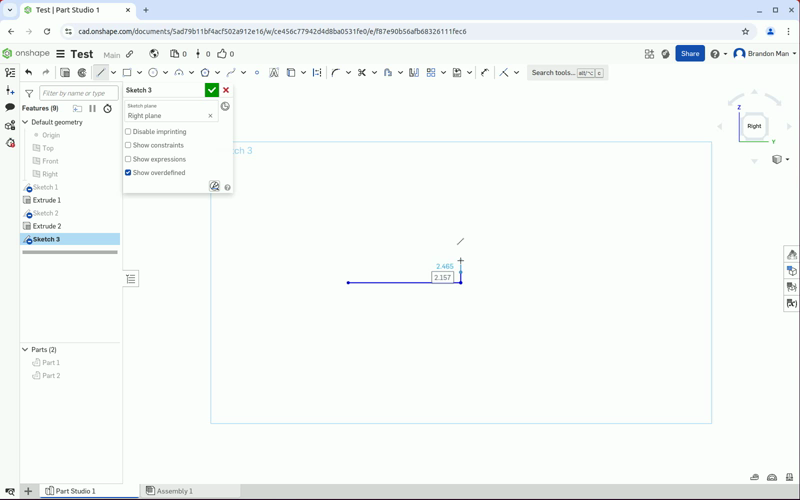
key_down(shift)
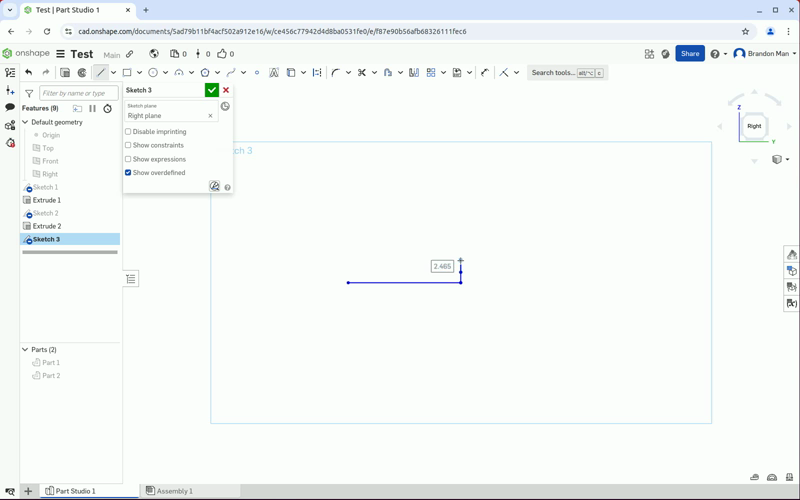
mouse_move(490, 260)
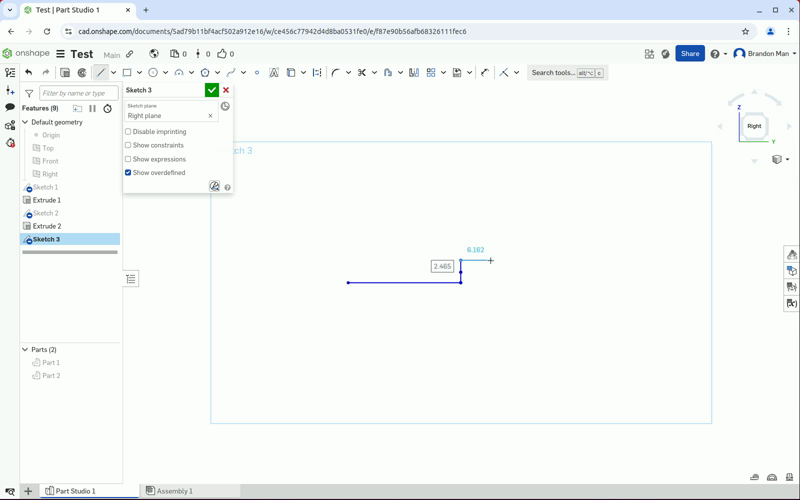
mouse_move(460, 237)
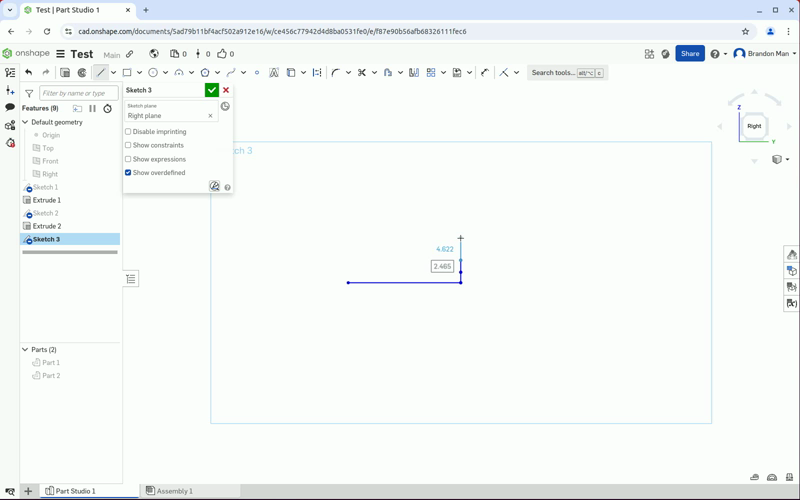
click(460, 237)
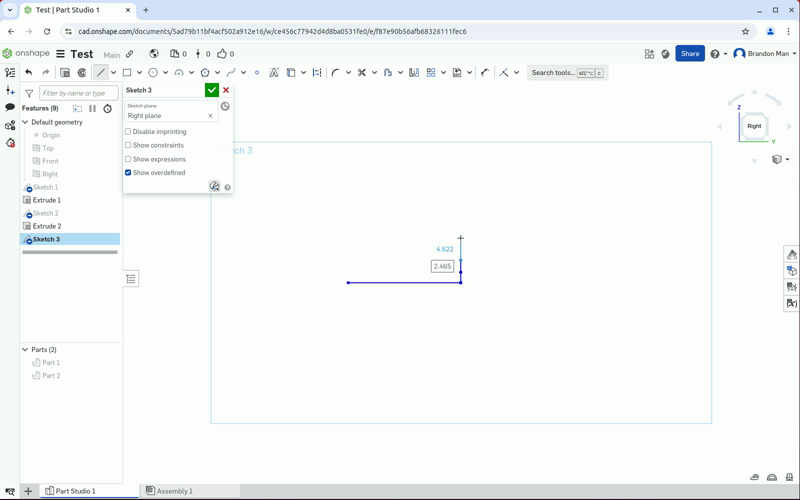
key_up(shift)
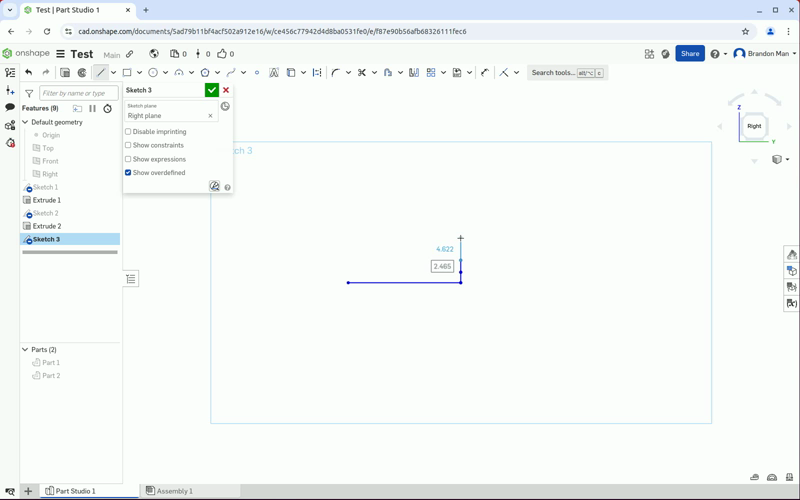
key_down(shift)
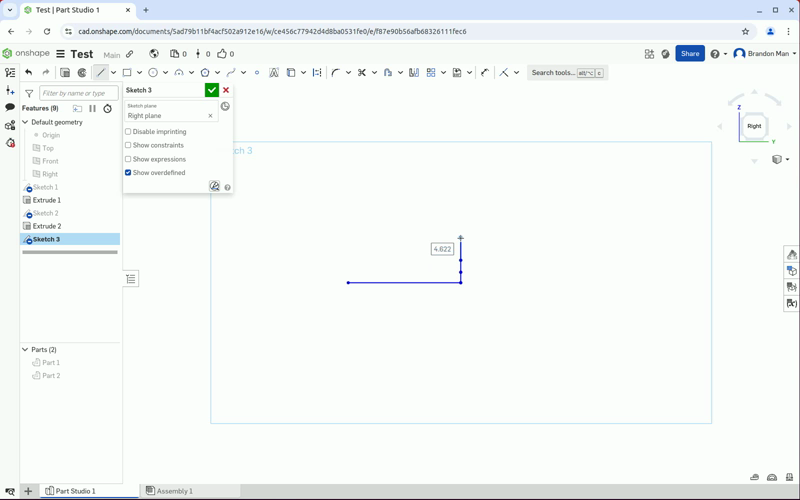
mouse_move(490, 237)
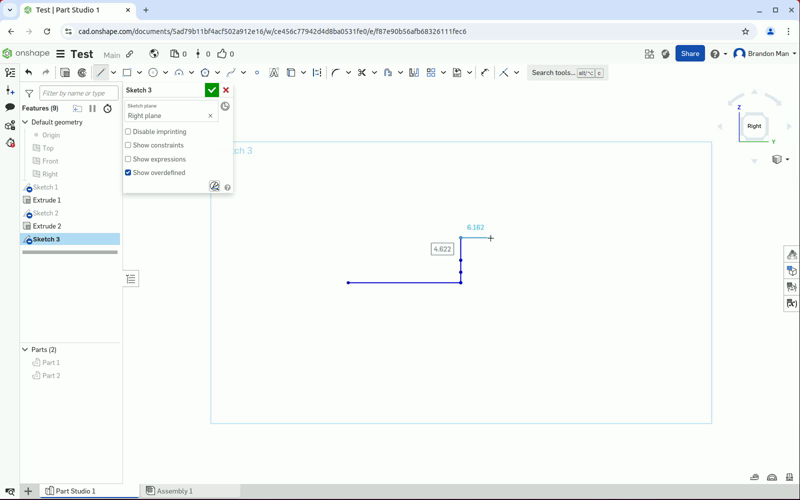
mouse_move(460, 227)
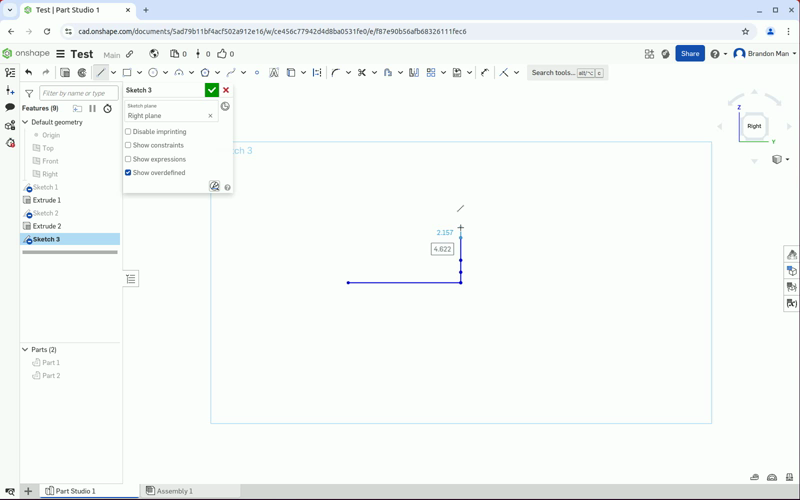
click(460, 227)
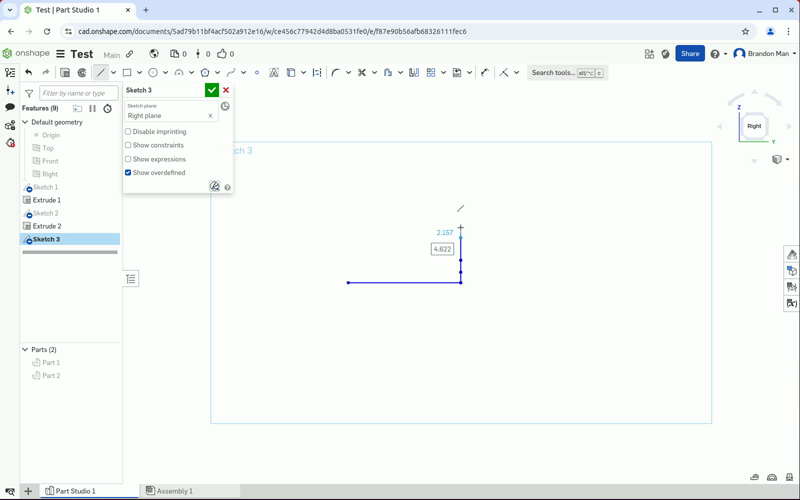
key_up(shift)
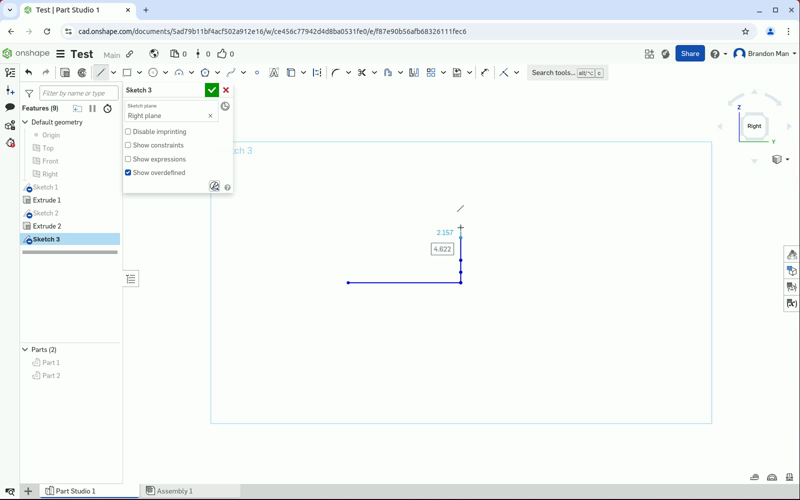
key_down(shift)
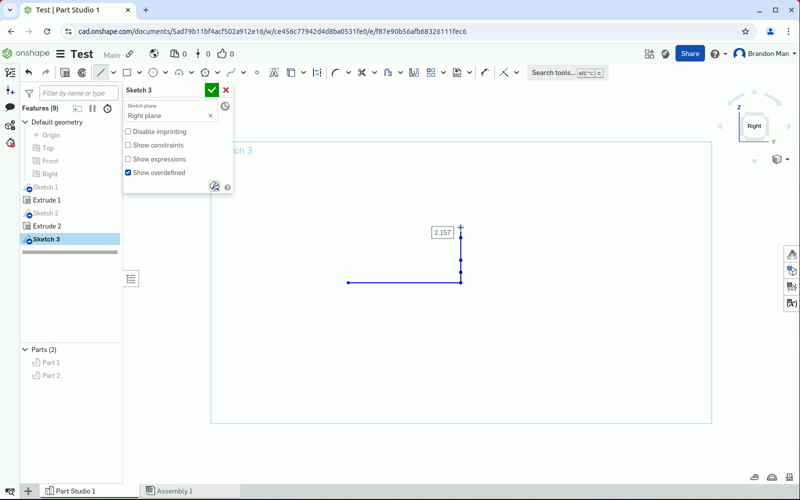
mouse_move(490, 227)
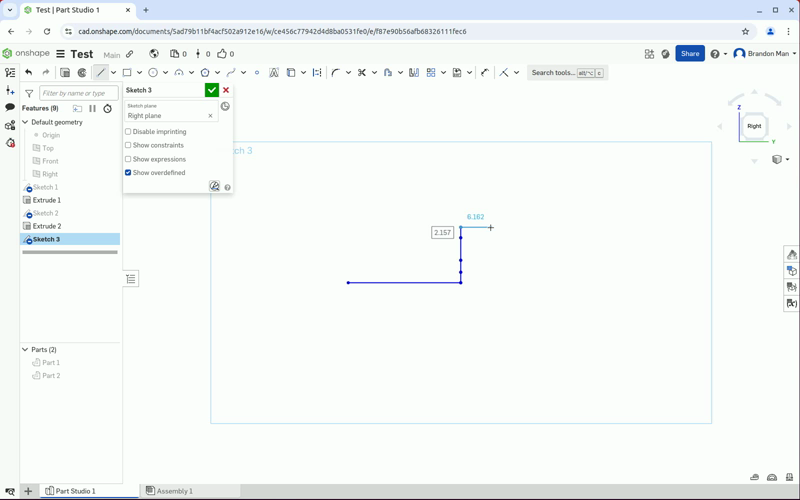
mouse_move(460, 220)
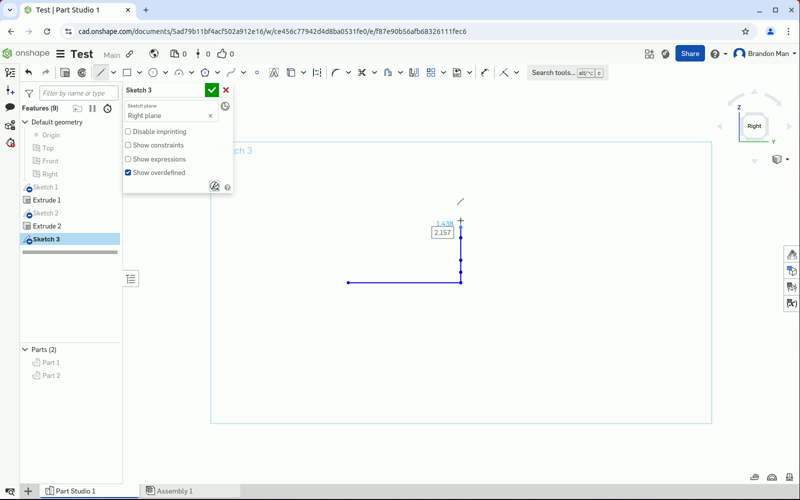
scroll(6)
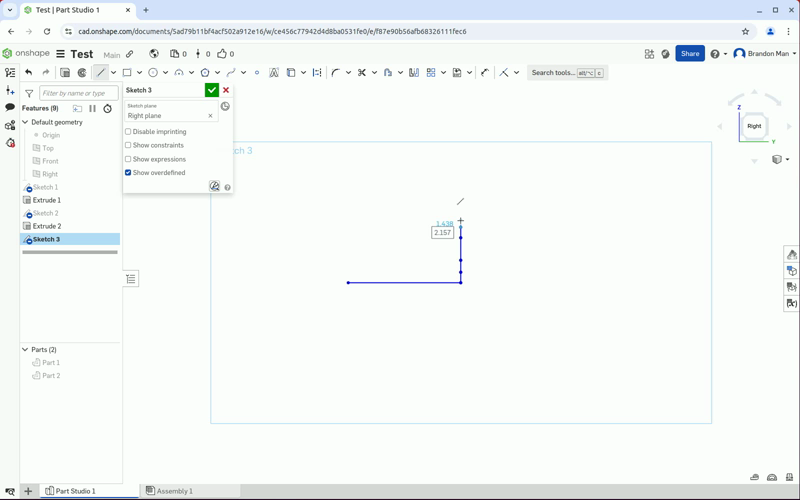
scroll(6)
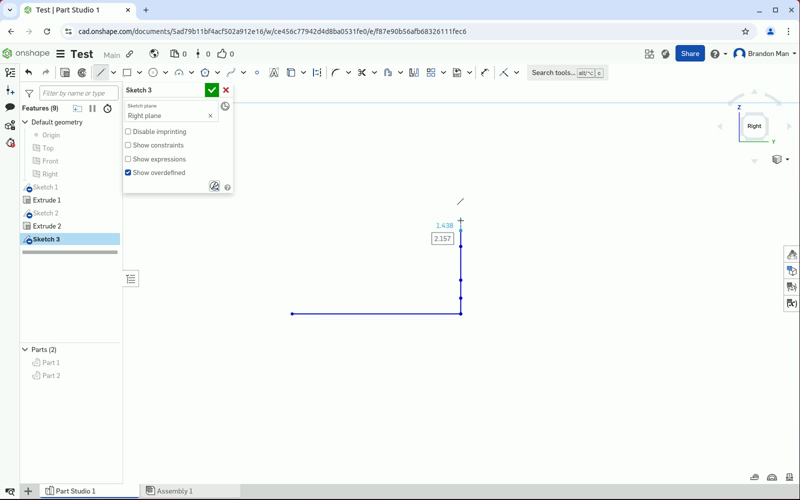
scroll(6)
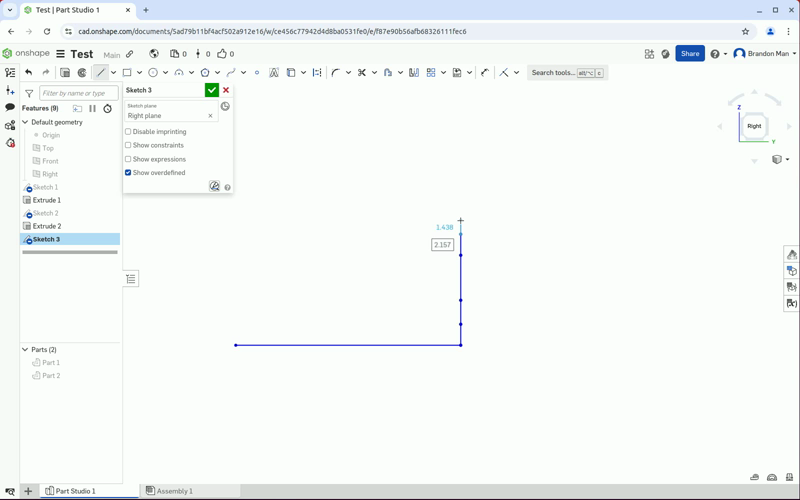
scroll(6)
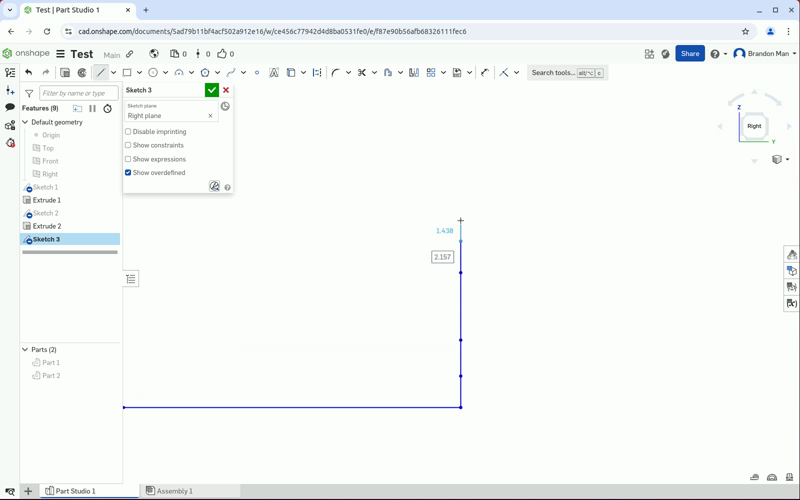
scroll(6)
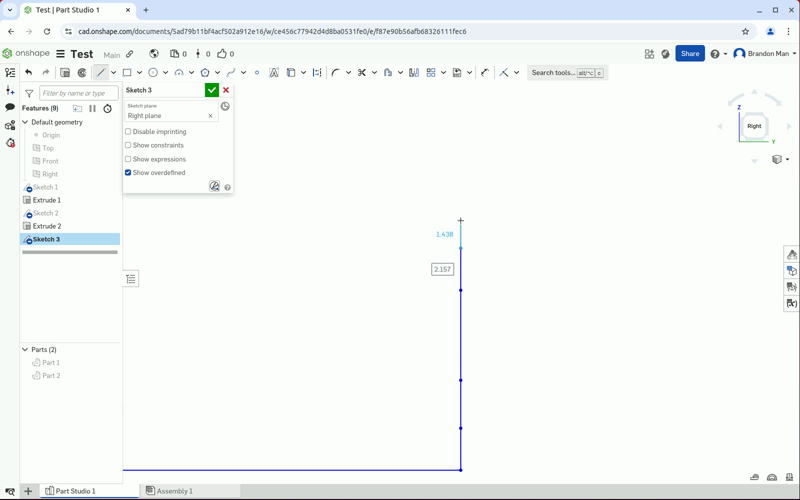
scroll(6)
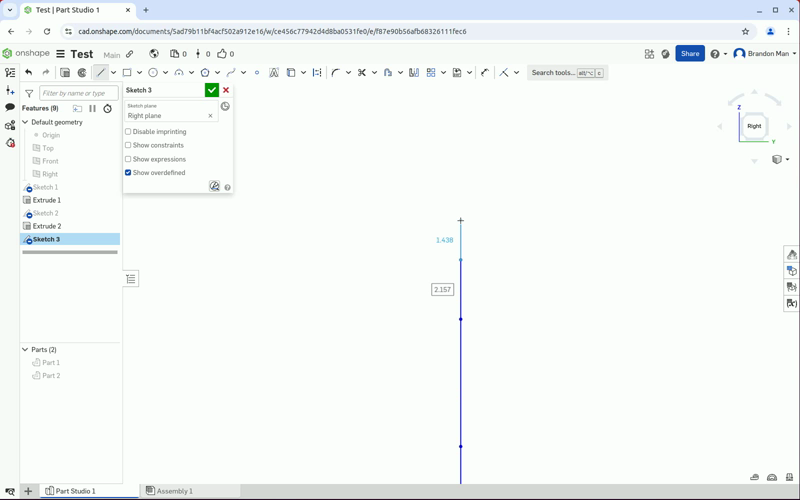
scroll(6)
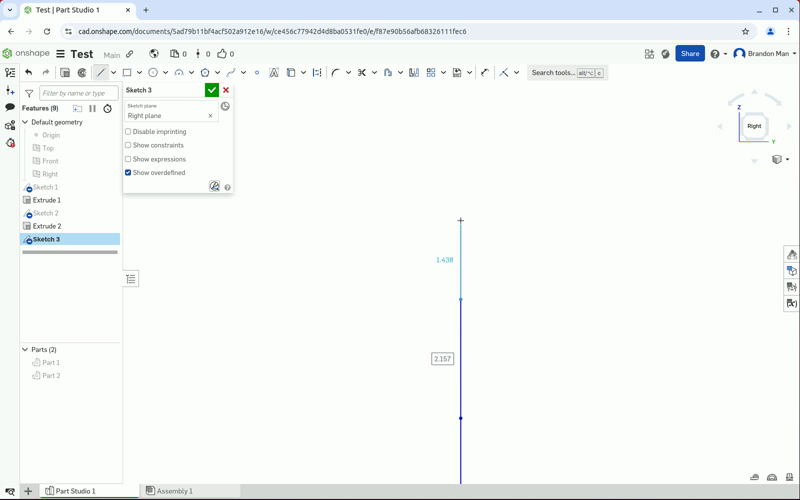
click(460, 220)
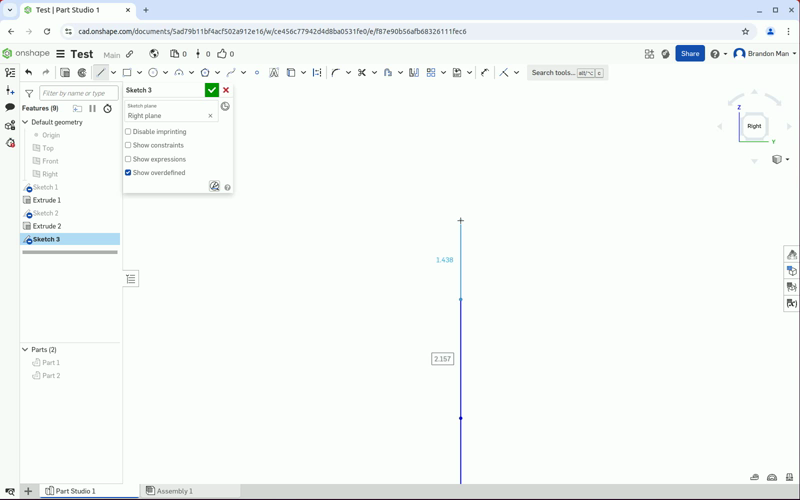
scroll(-6)
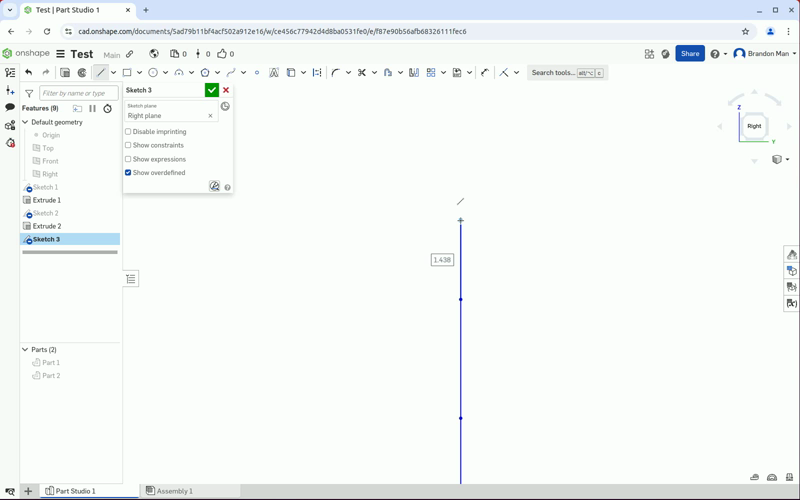
scroll(-6)
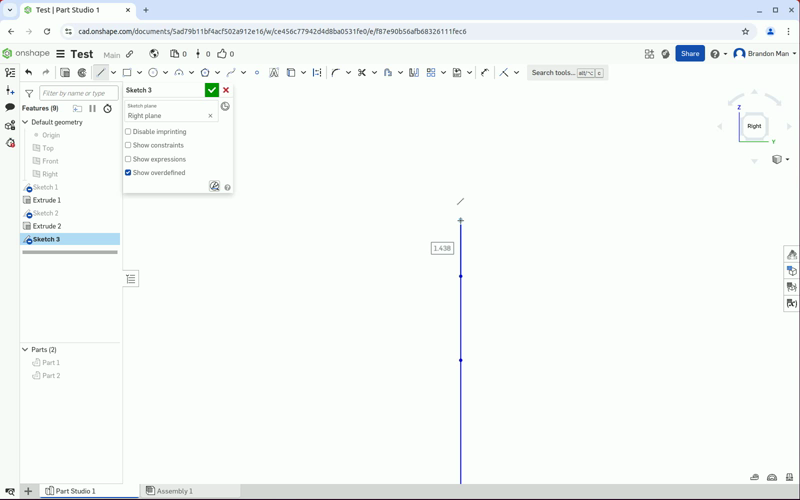
scroll(-6)
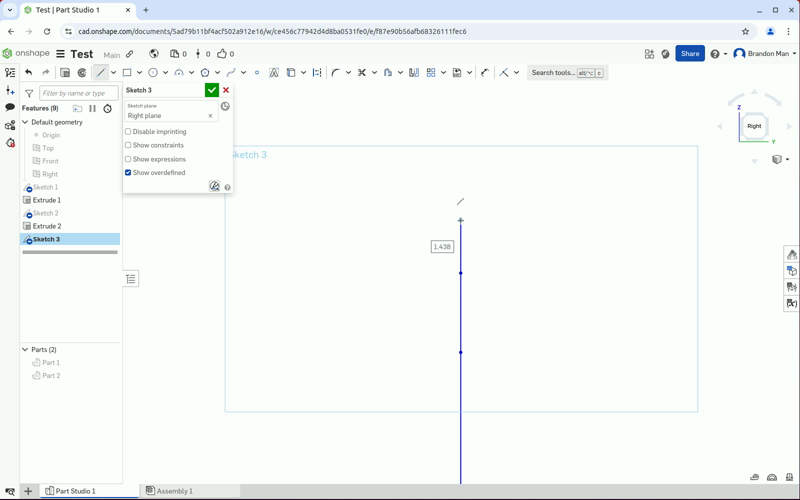
scroll(-6)
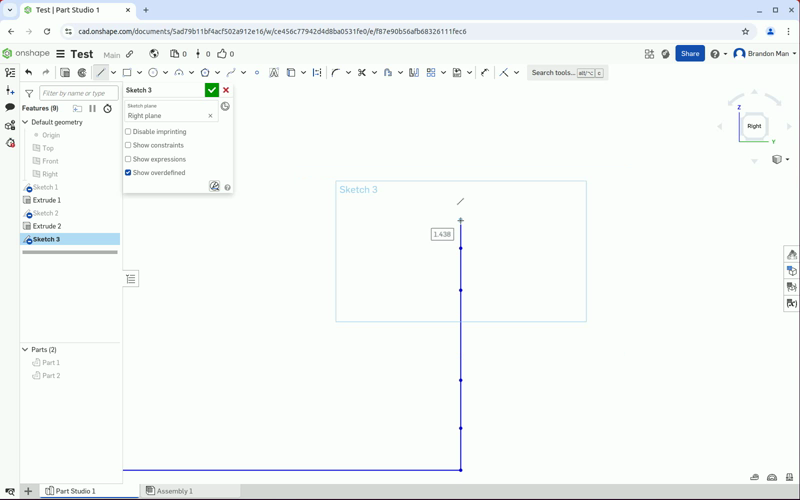
scroll(-6)
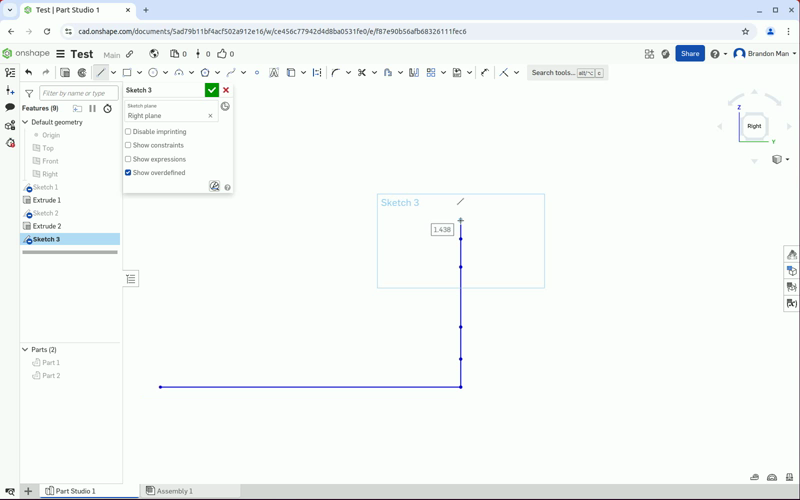
scroll(-6)
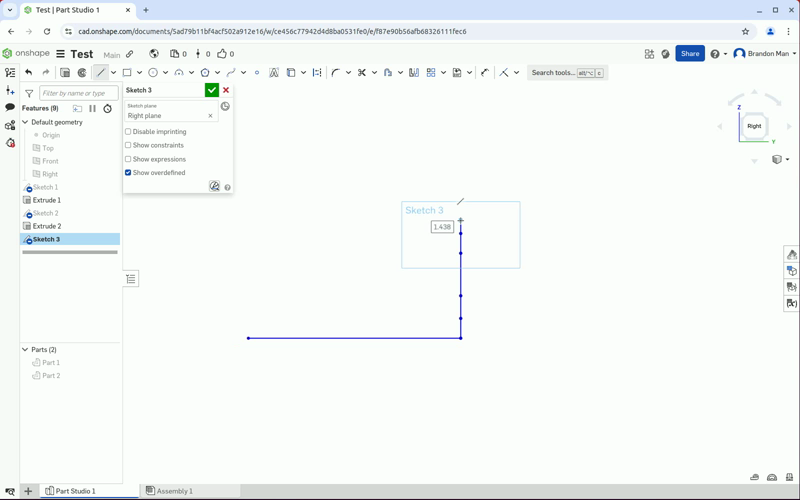
scroll(-6)
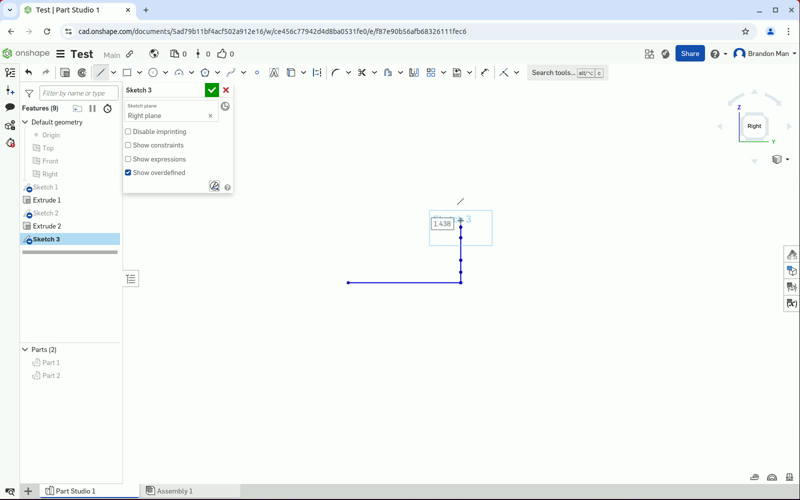
key_up(shift)
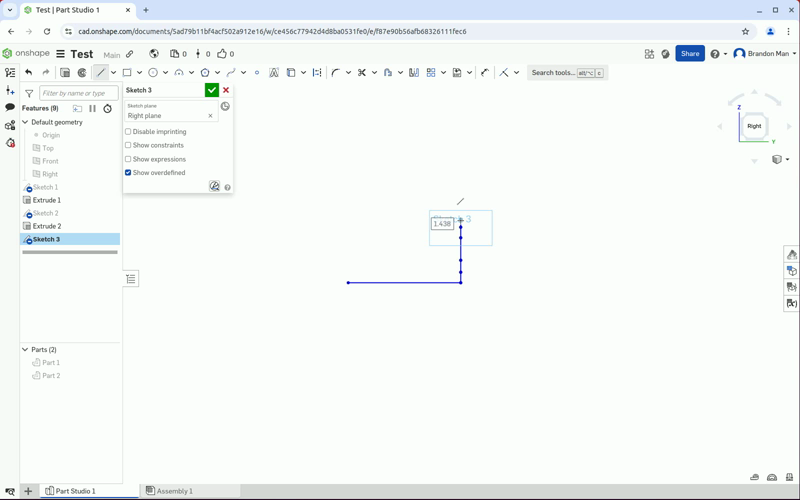
key_down(shift)
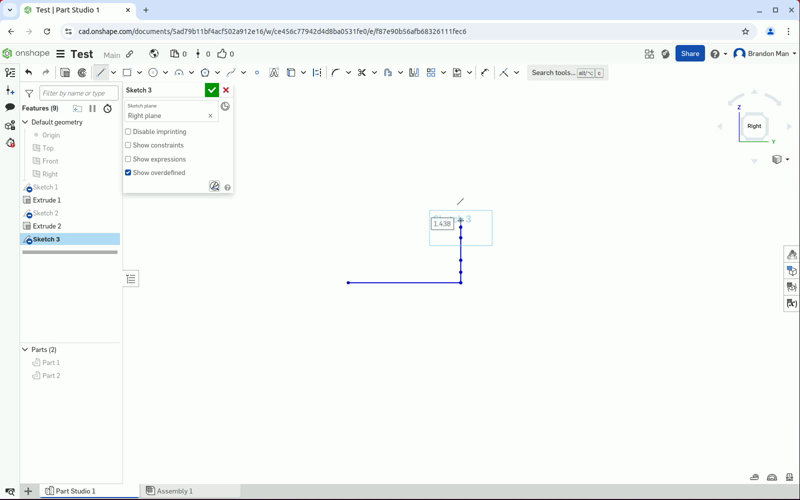
mouse_move(364, 220)
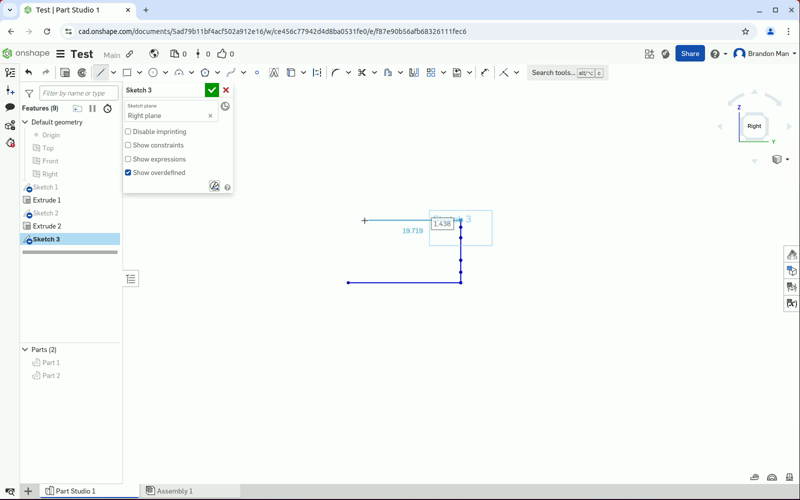
click(364, 220)
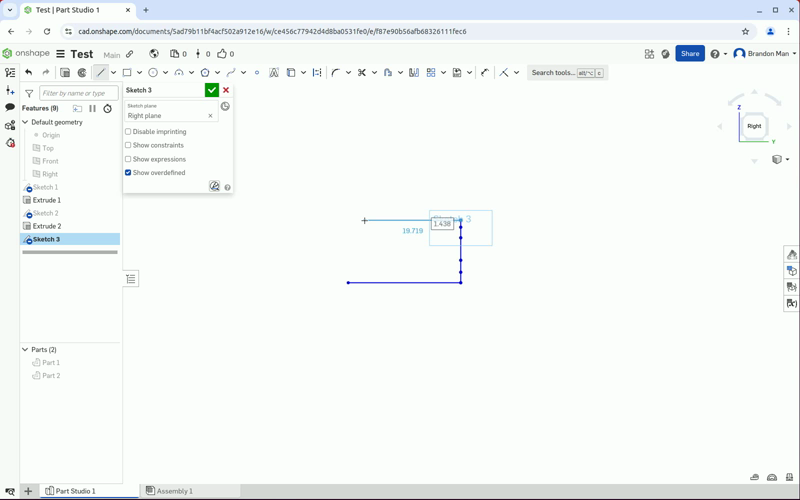
key_up(shift)
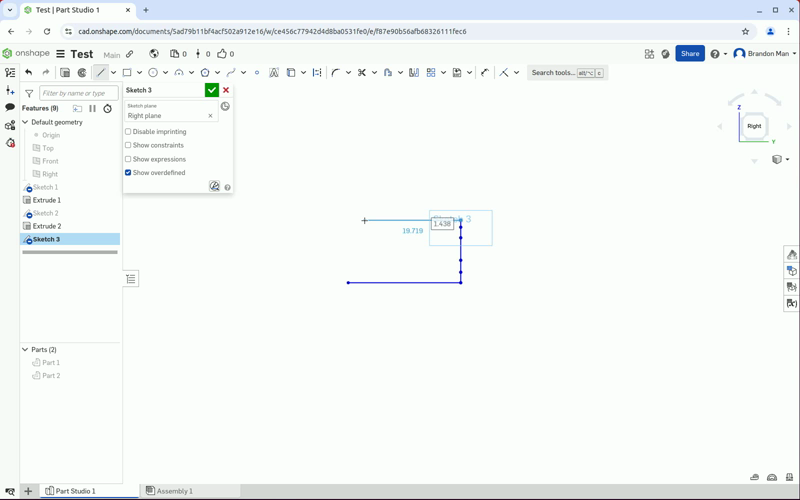
key_down(shift)
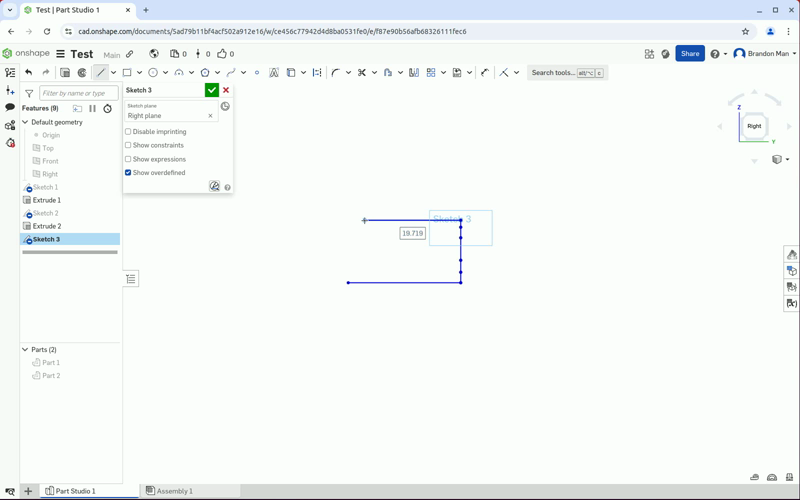
mouse_move(348, 282)
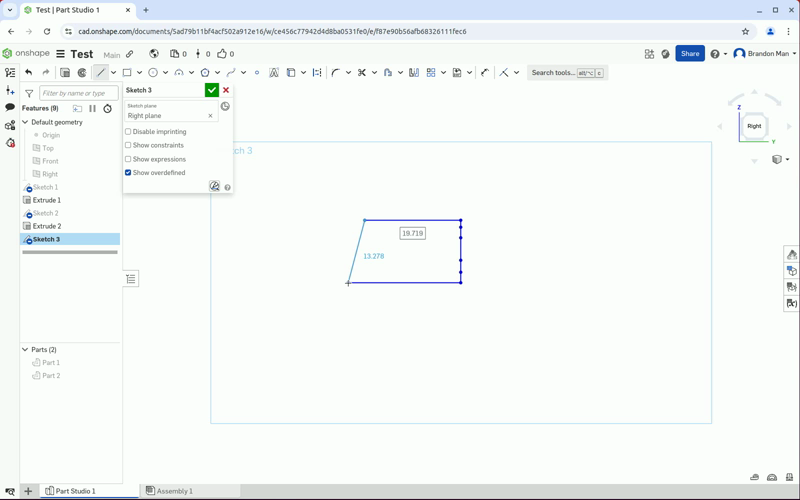
key_up(shift)
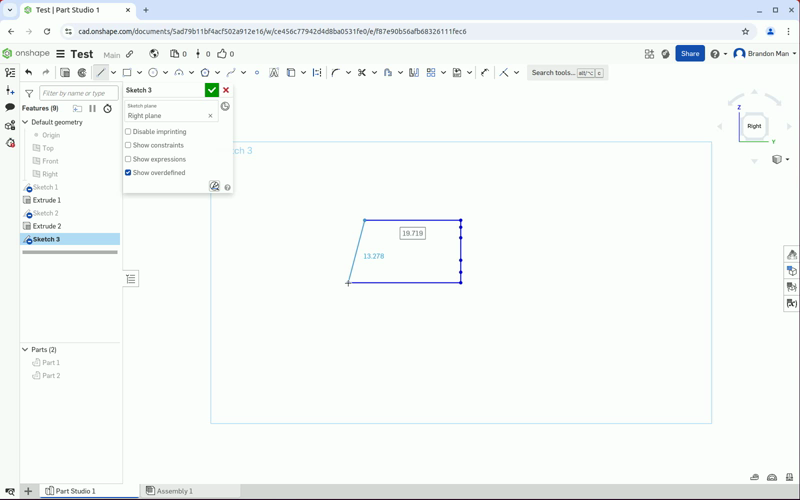
click(348, 282)
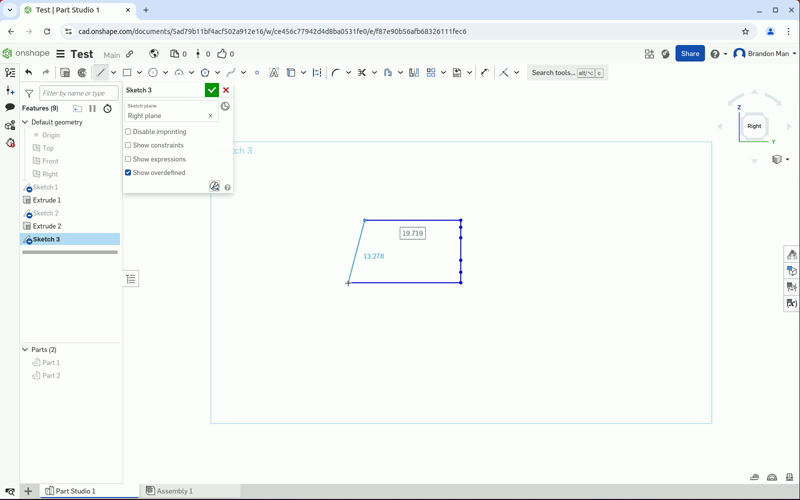
key(esc)
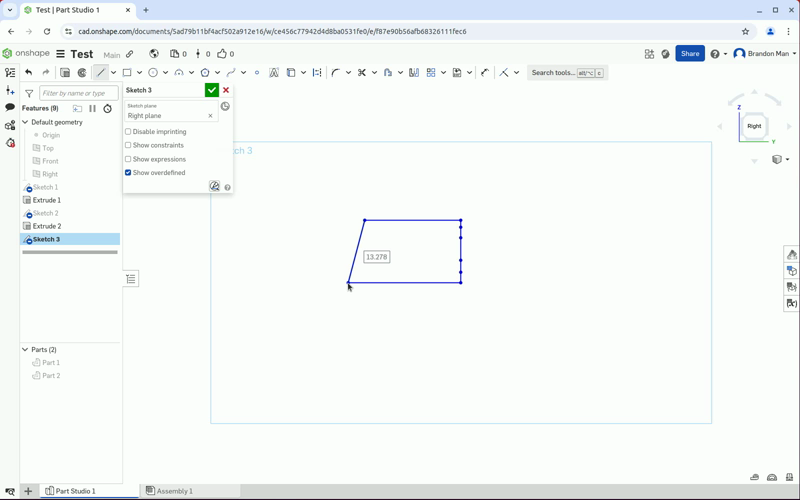
mouse_move(426, 269)
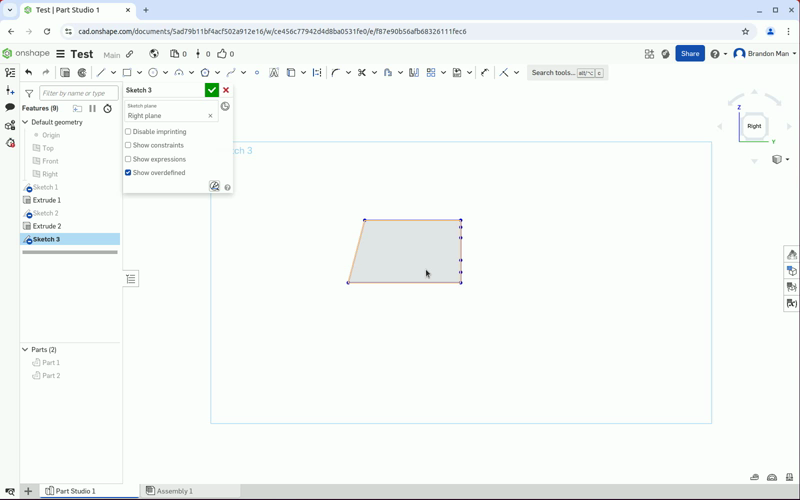
click(426, 269)
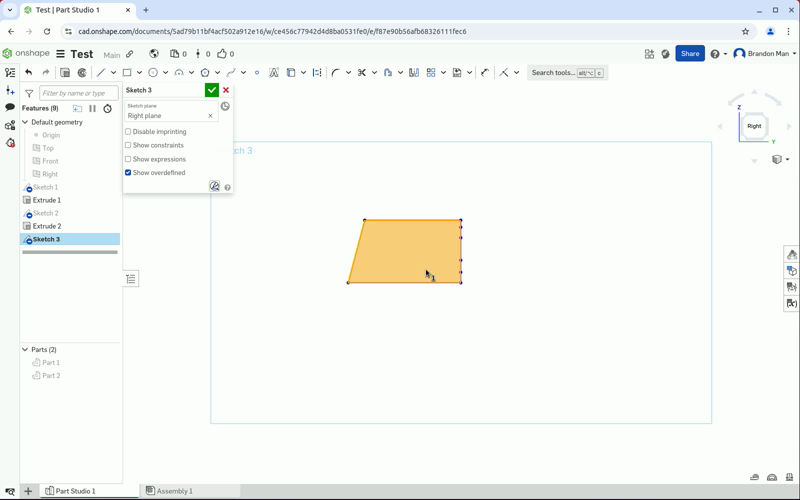
mouse_move(73, 352)
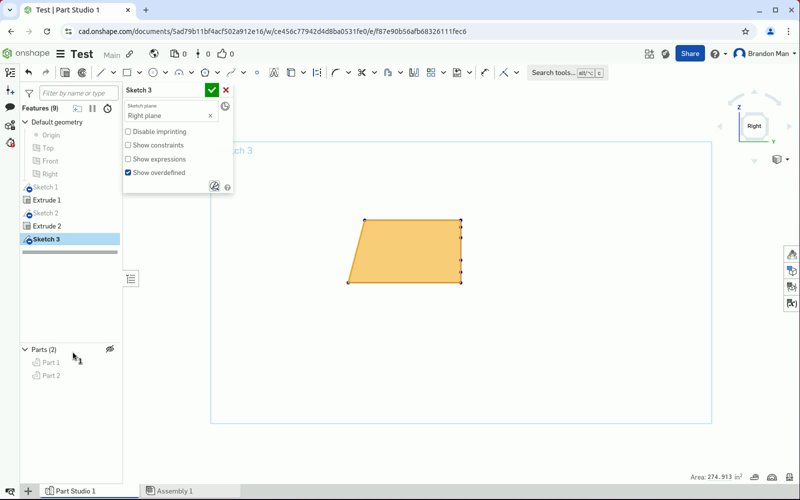
key(shift+y)
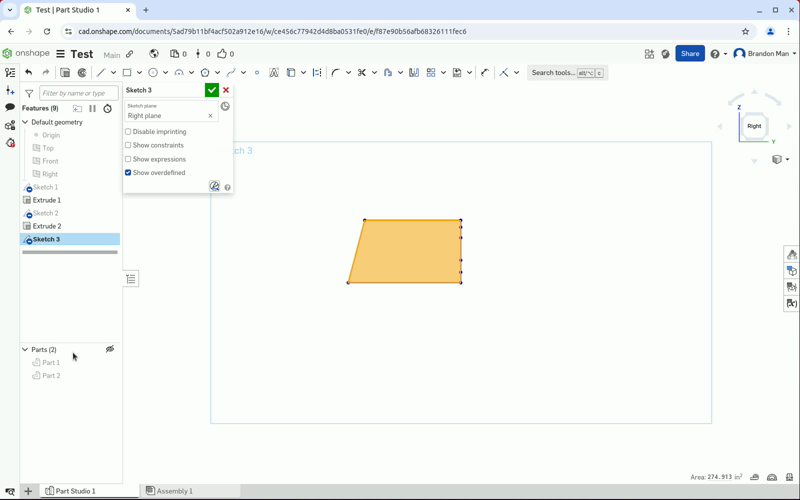
key(shift+e)
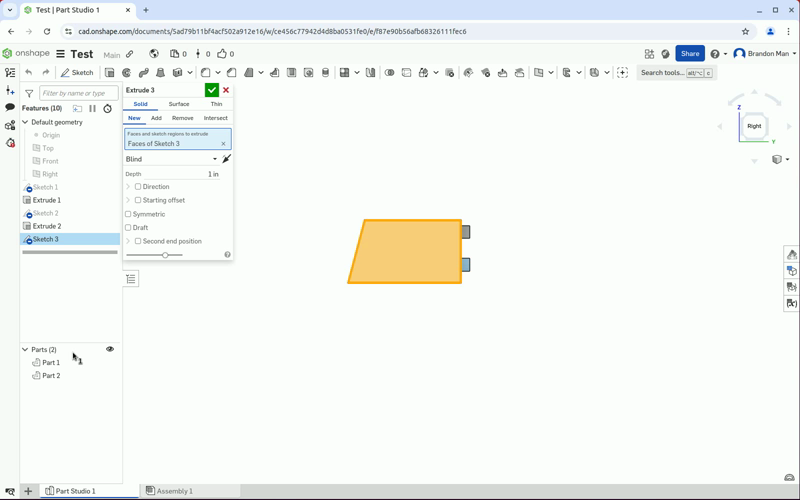
mouse_move(143, 106)
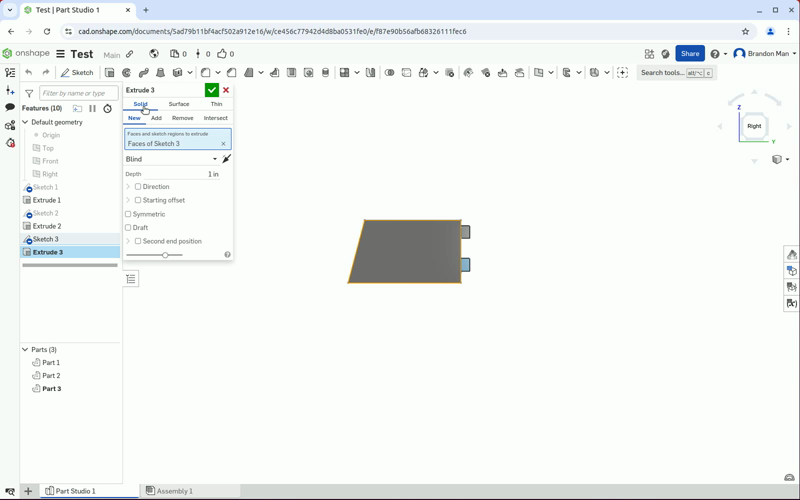
click(143, 106)
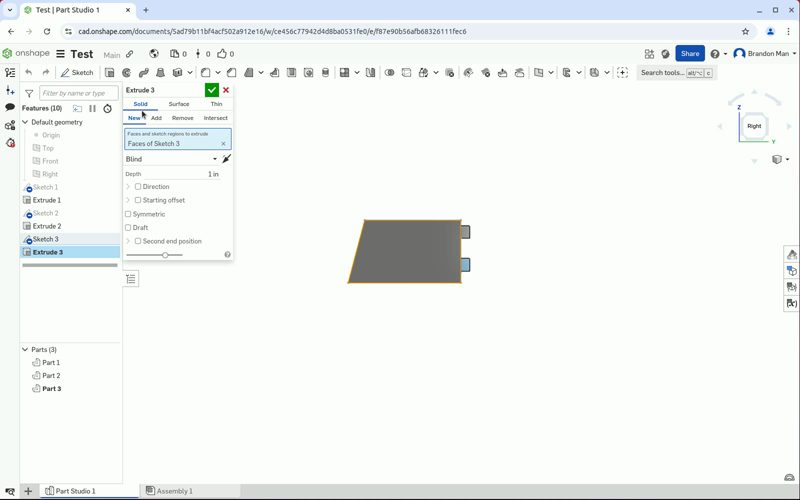
mouse_move(137, 120)
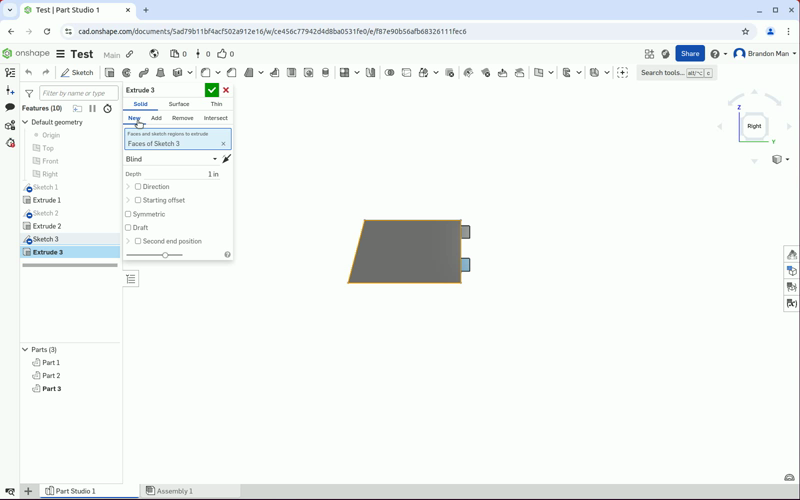
click(137, 120)
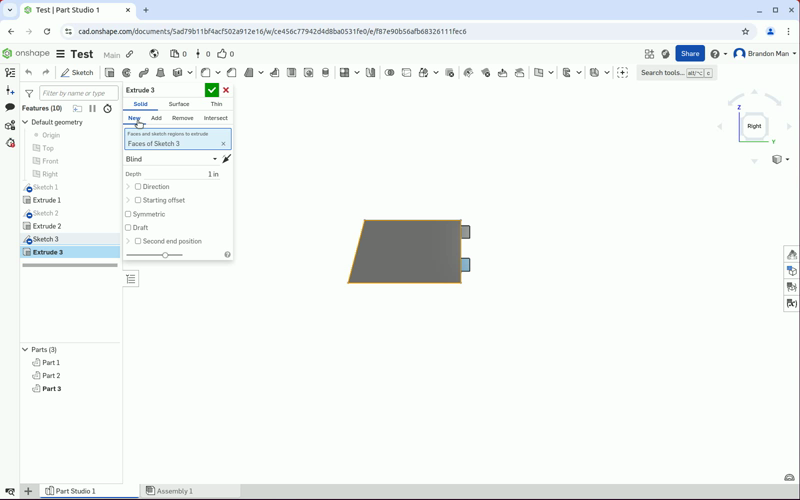
key(tab, 4)
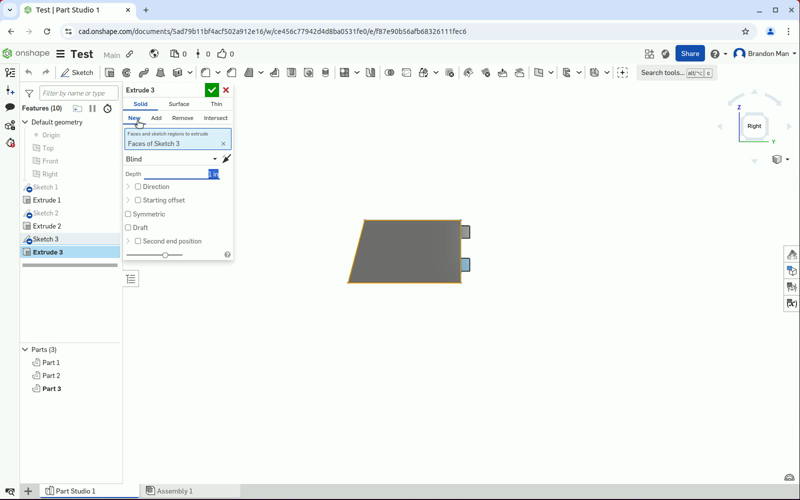
text(1.204)
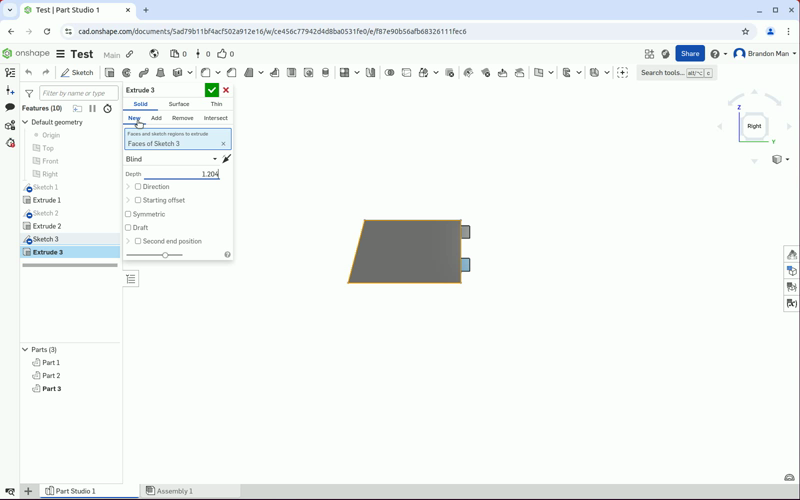
key(enter)
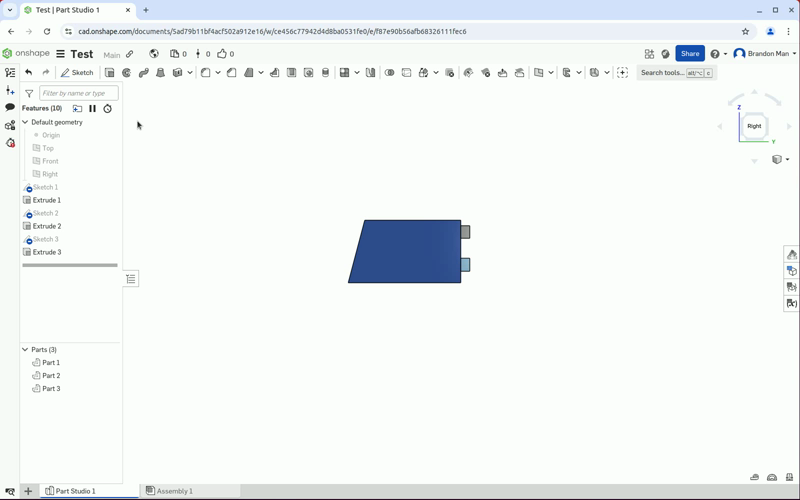
key(shift+h)
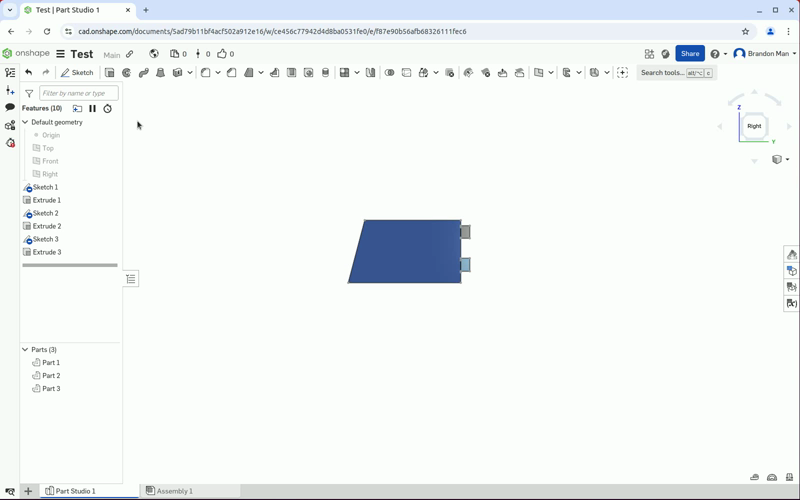
key(shift+h)
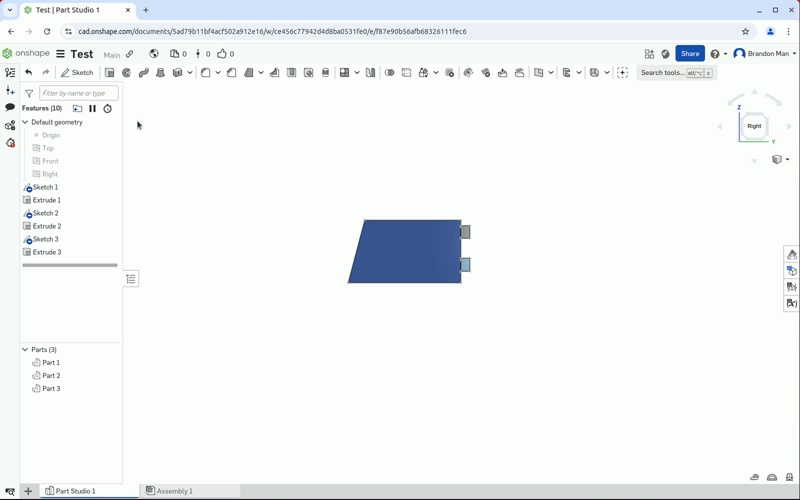
key(shift+7)
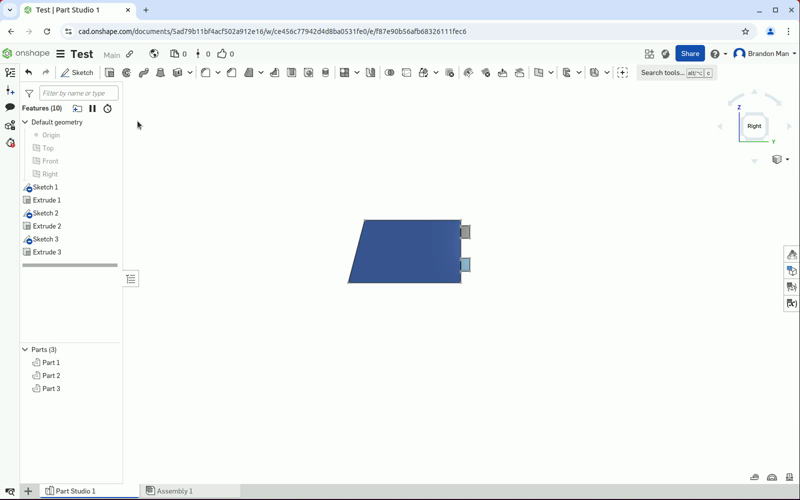
key(right, 2)
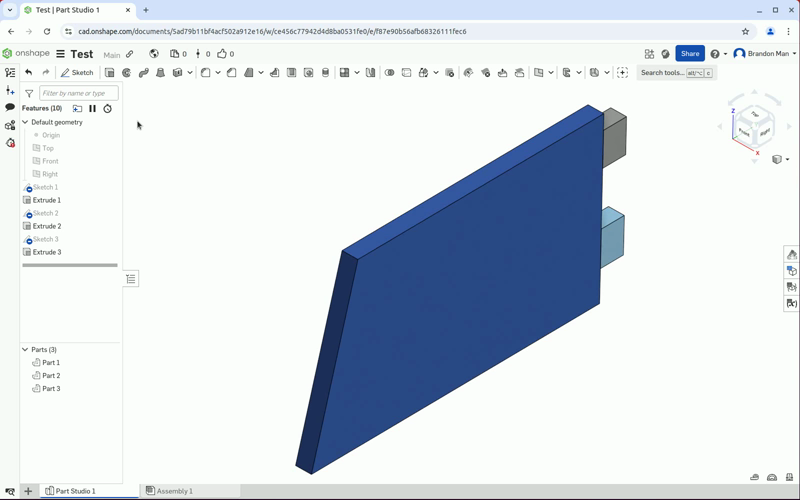
key(down, 2)
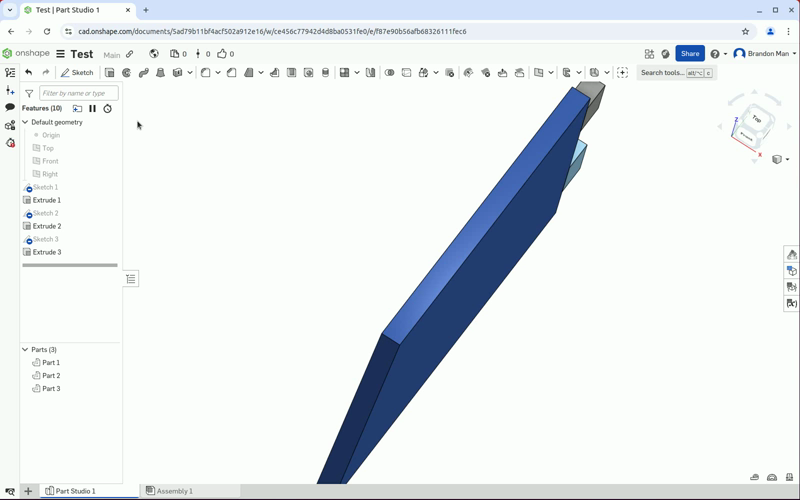
key(up, 2)
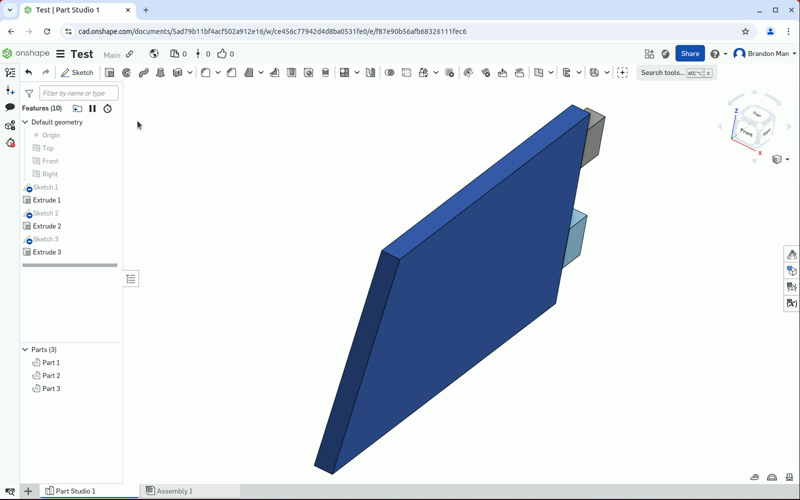
key(left, 2)
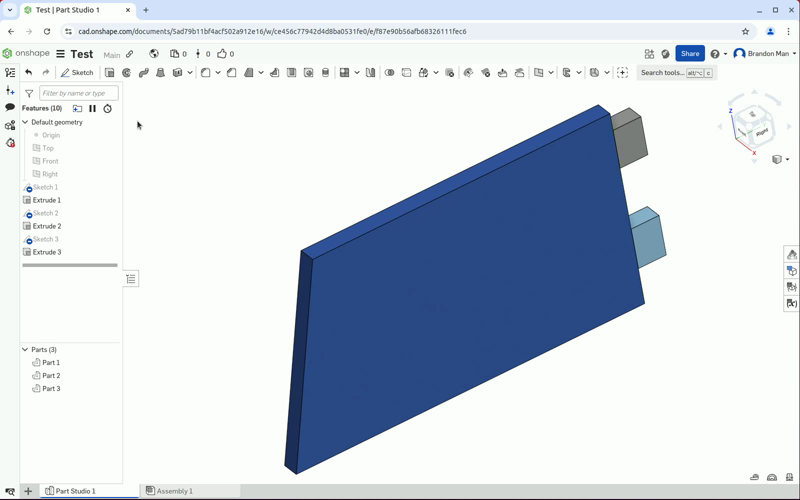
mouse_move(73, 189)
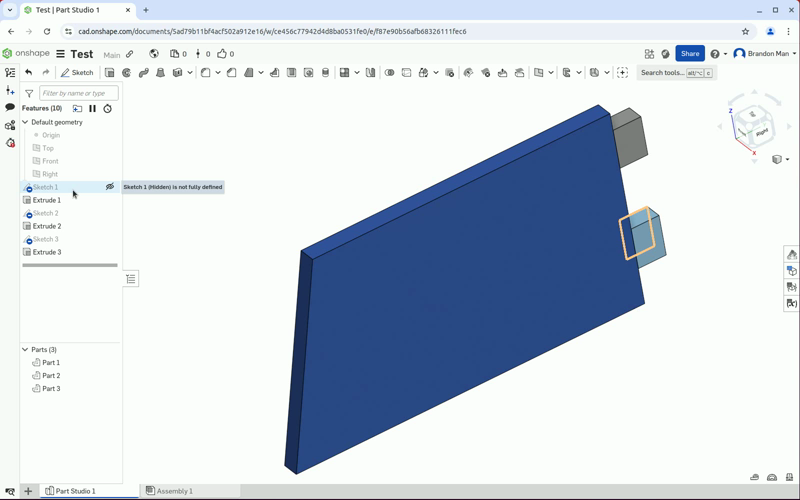
click(73, 189)